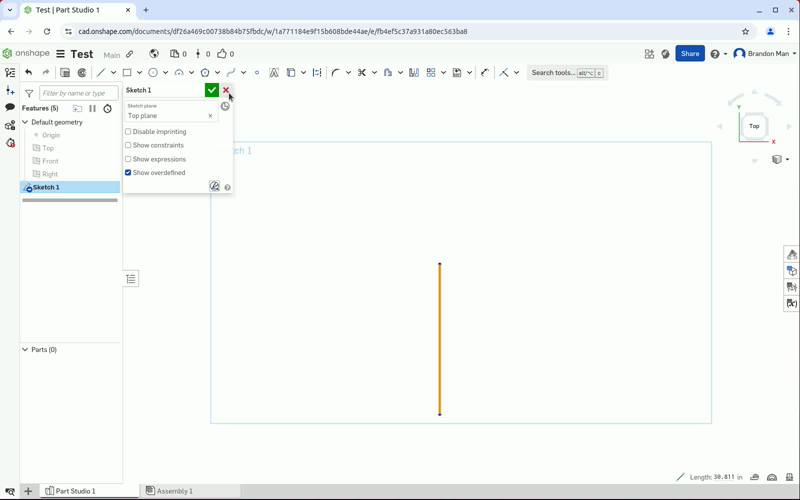
key(shift+h)
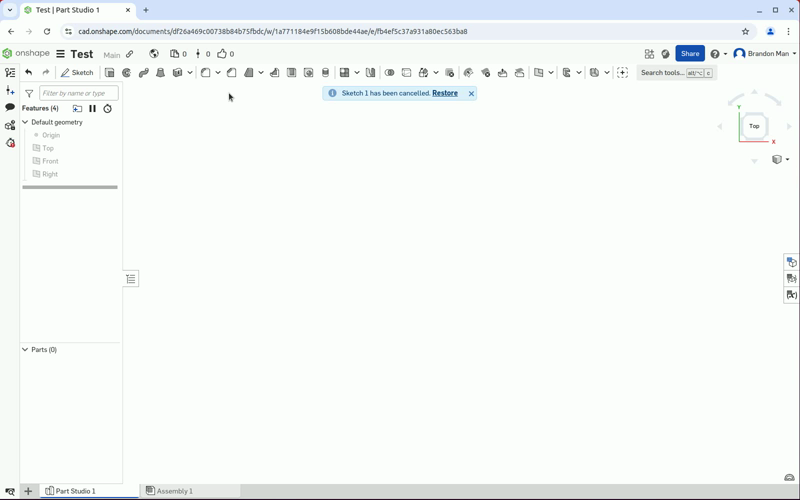
mouse_move(73, 352)
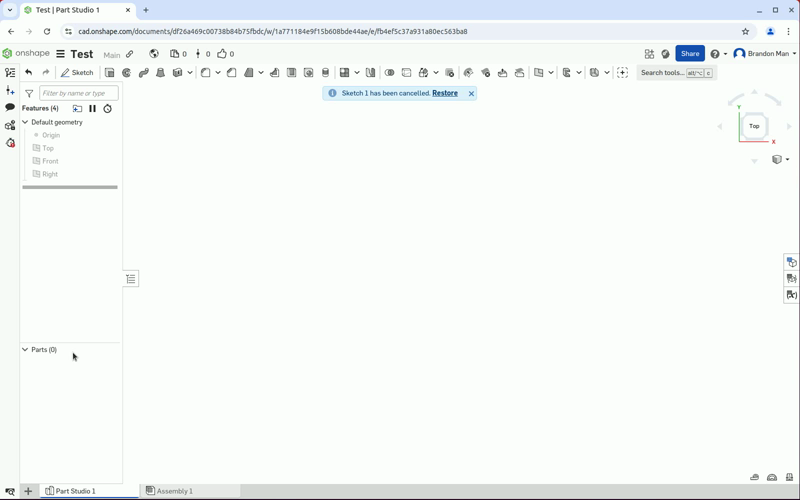
key(y)
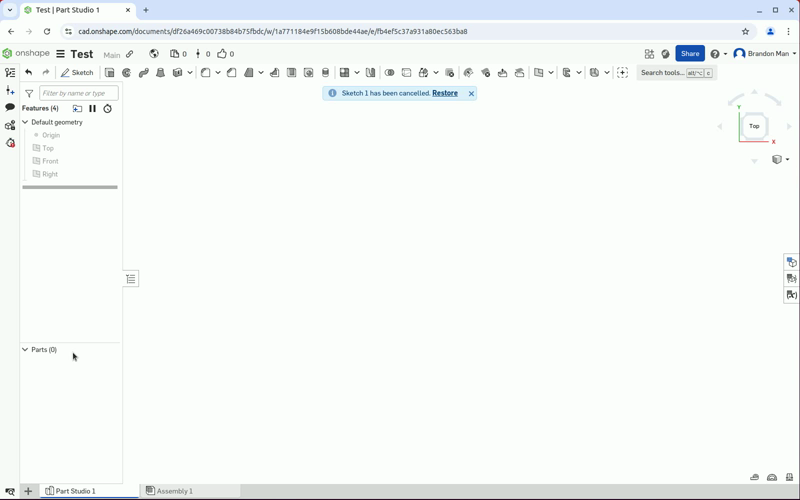
key(shift+p)
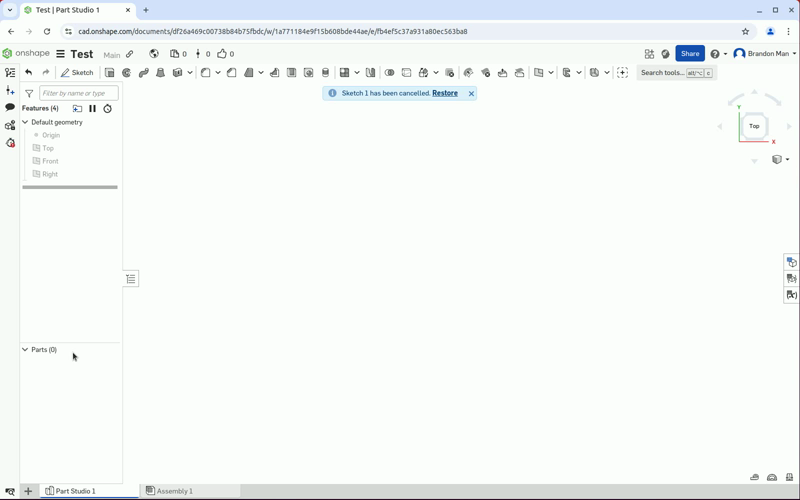
key(space)
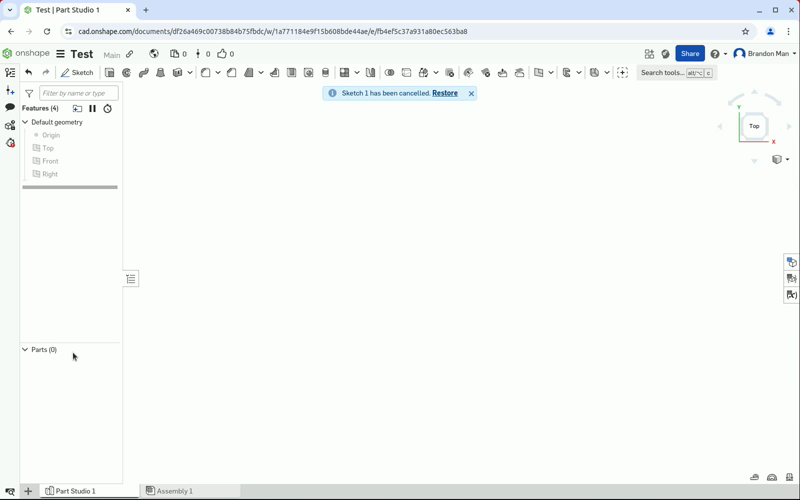
key_down(shift)
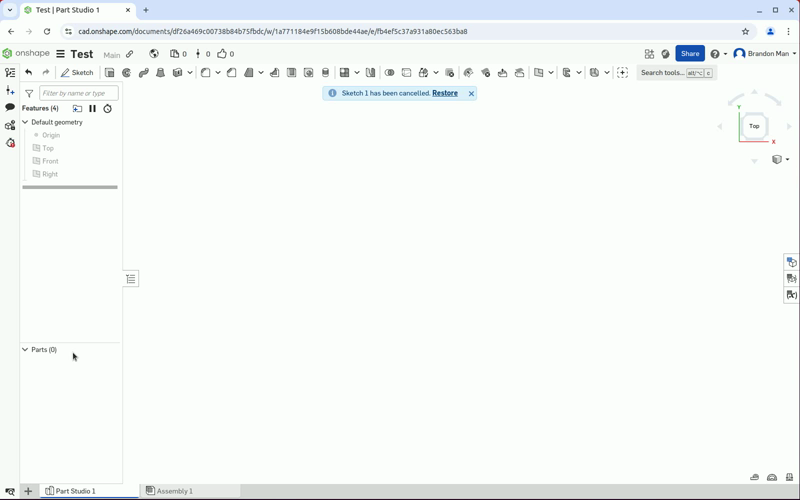
key(up)
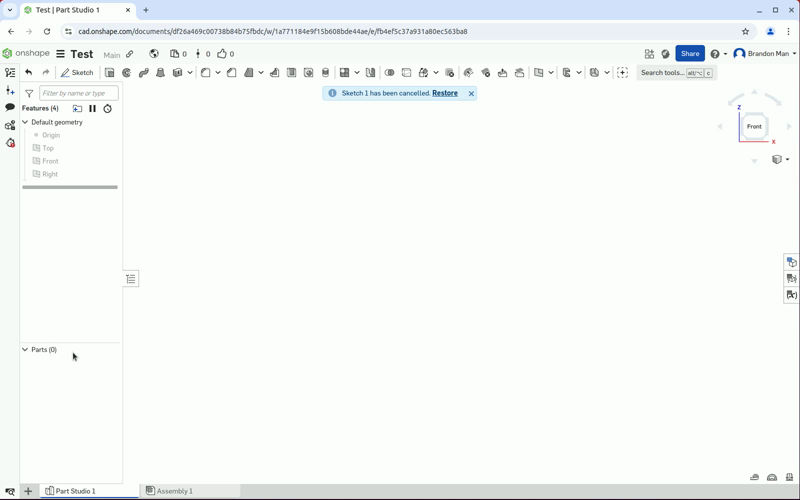
key_up(shift)
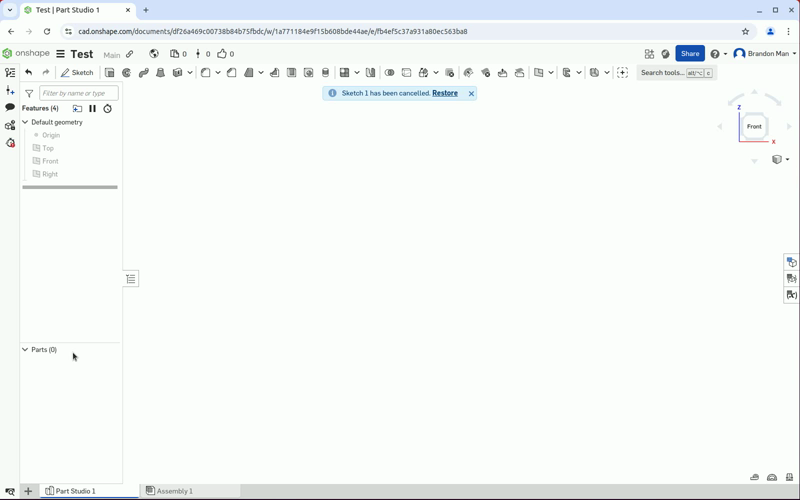
key(space)
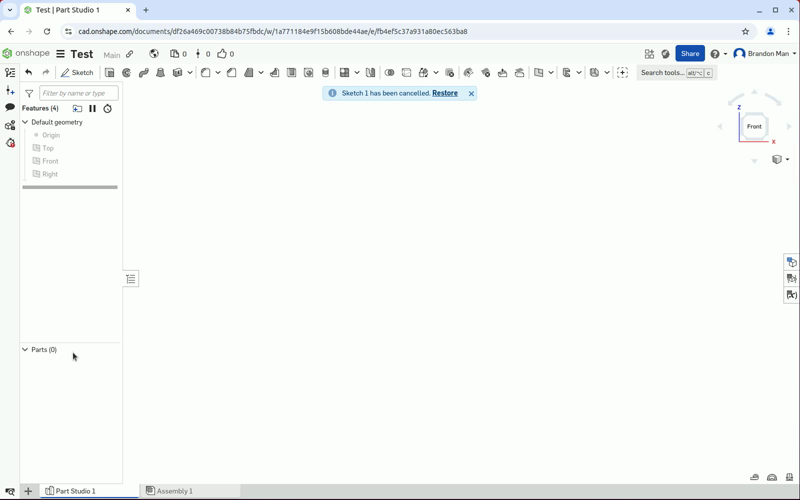
key_down(shift)
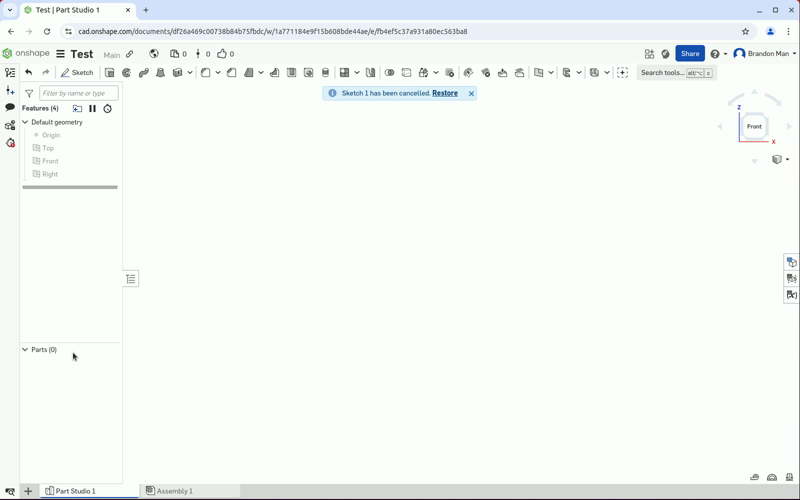
key(left)
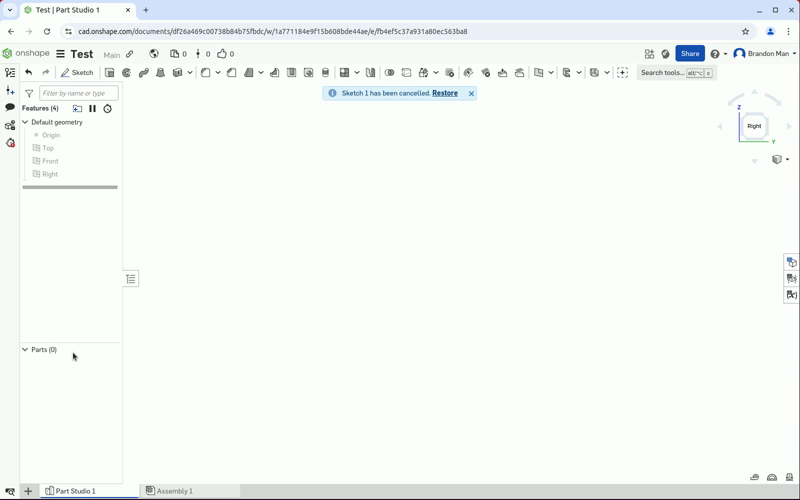
key_up(shift)
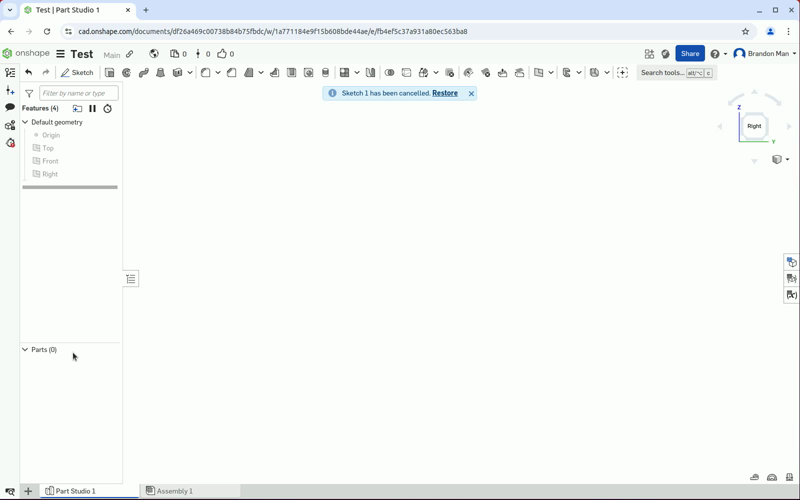
mouse_move(73, 352)
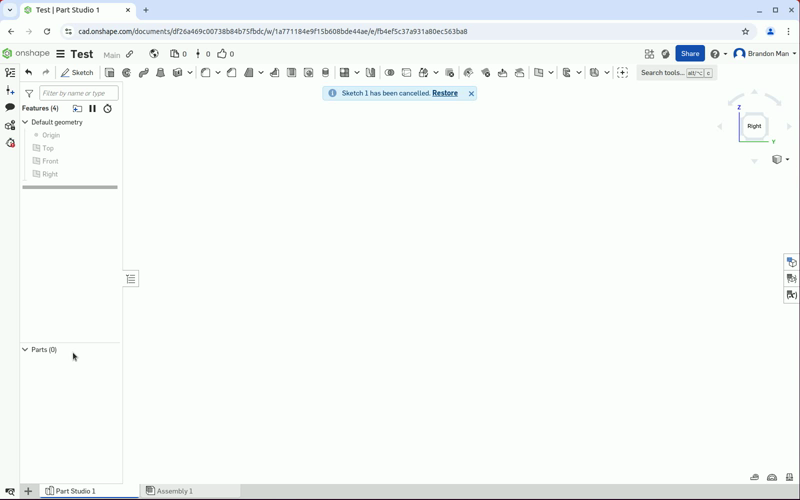
key(shift+y)
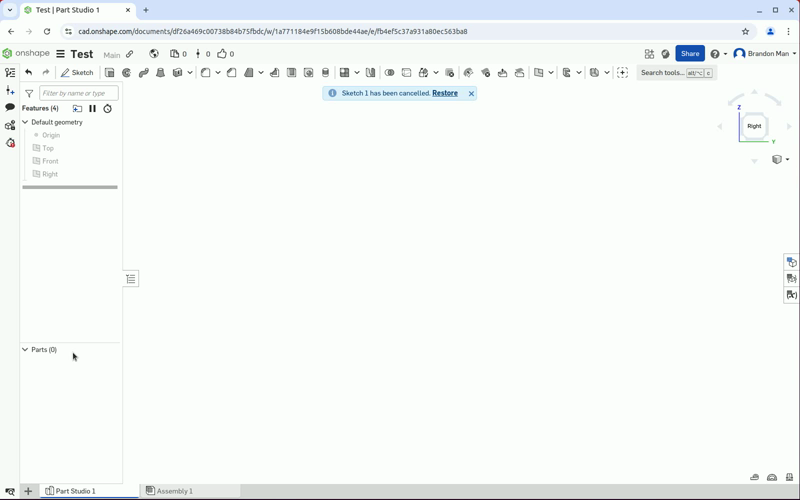
key(shift+s)
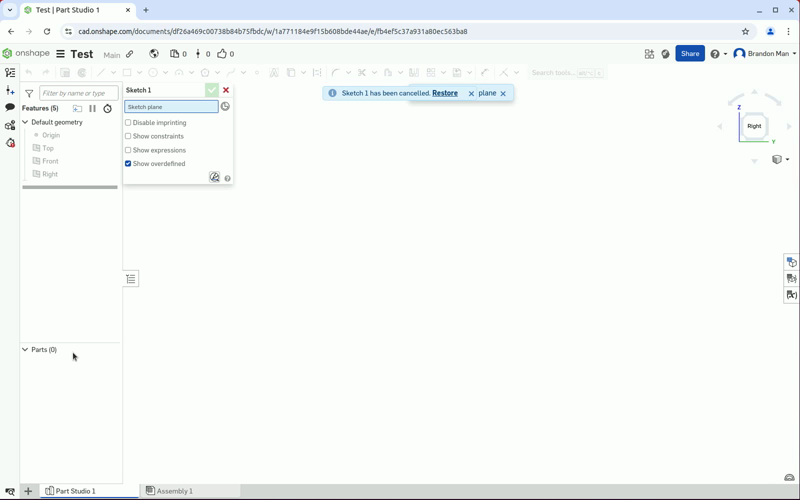
mouse_move(73, 176)
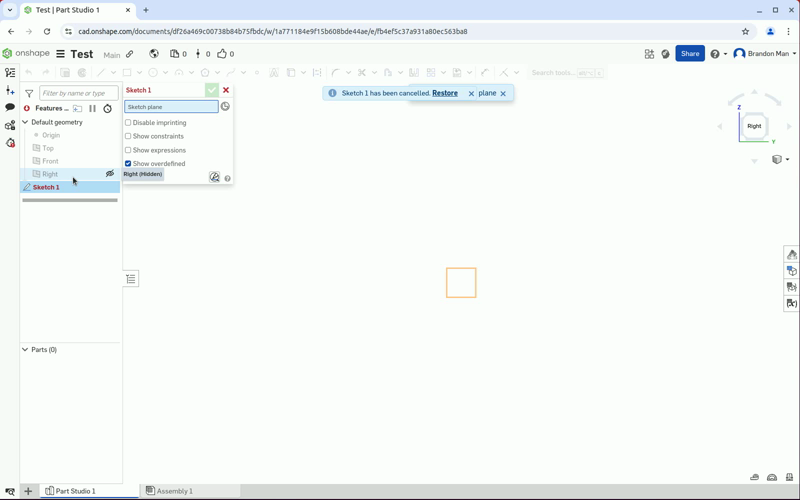
click(73, 176)
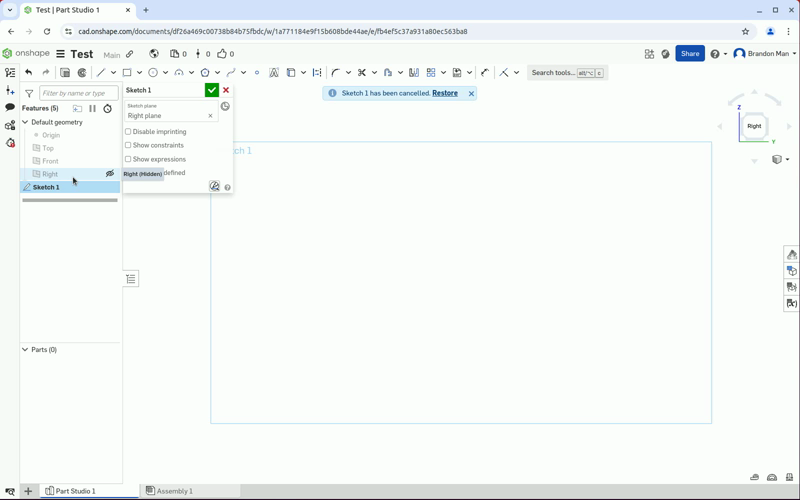
mouse_move(73, 352)
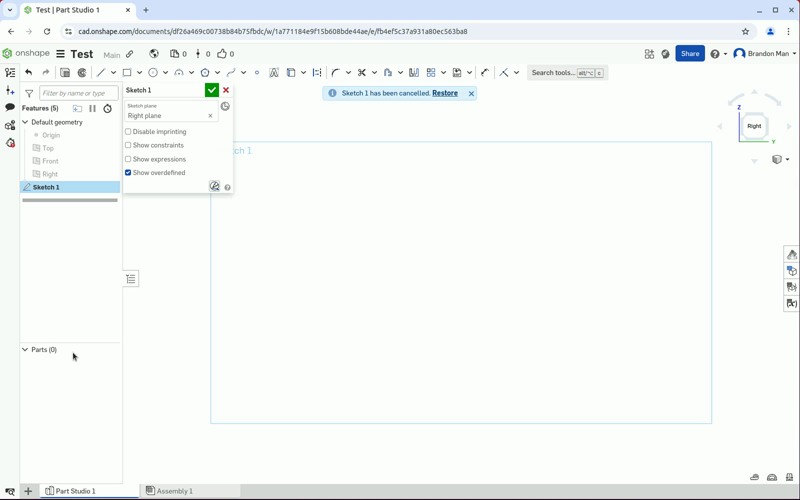
key(y)
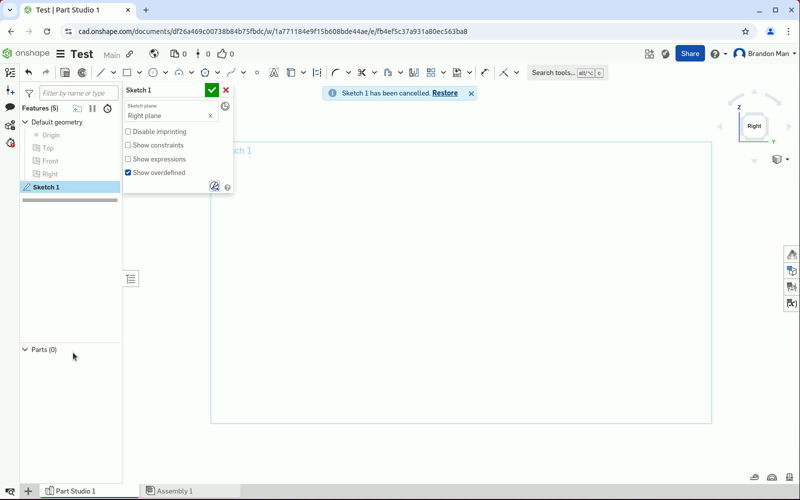
key(l)
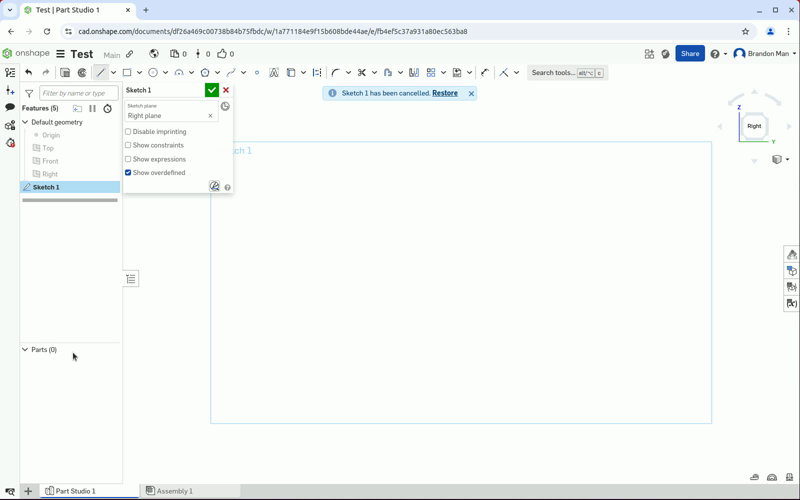
key_down(shift)
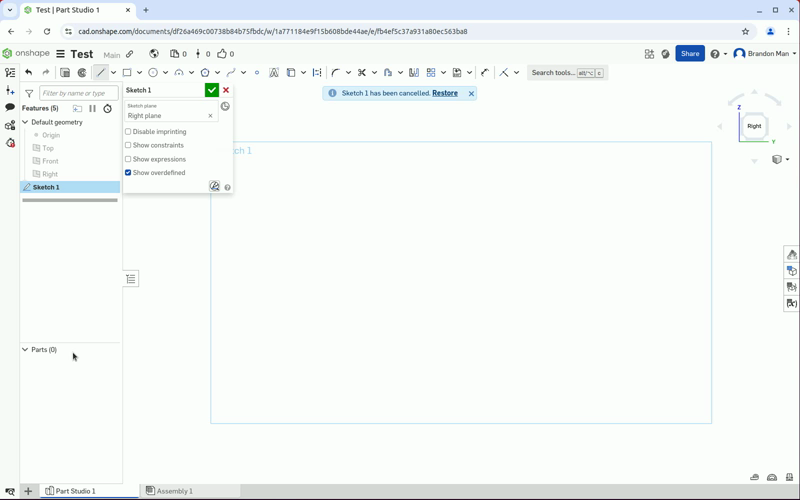
mouse_move(460, 282)
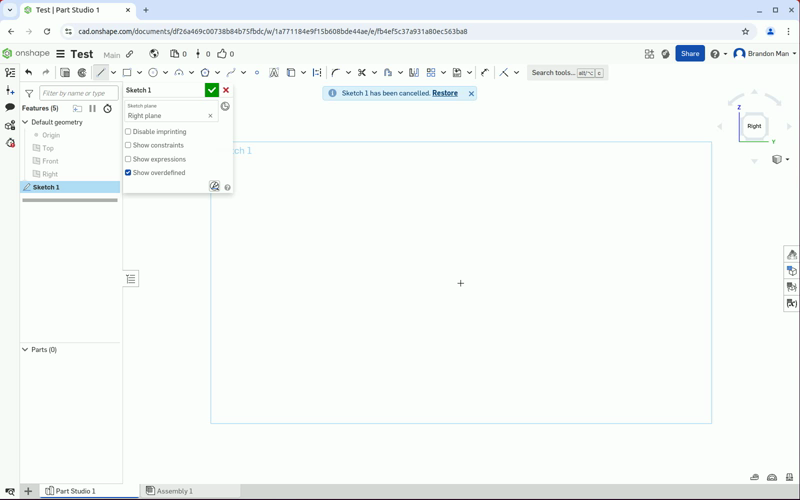
click(460, 282)
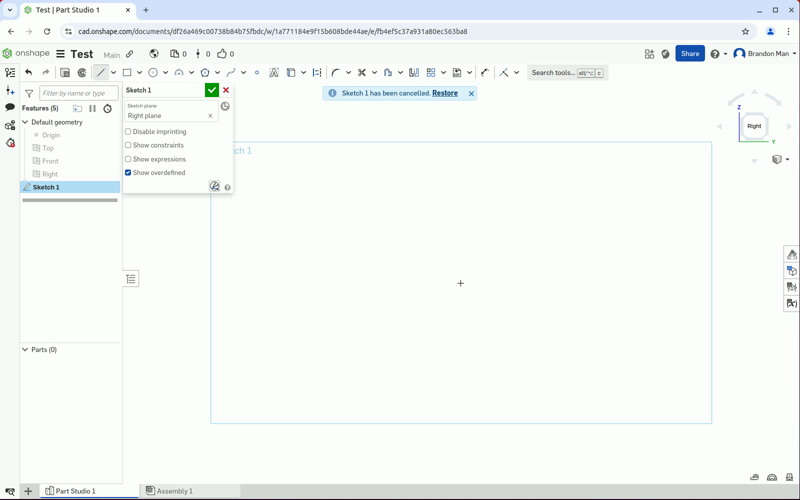
key_up(shift)
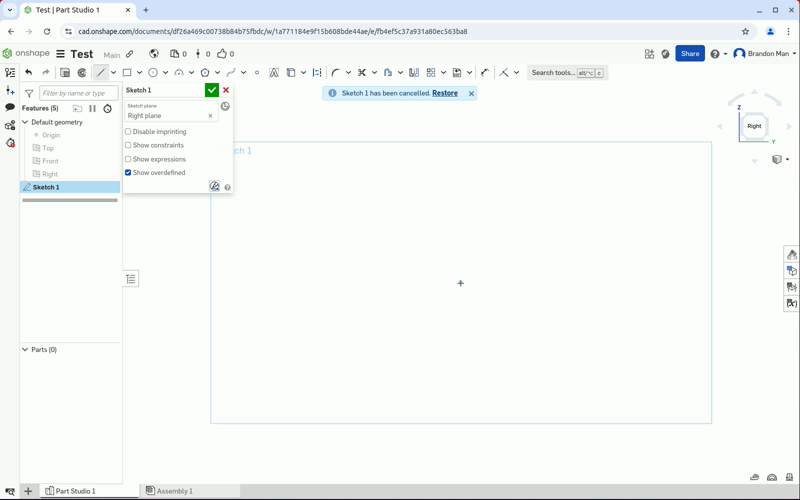
key_down(shift)
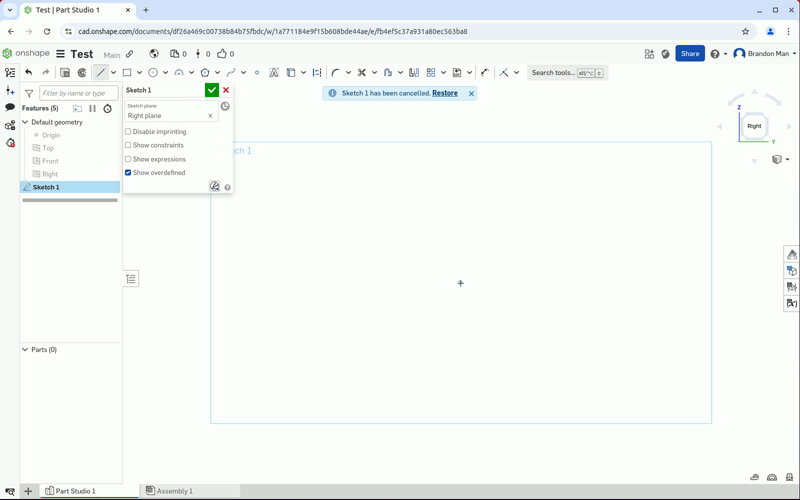
mouse_move(573, 282)
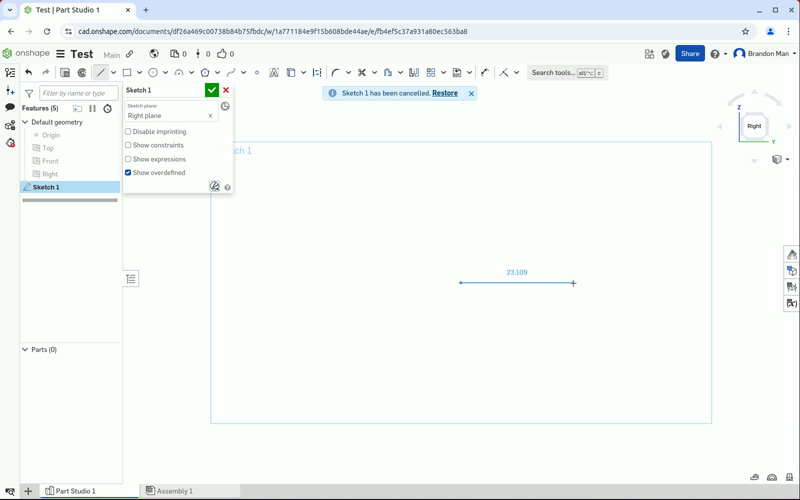
click(573, 282)
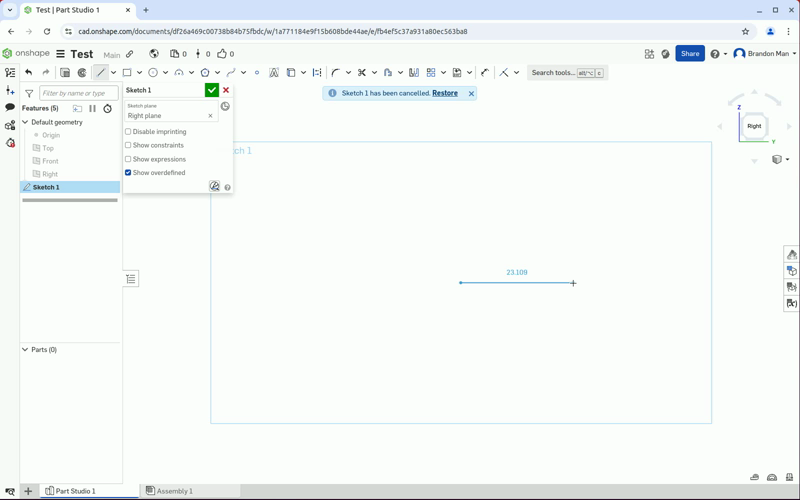
key_up(shift)
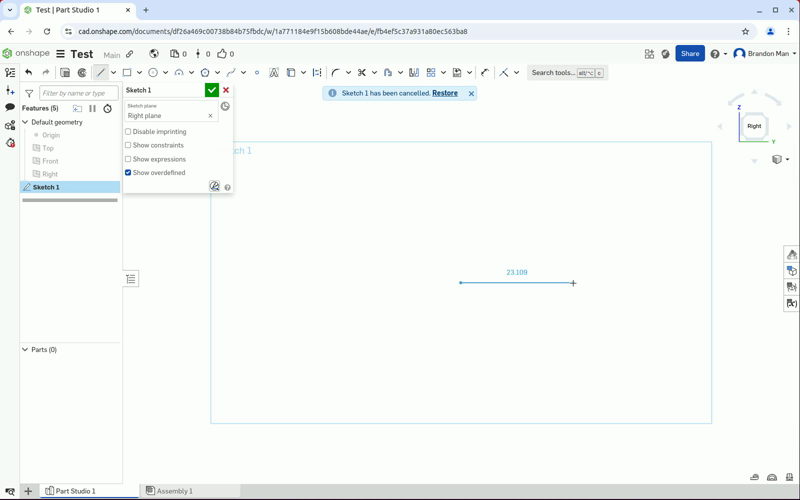
key_down(shift)
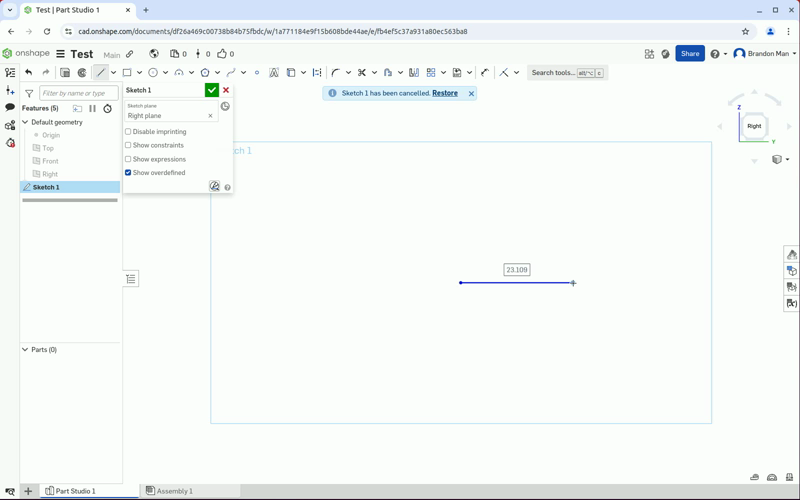
mouse_move(589, 282)
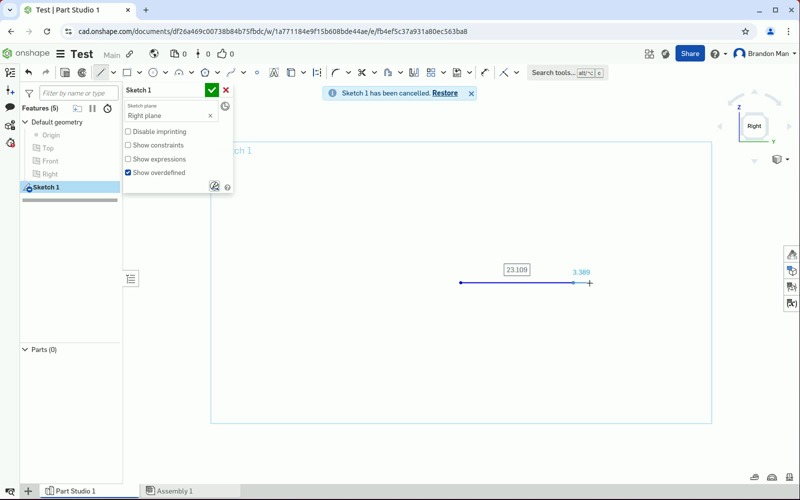
mouse_move(573, 270)
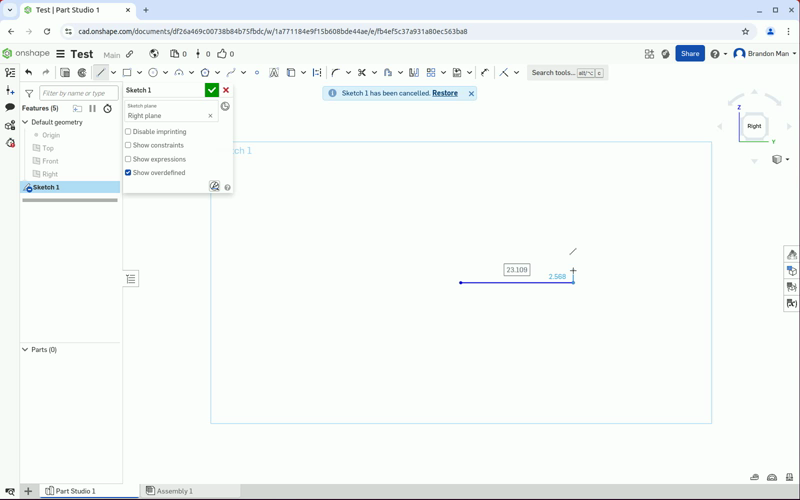
click(573, 270)
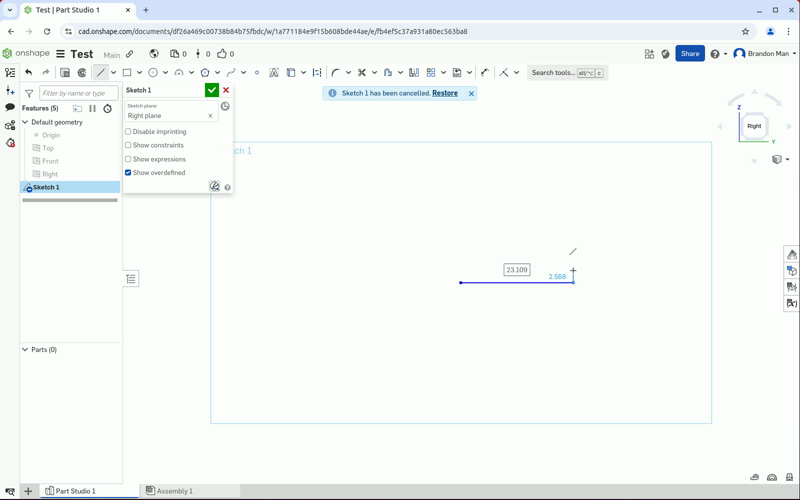
key_up(shift)
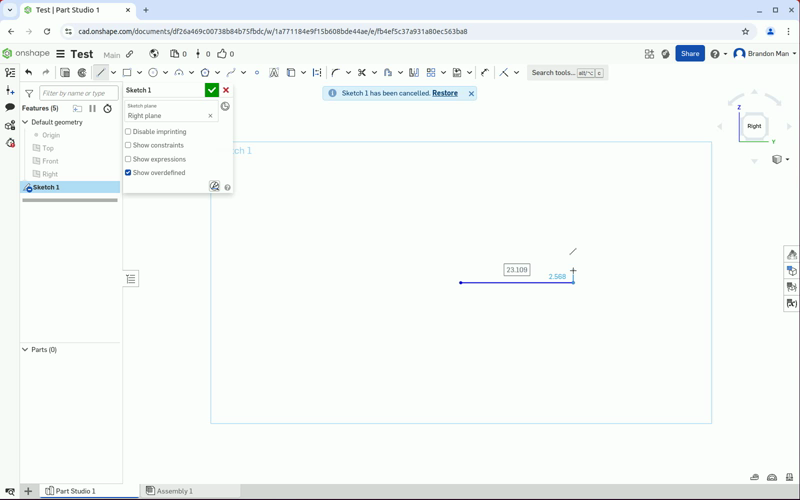
key_down(shift)
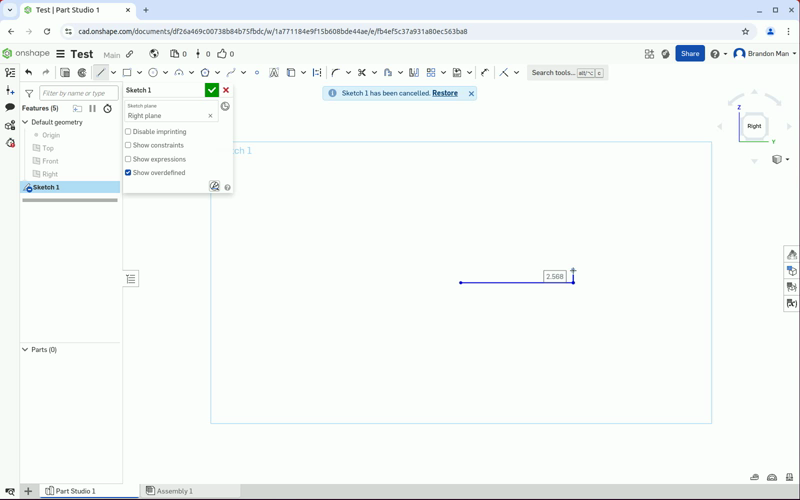
mouse_move(589, 270)
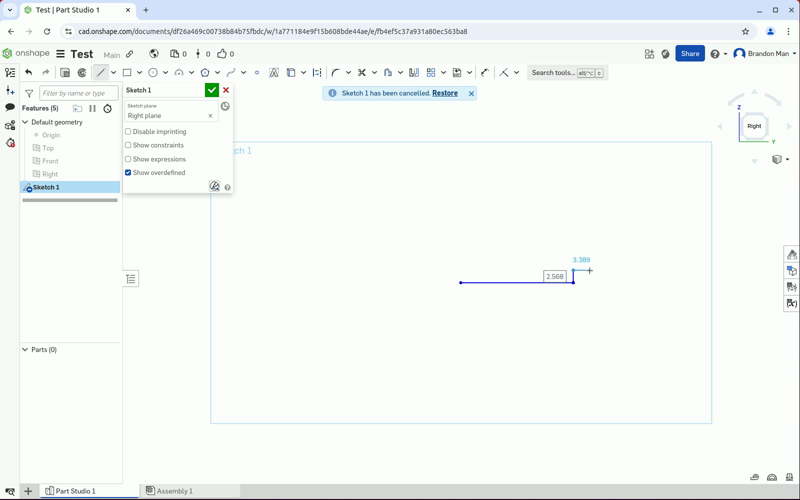
mouse_move(523, 270)
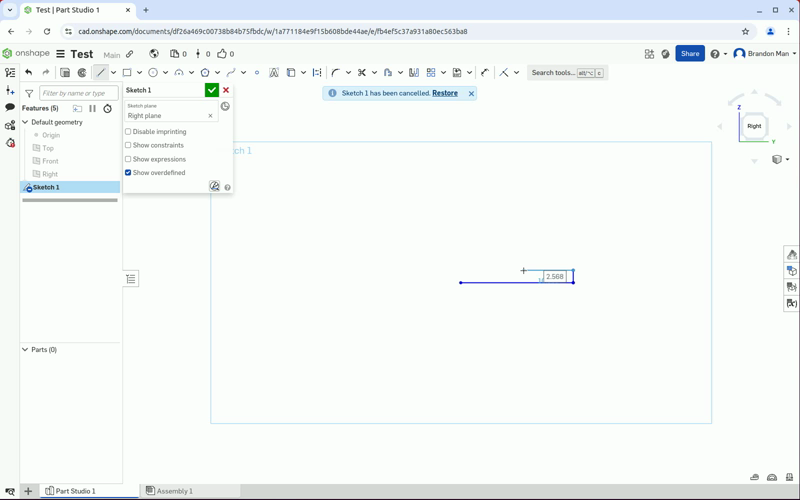
click(523, 270)
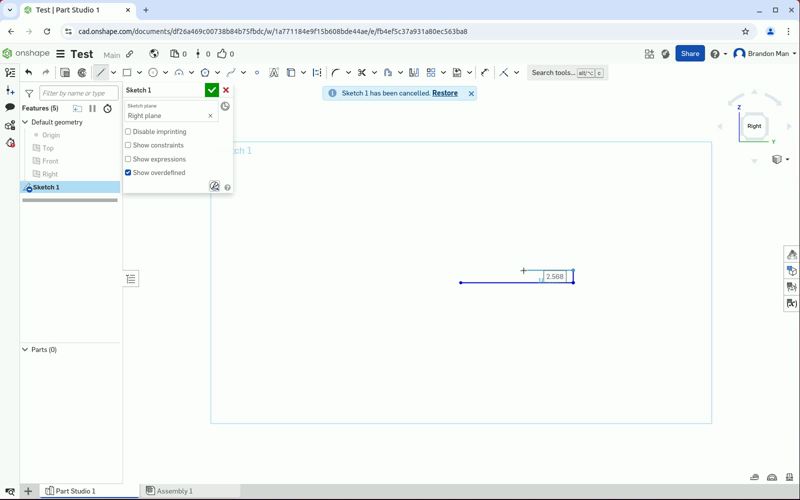
key_up(shift)
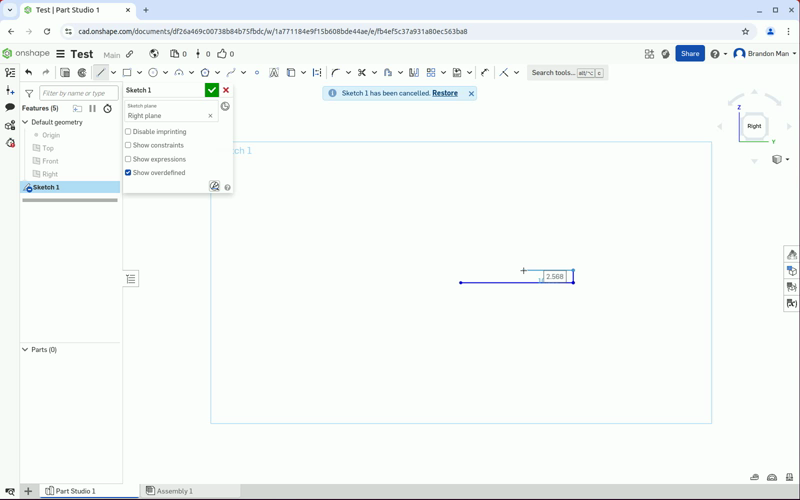
key_down(shift)
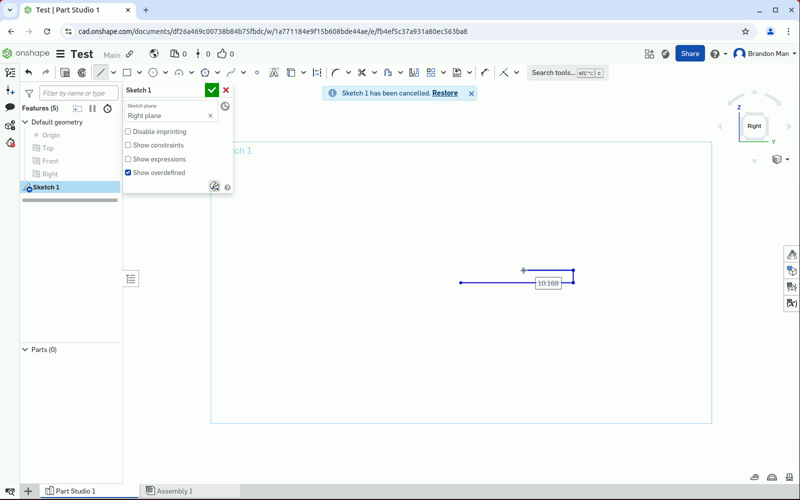
mouse_move(553, 270)
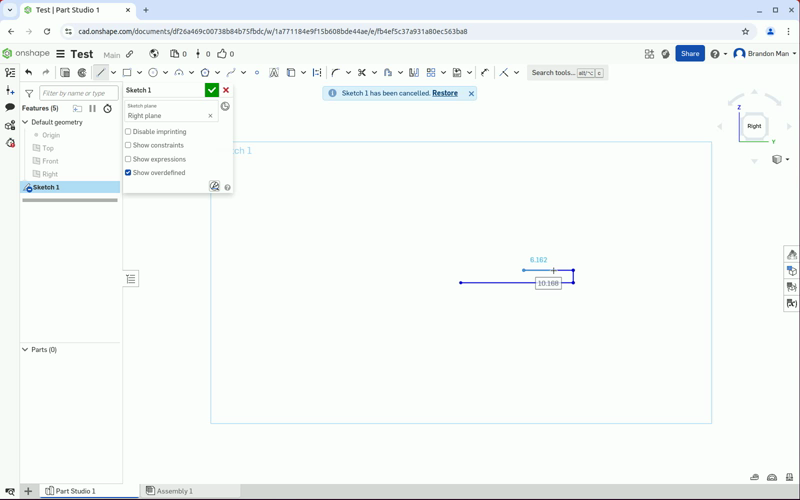
mouse_move(494, 270)
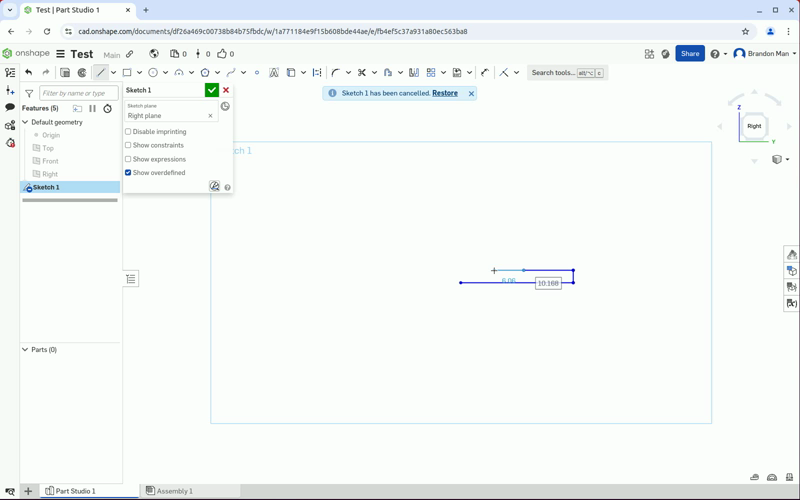
click(494, 270)
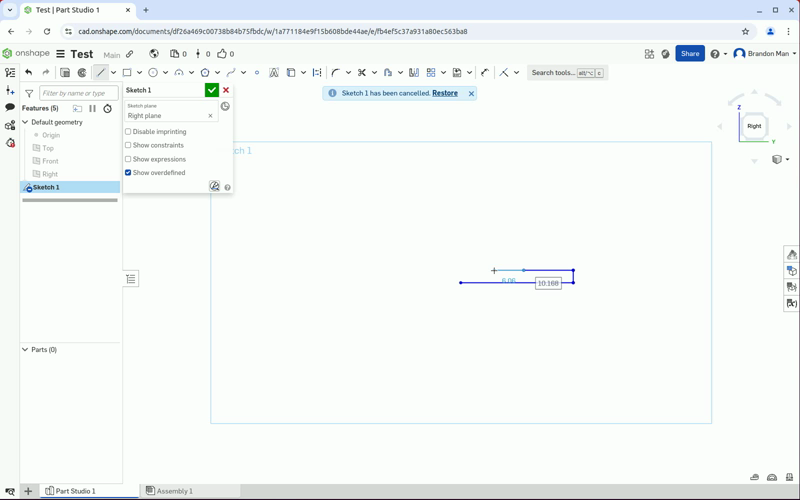
key_up(shift)
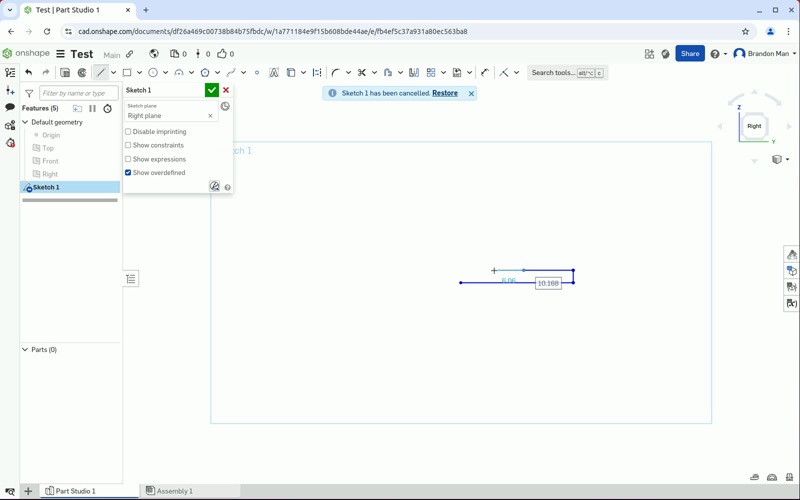
key_down(shift)
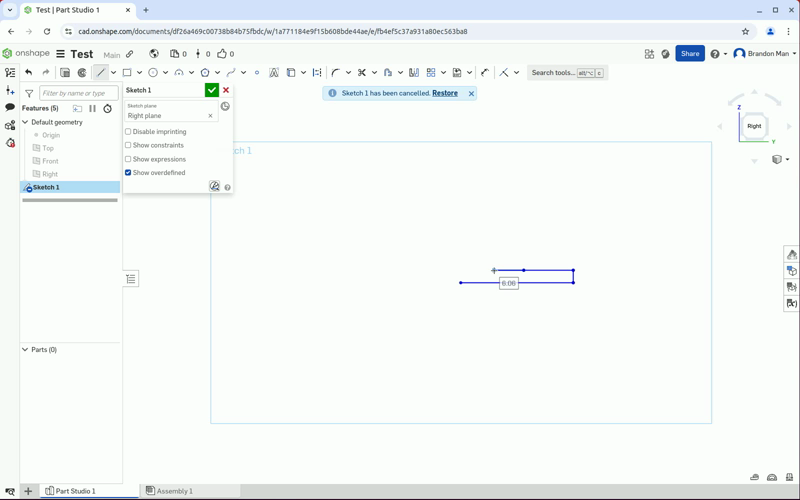
mouse_move(524, 270)
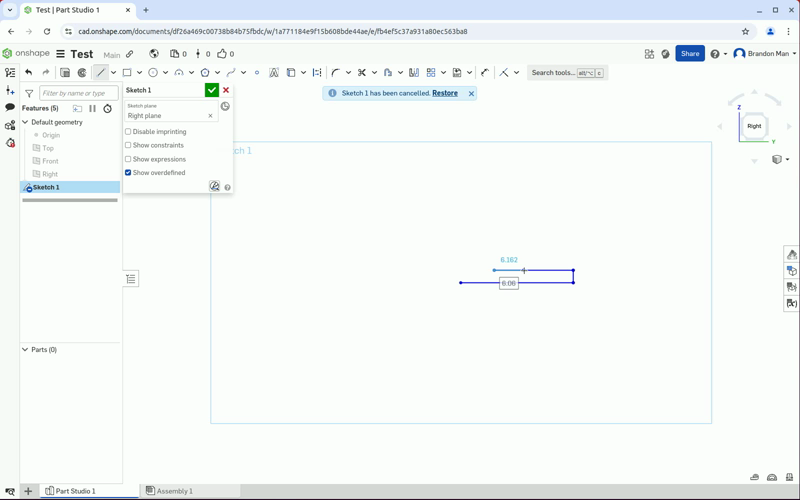
mouse_move(465, 270)
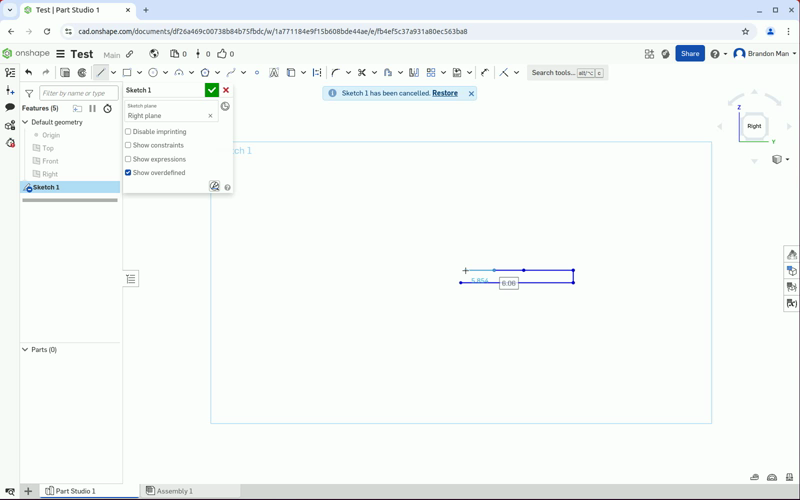
click(465, 270)
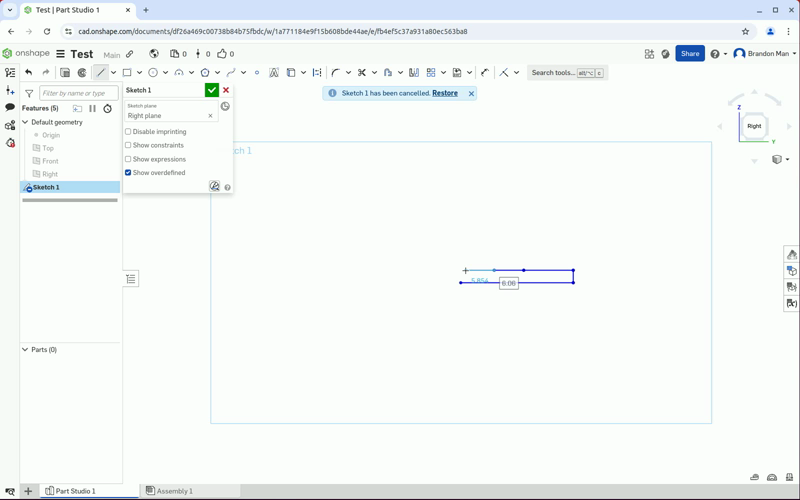
key_up(shift)
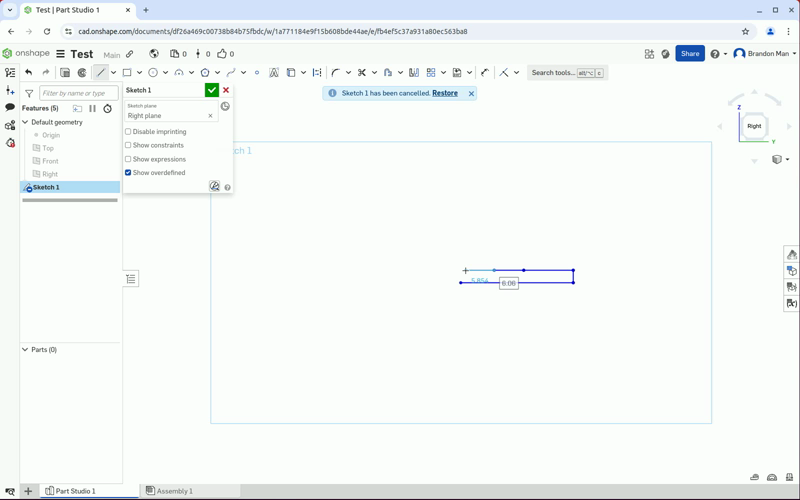
mouse_move(495, 270)
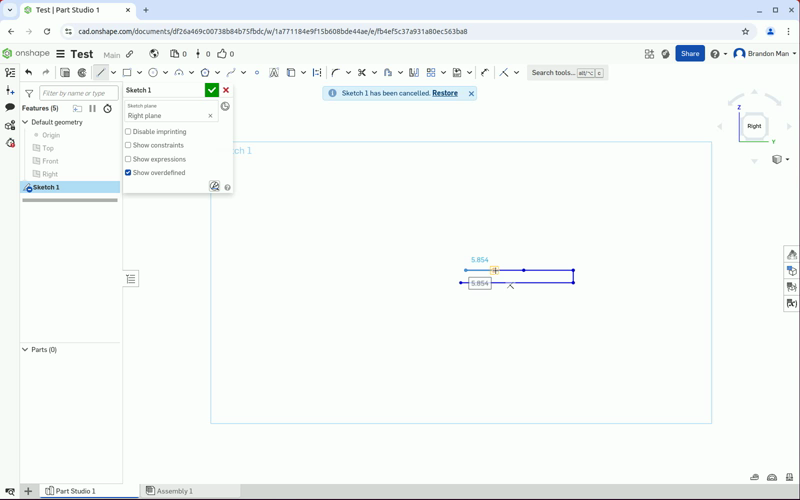
key_down(shift)
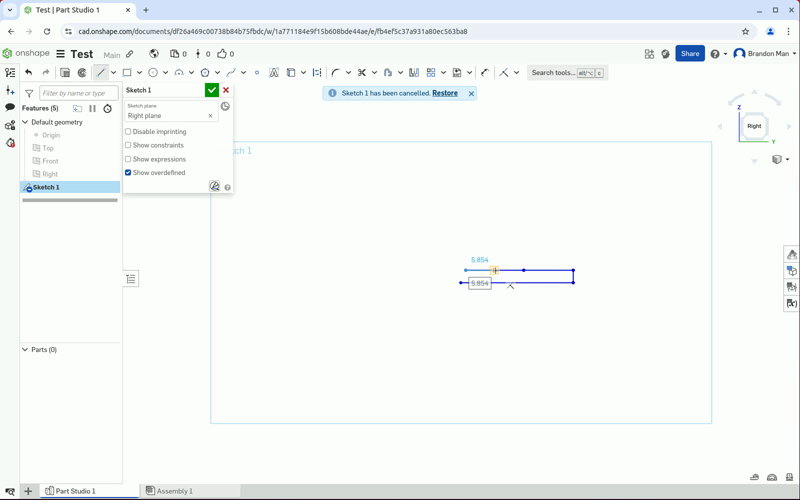
mouse_move(460, 282)
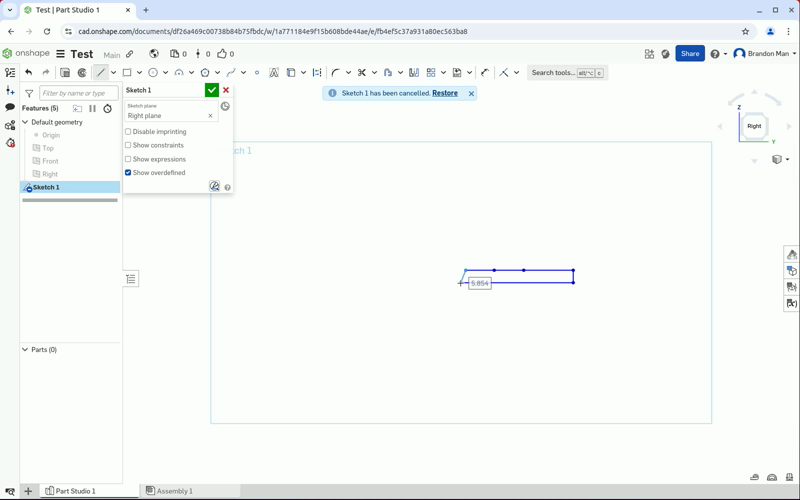
key_up(shift)
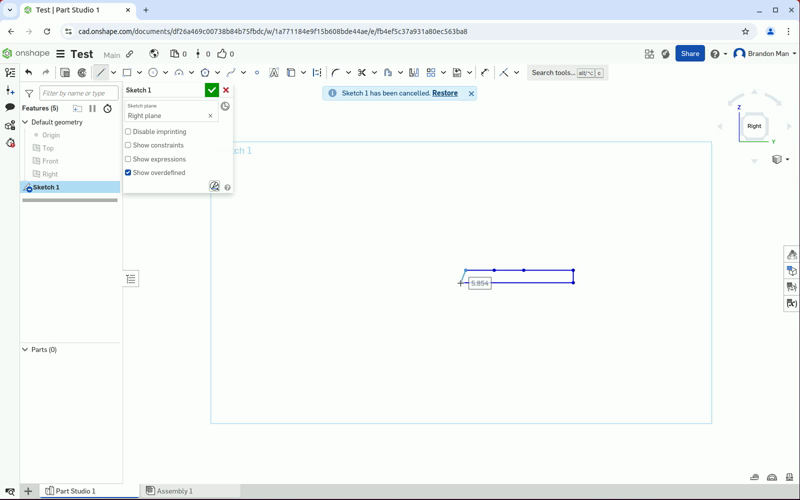
click(460, 282)
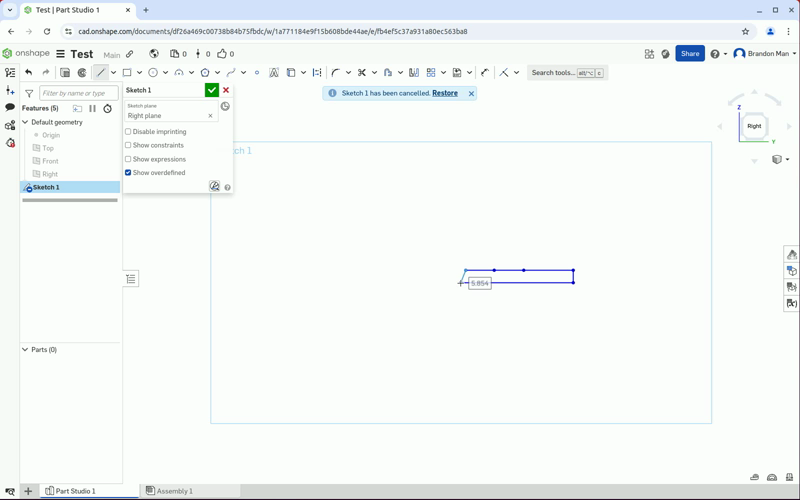
key(esc)
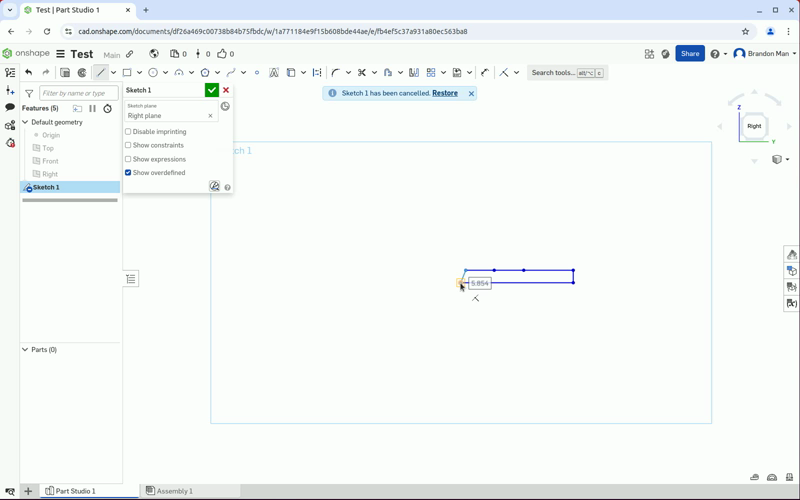
mouse_move(489, 279)
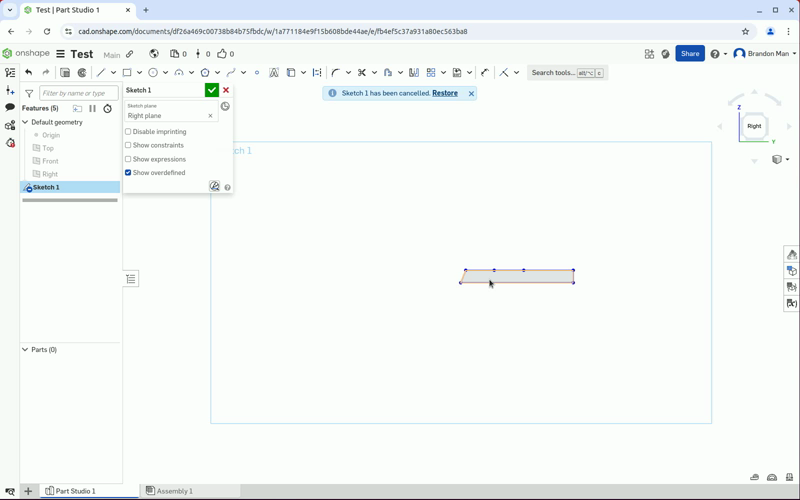
scroll(6)
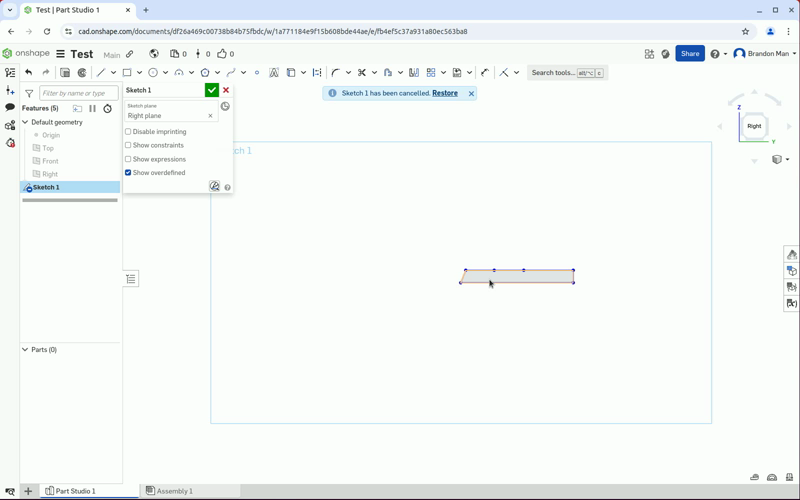
scroll(6)
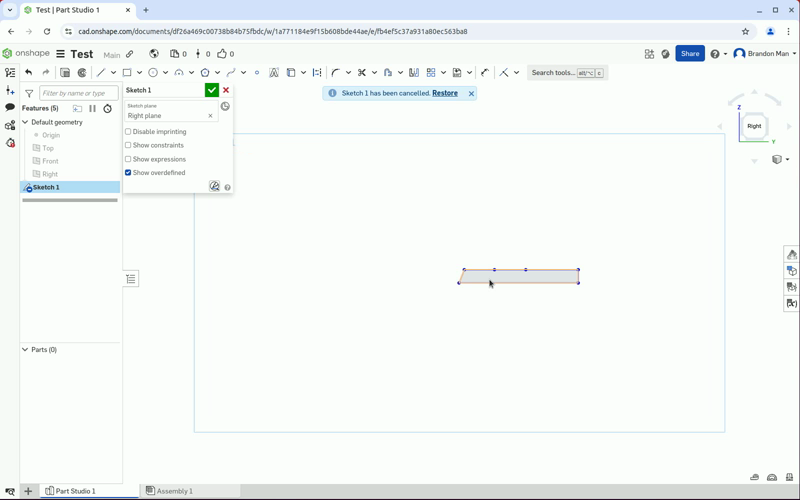
scroll(6)
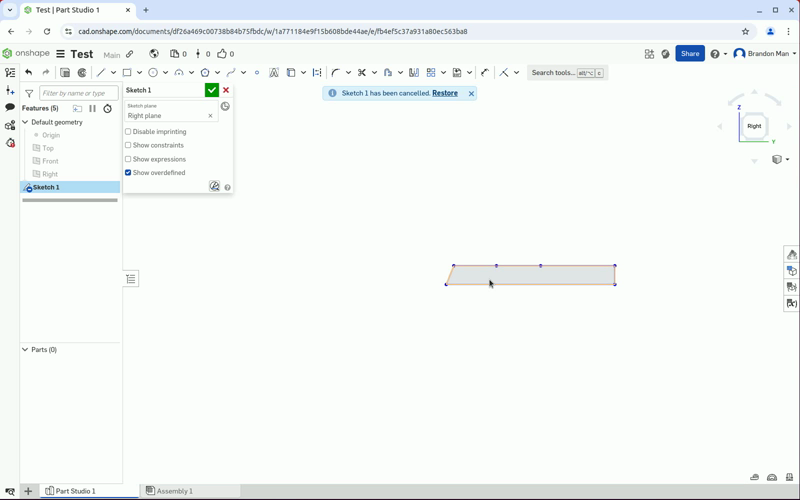
scroll(6)
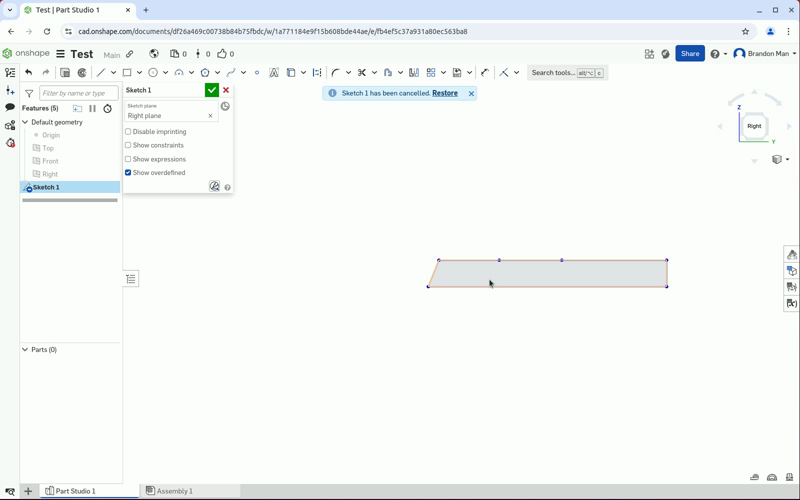
scroll(6)
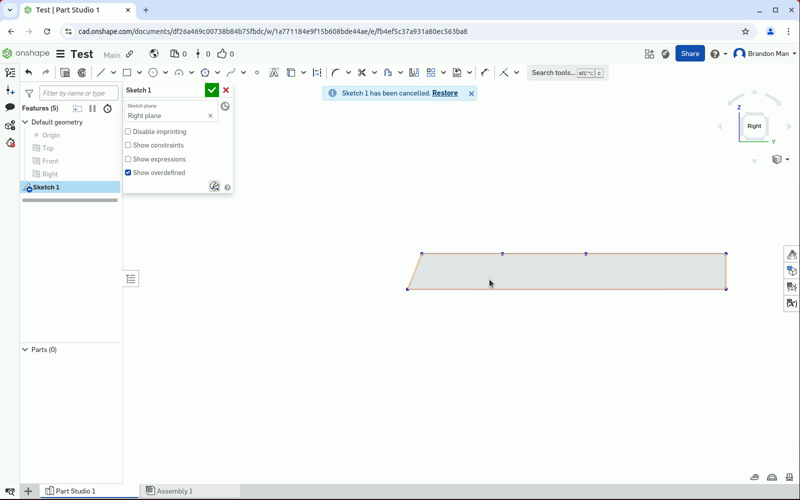
scroll(6)
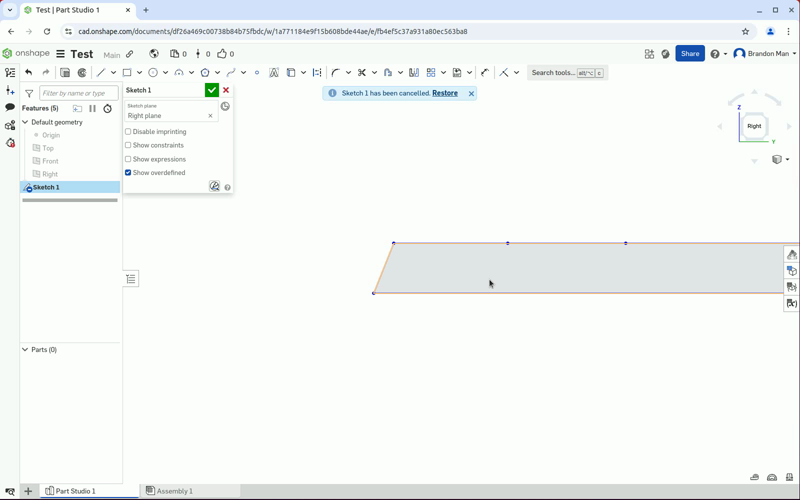
scroll(6)
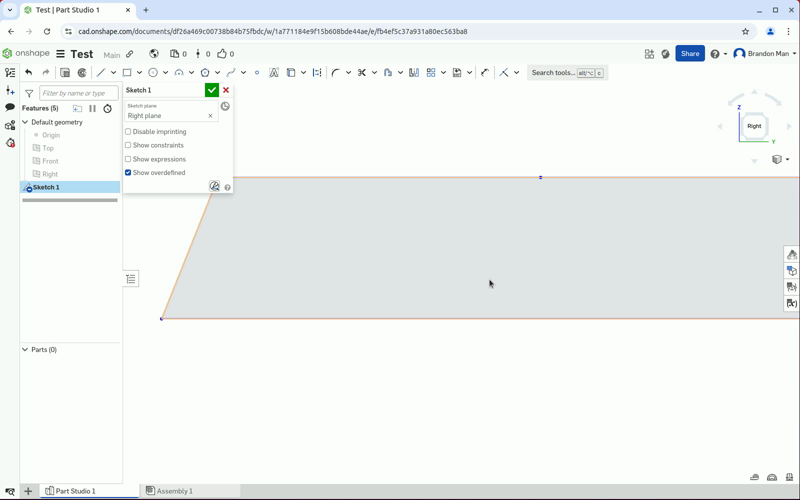
click(489, 279)
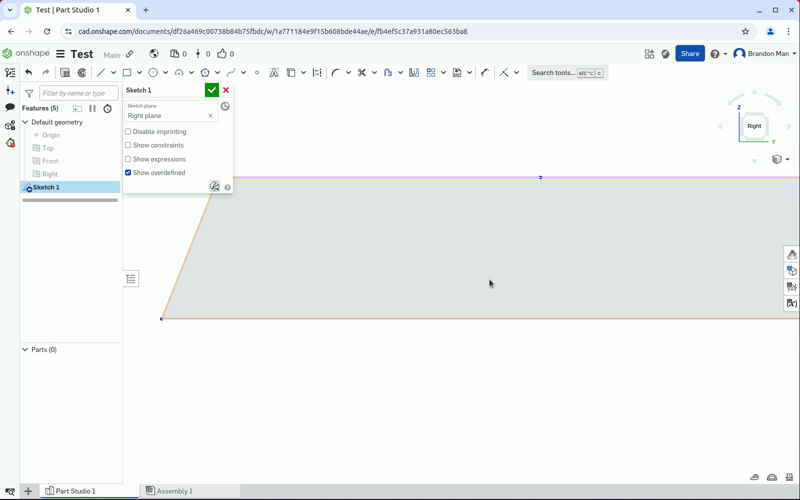
scroll(-6)
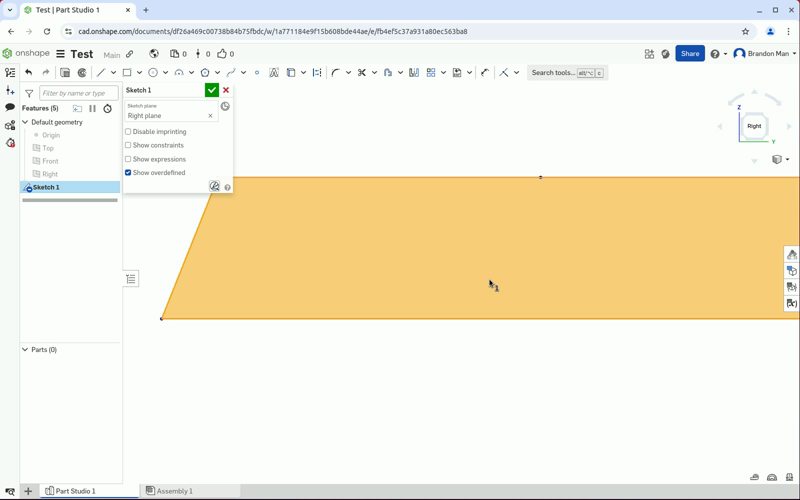
scroll(-6)
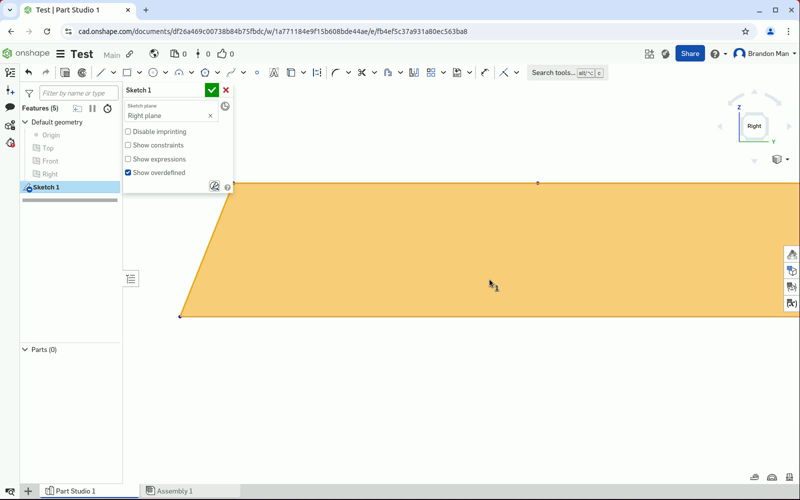
scroll(-6)
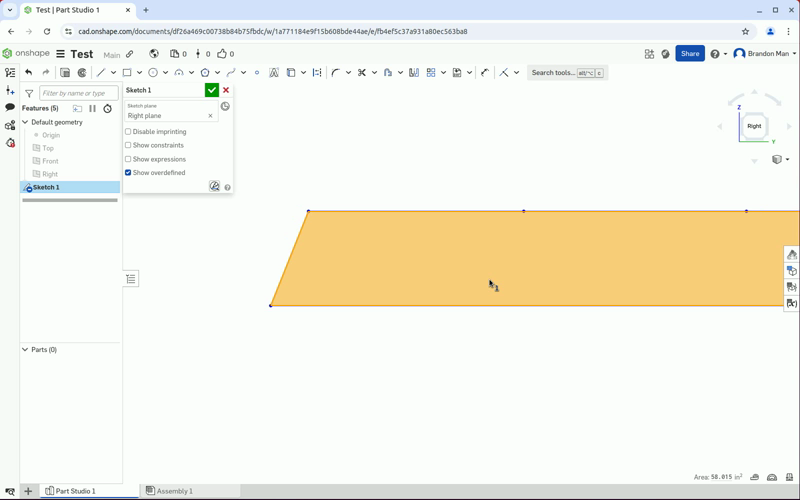
scroll(-6)
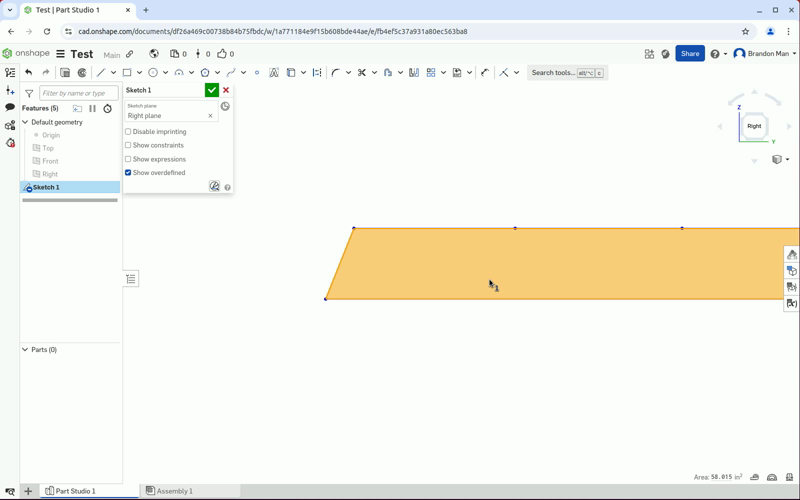
scroll(-6)
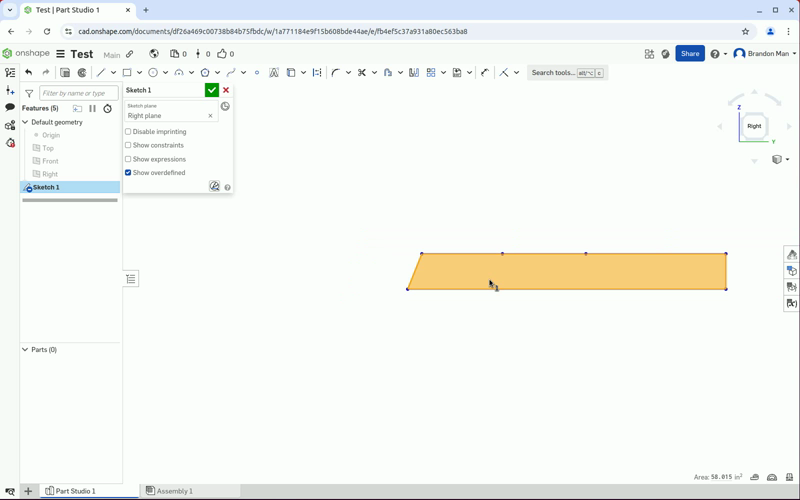
scroll(-6)
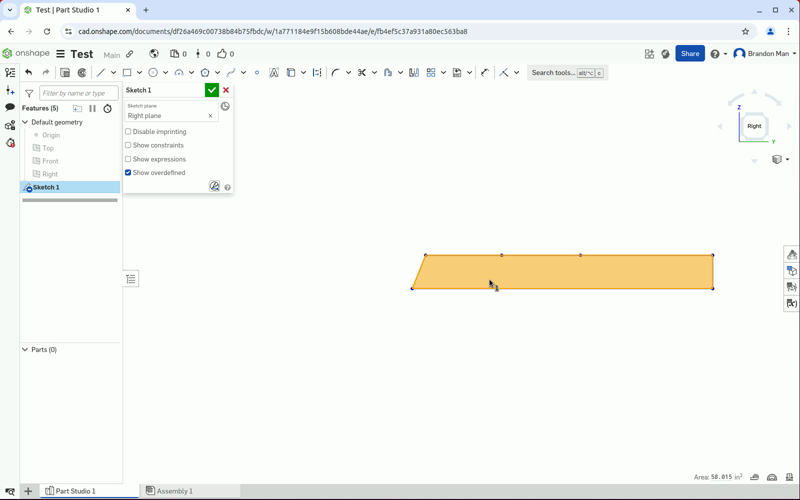
scroll(-6)
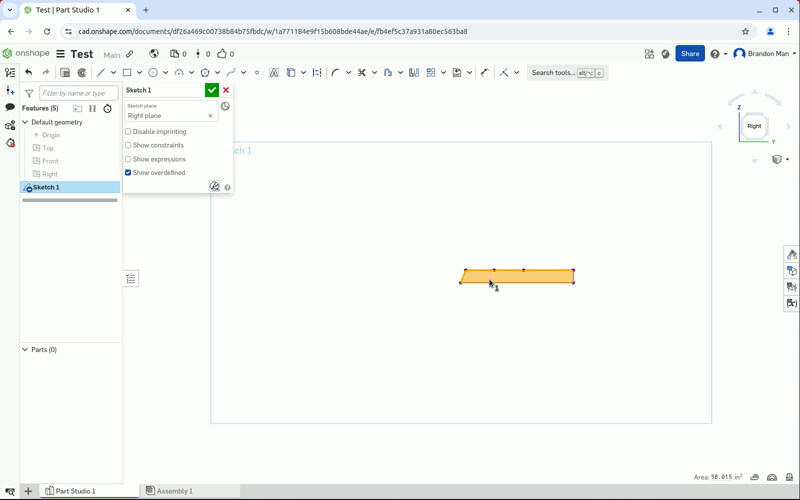
mouse_move(73, 352)
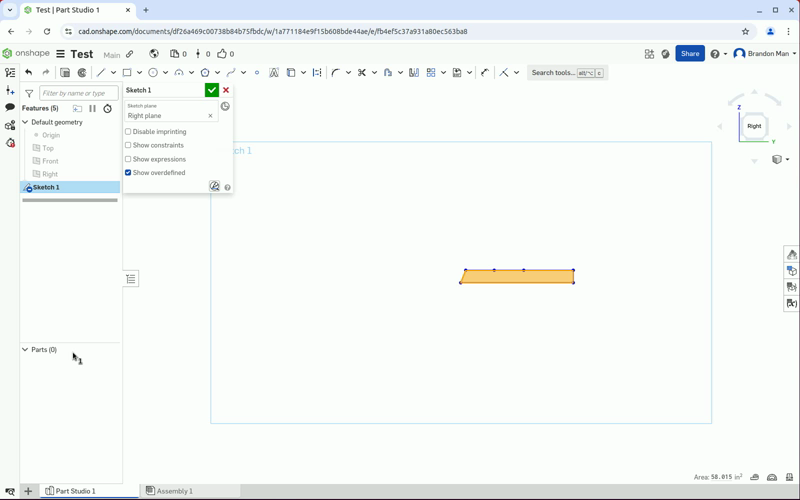
key(shift+y)
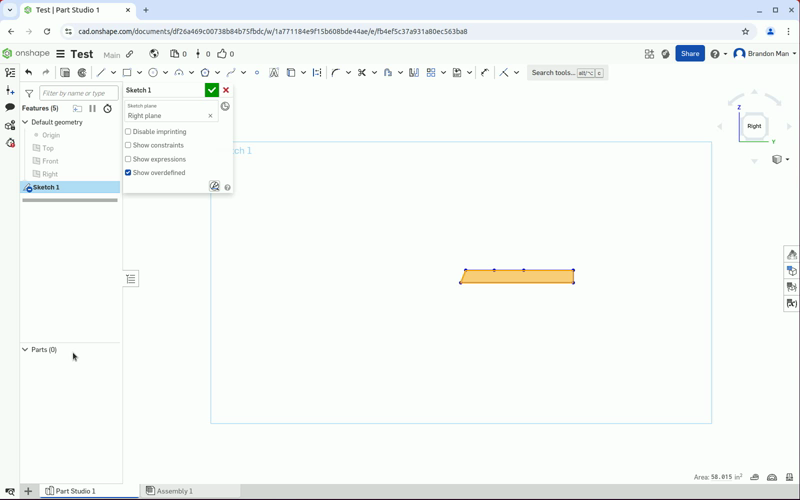
key(shift+e)
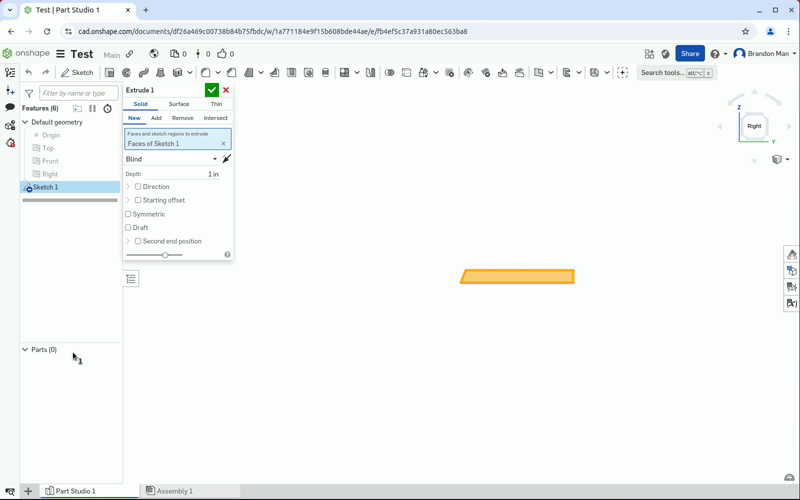
mouse_move(143, 106)
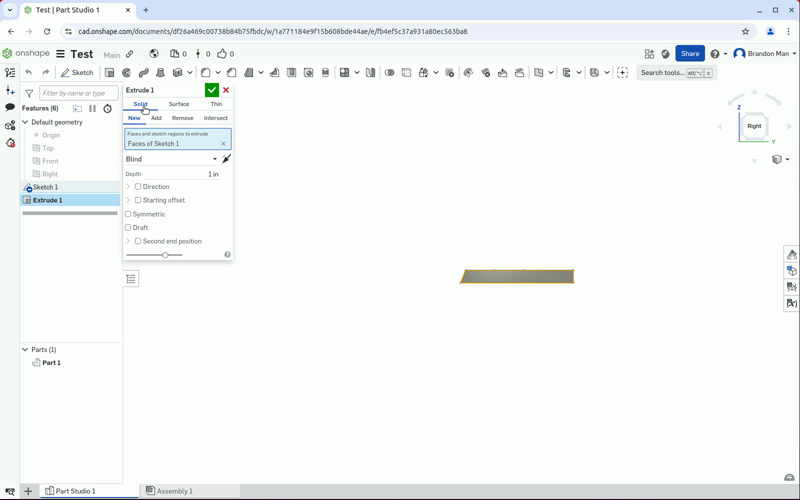
click(143, 106)
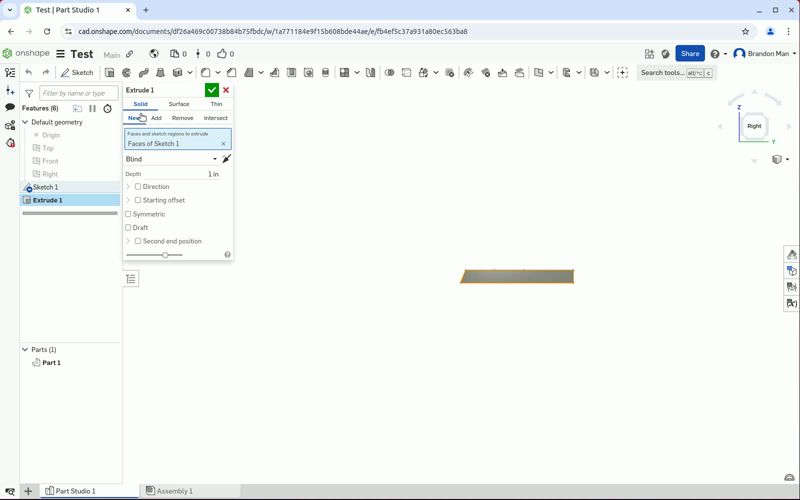
mouse_move(137, 120)
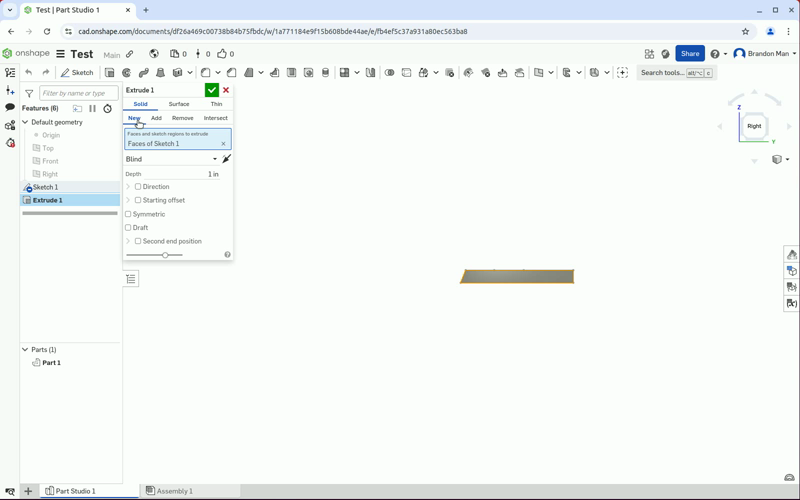
click(137, 120)
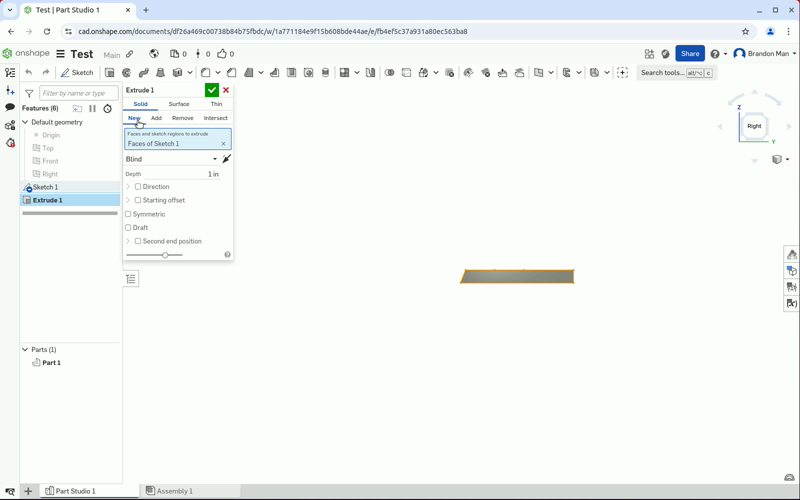
key(tab, 4)
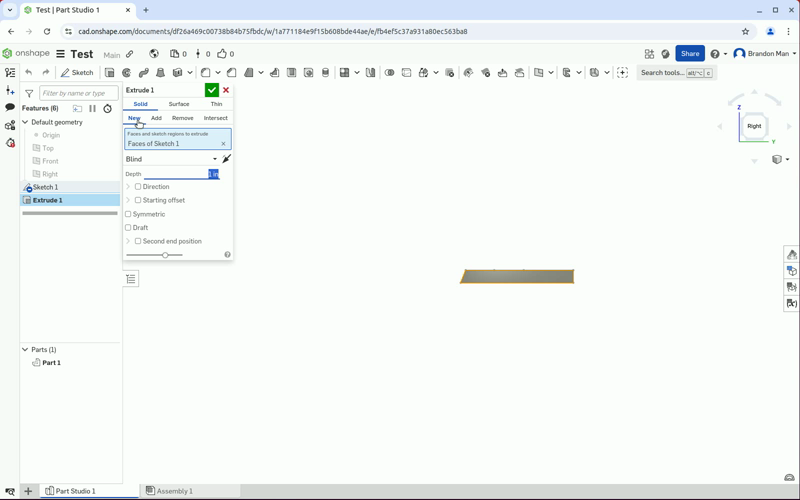
text(23.108)
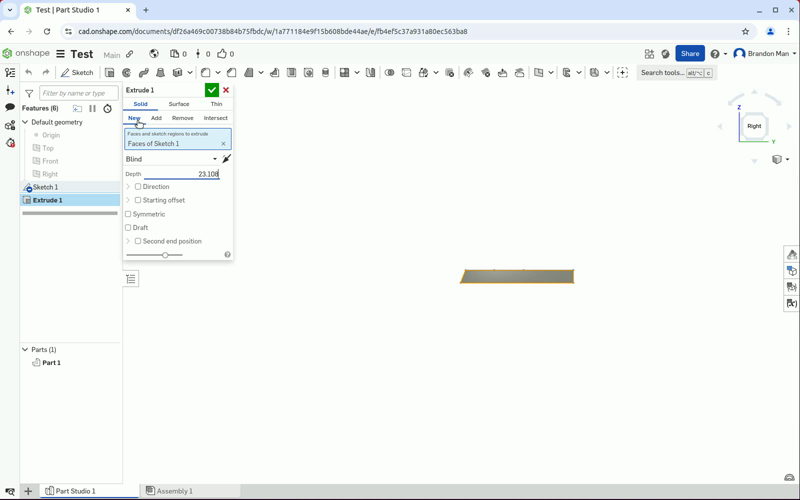
key(tab, 3)
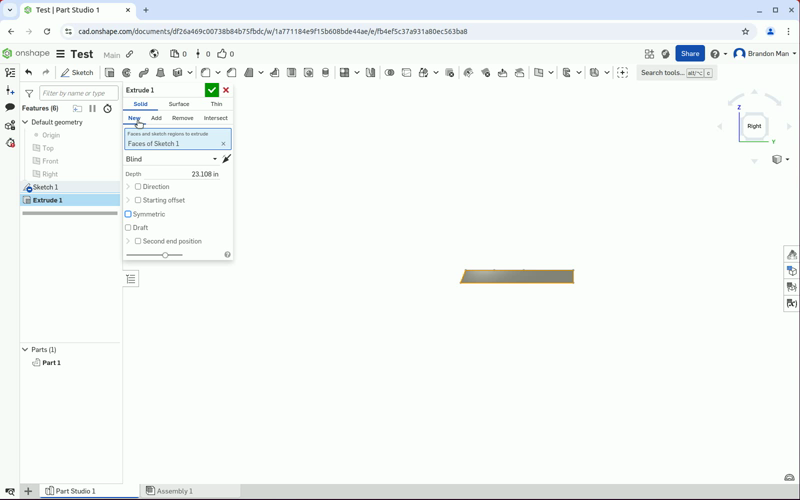
key(space)
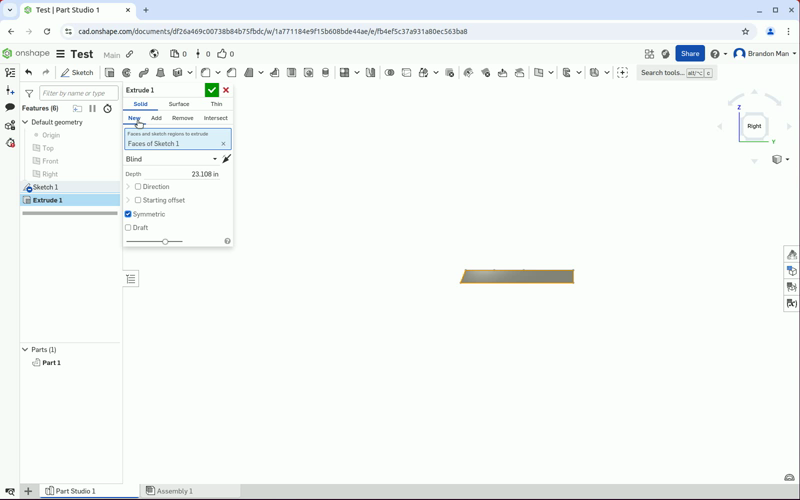
key(enter)
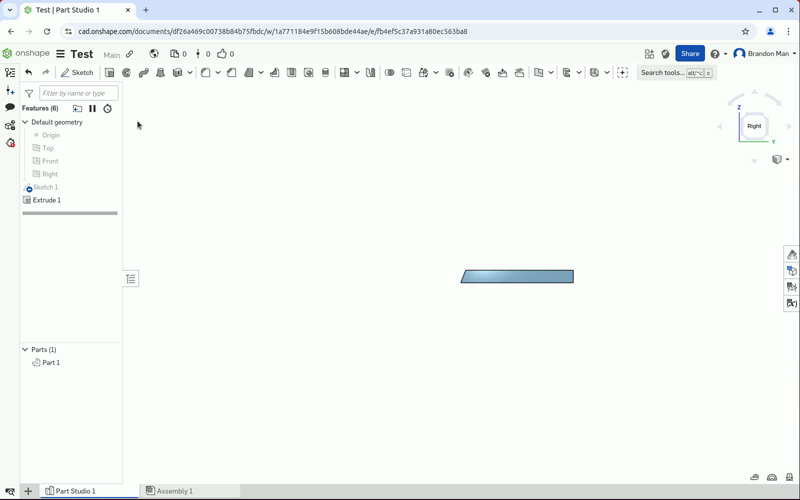
key(shift+h)
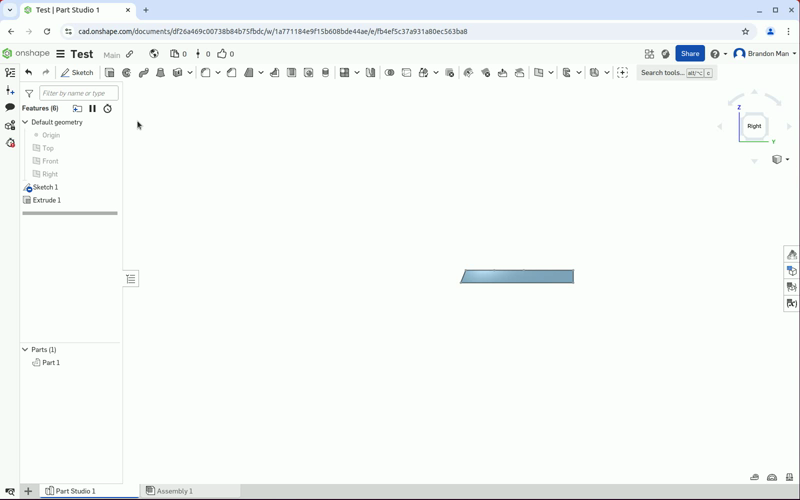
key(shift+h)
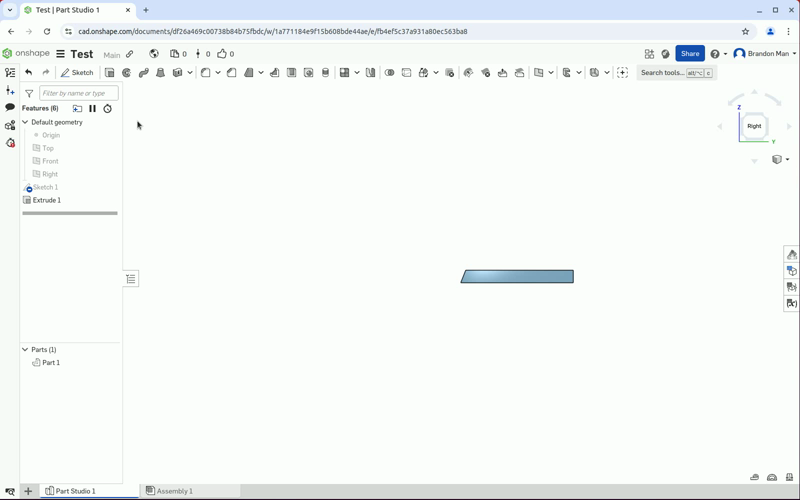
mouse_move(73, 189)
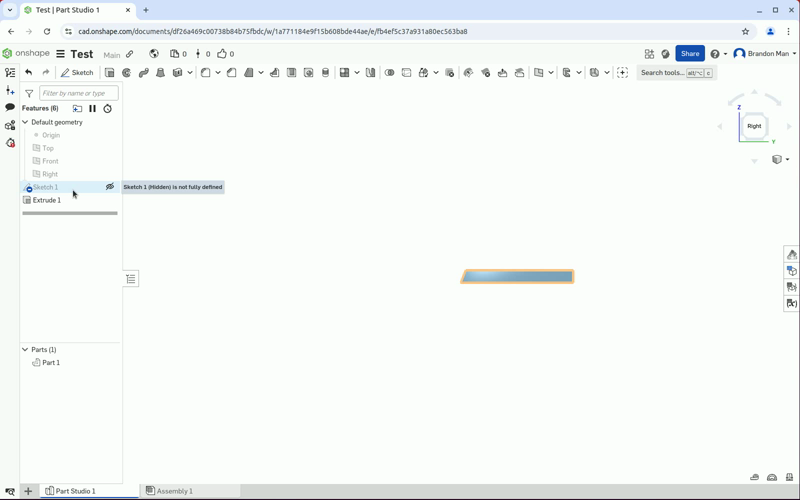
click(73, 189)
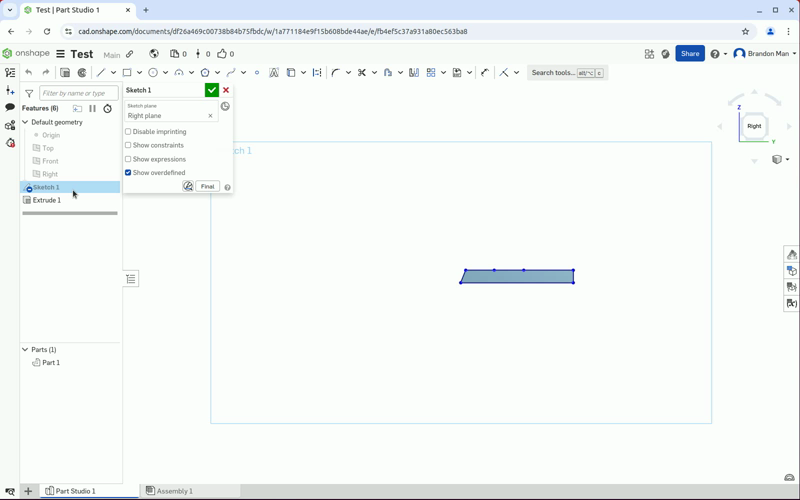
mouse_move(229, 92)
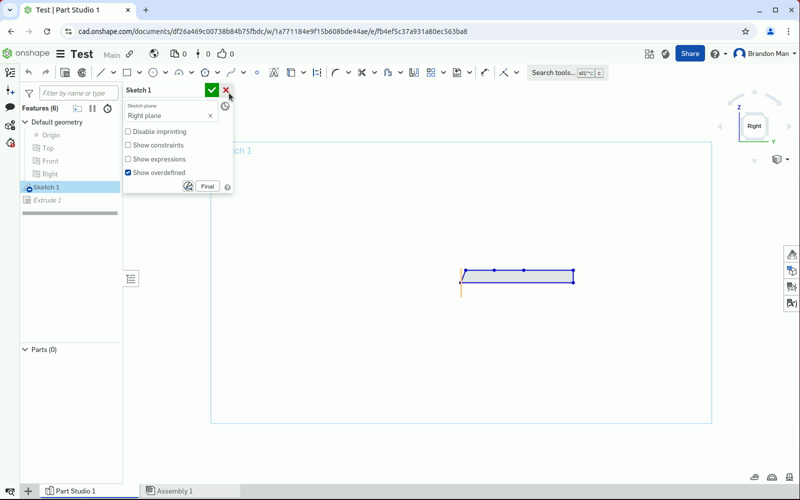
click(229, 92)
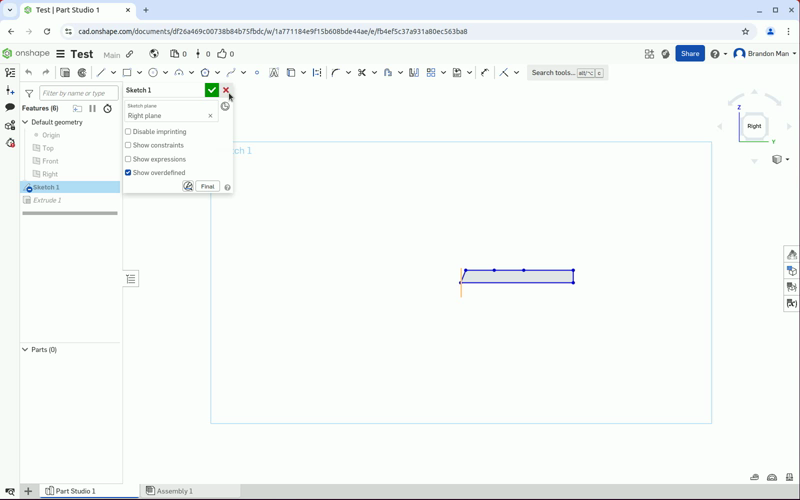
key(shift+s)
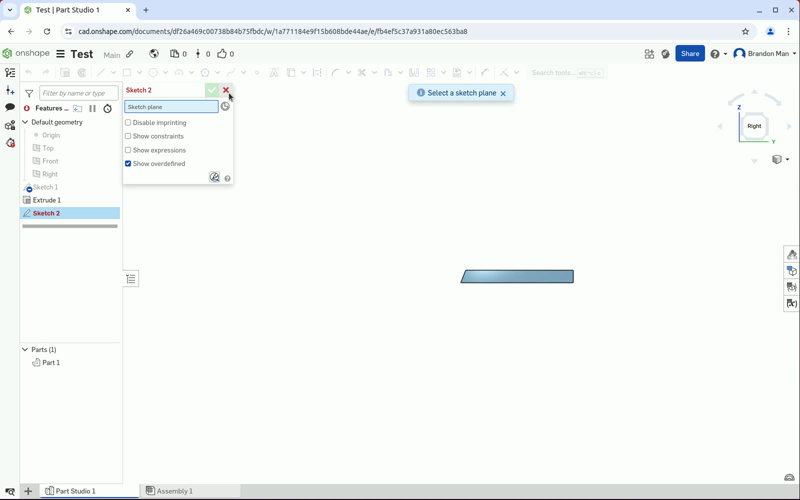
mouse_move(73, 176)
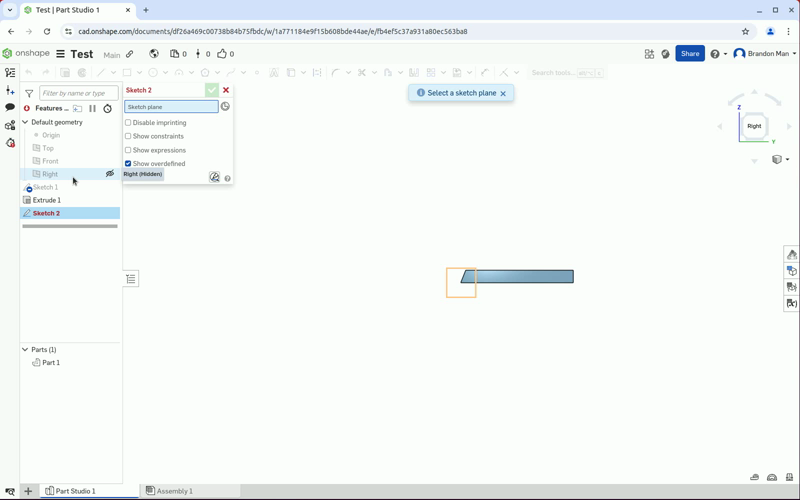
click(73, 176)
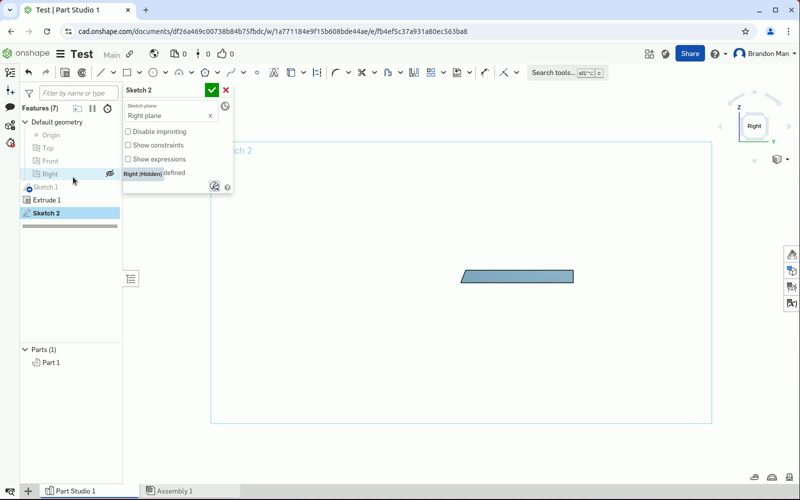
mouse_move(73, 352)
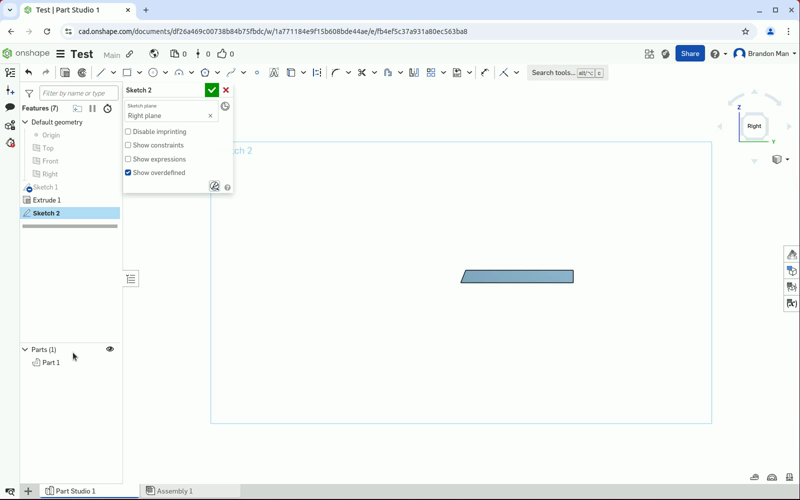
key(y)
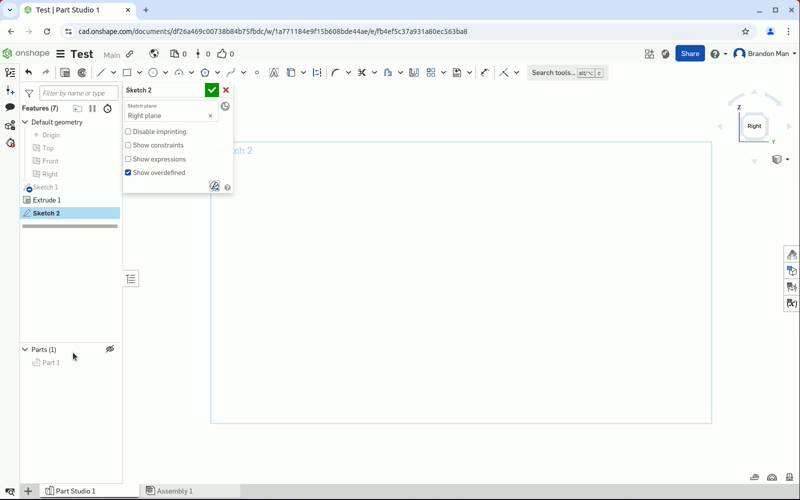
key(l)
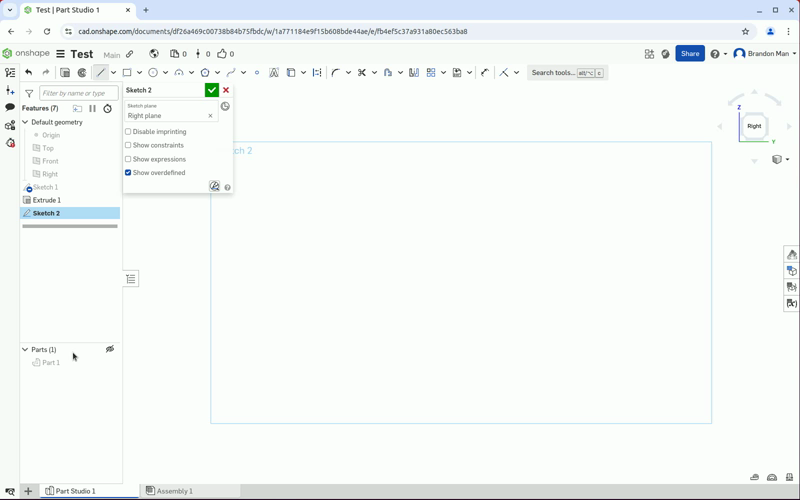
key_down(shift)
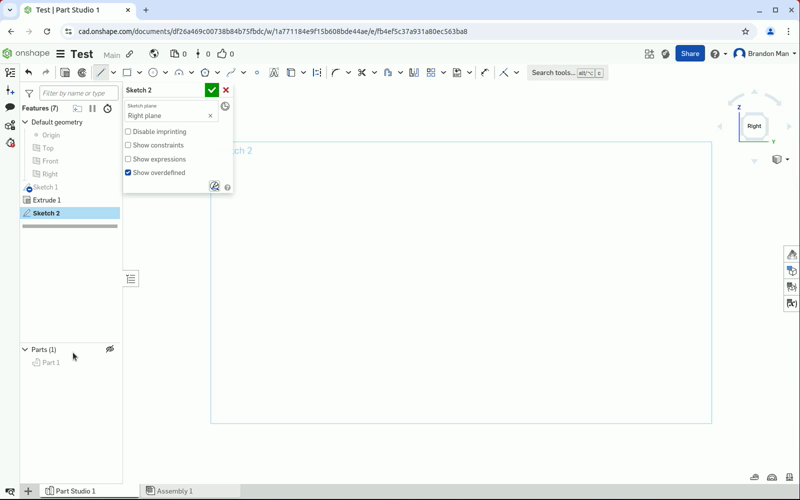
mouse_move(494, 270)
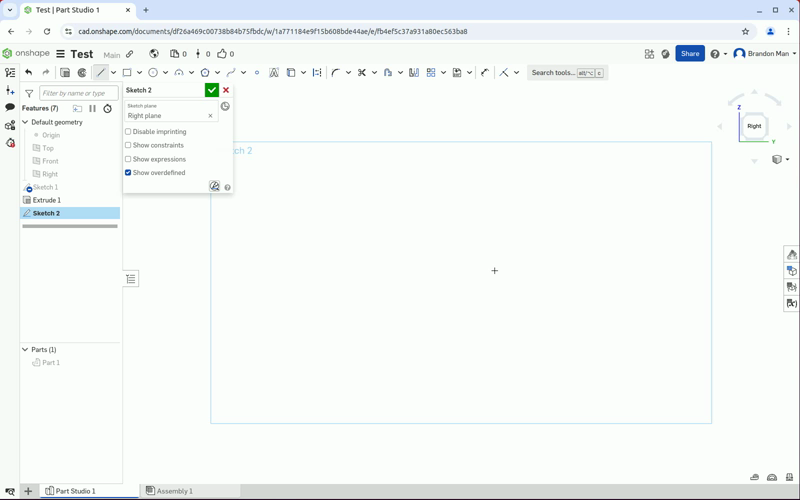
click(494, 270)
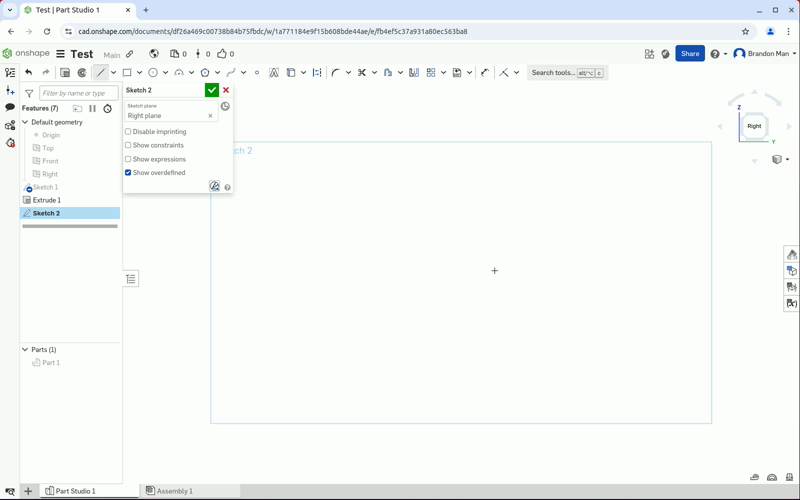
key_up(shift)
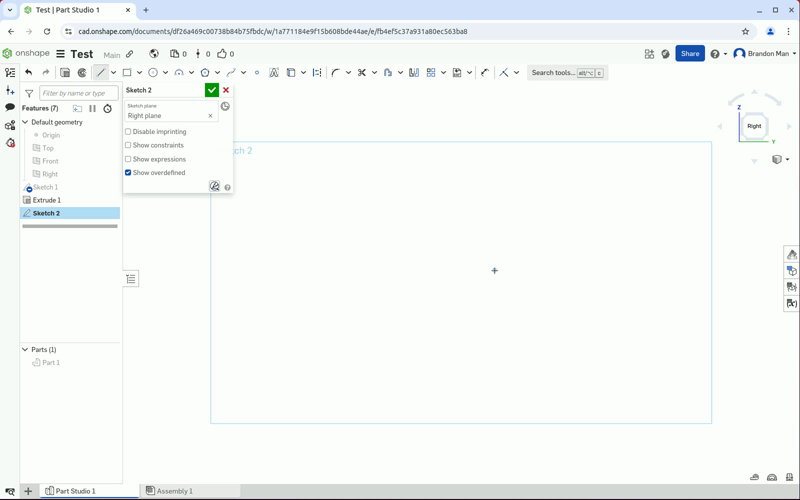
key_down(shift)
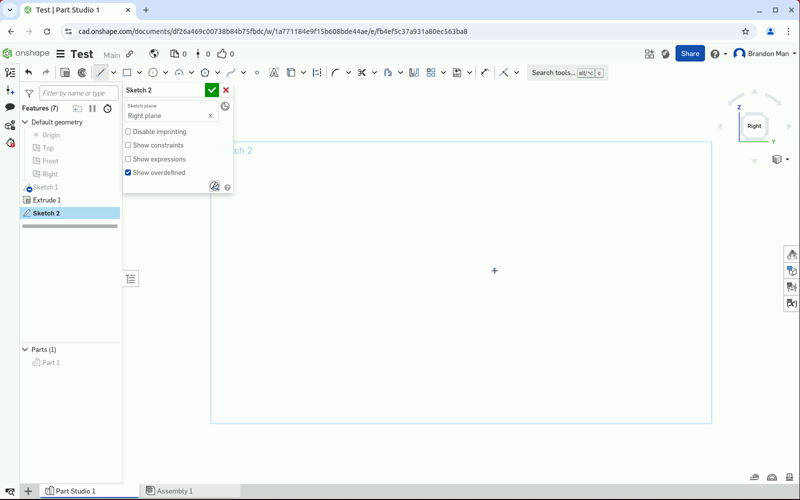
mouse_move(524, 270)
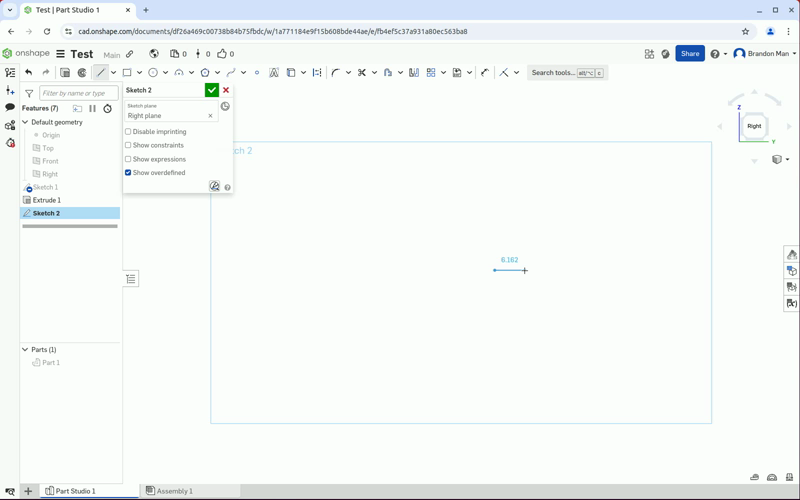
mouse_move(524, 270)
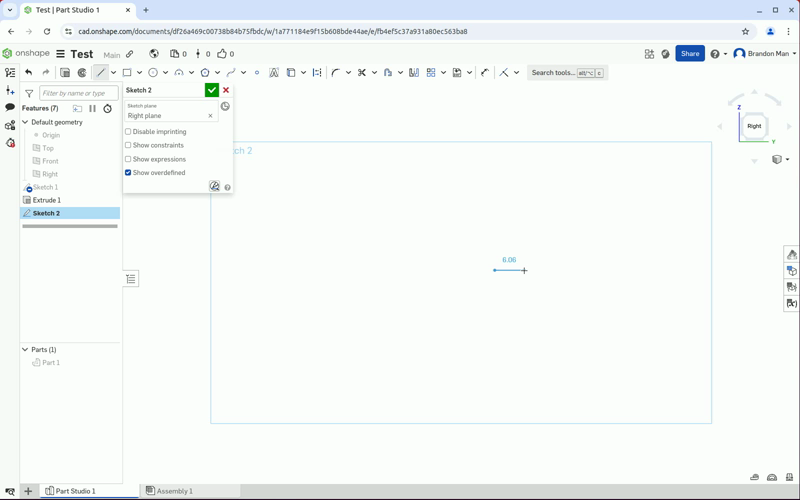
click(524, 270)
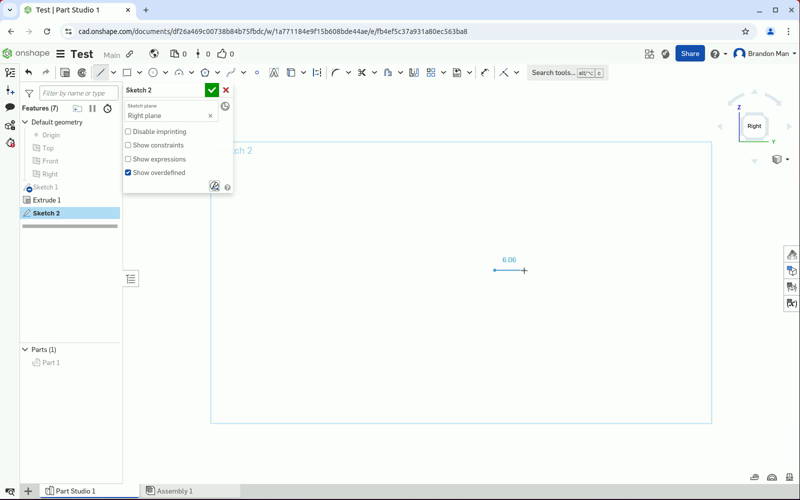
key_up(shift)
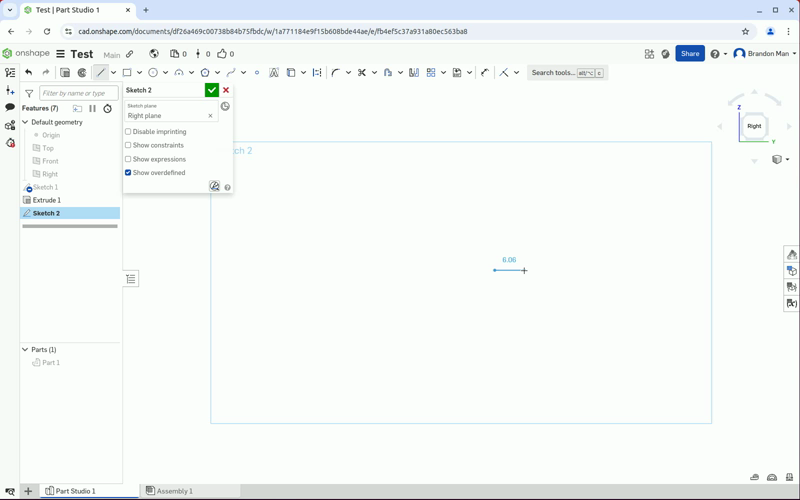
key_down(shift)
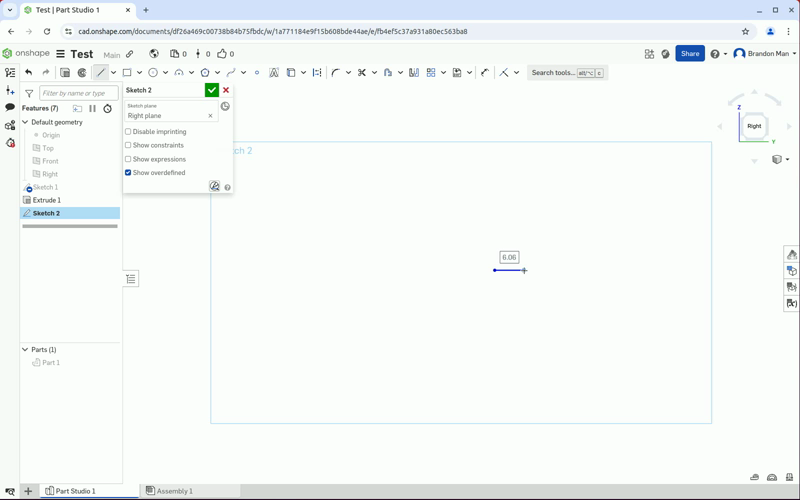
mouse_move(554, 270)
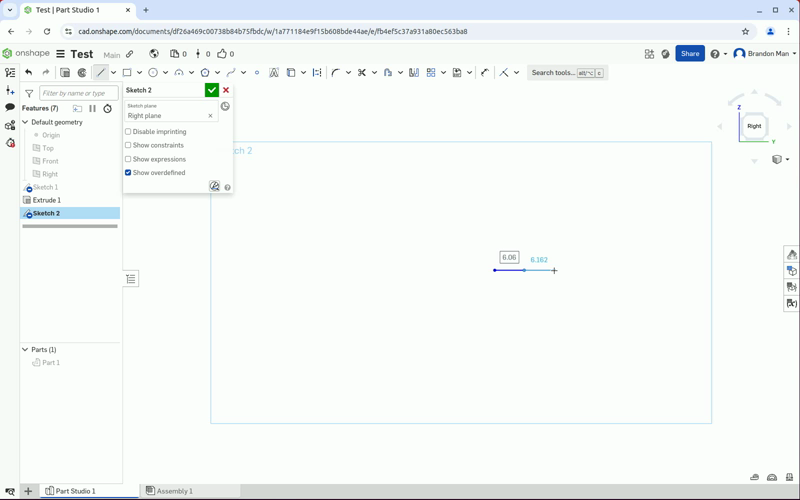
mouse_move(524, 263)
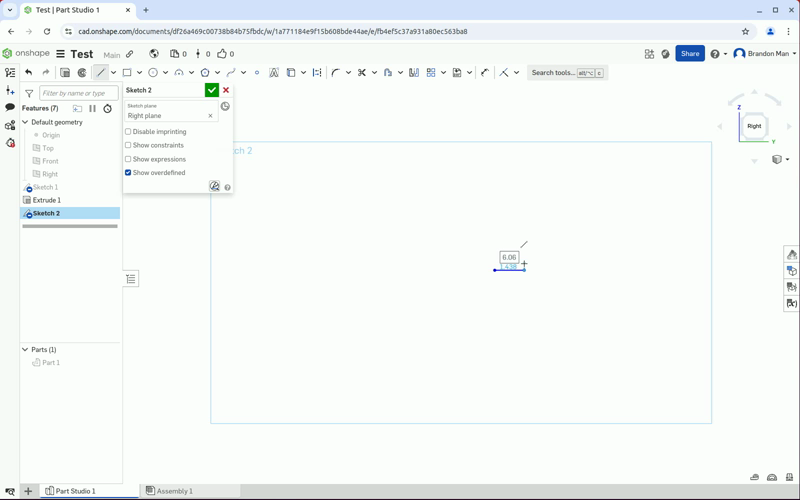
scroll(6)
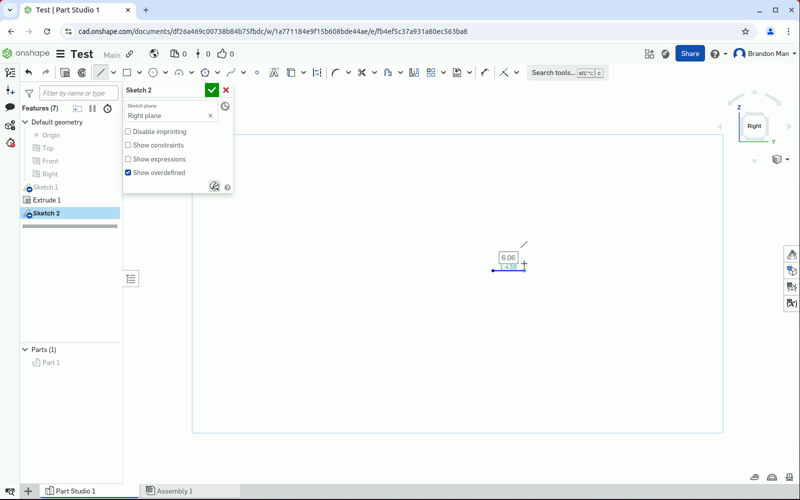
scroll(6)
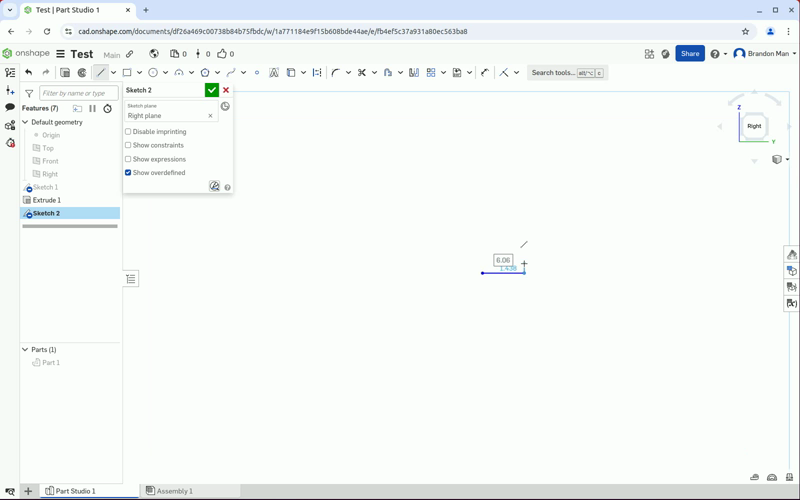
scroll(6)
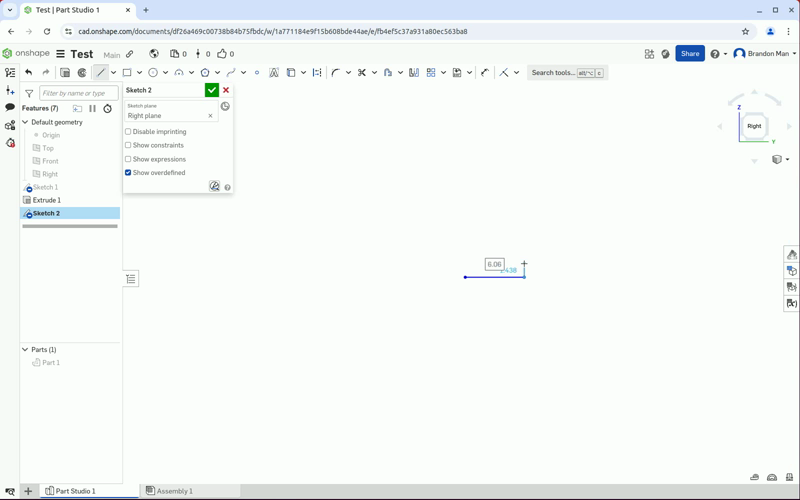
scroll(6)
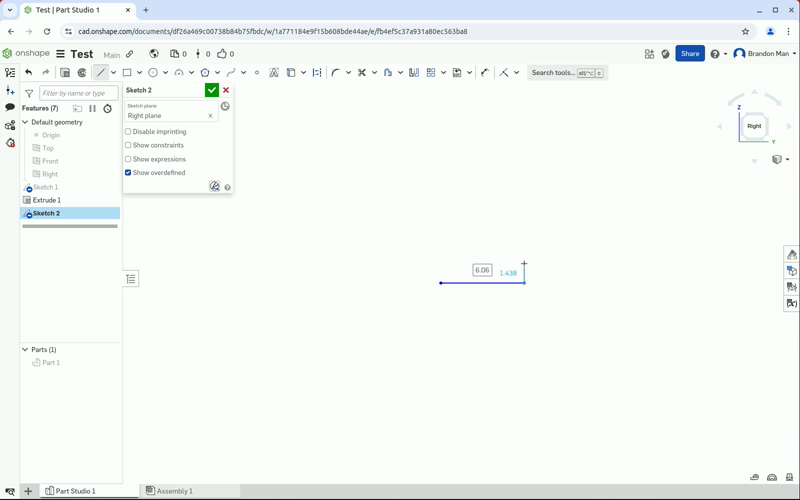
scroll(6)
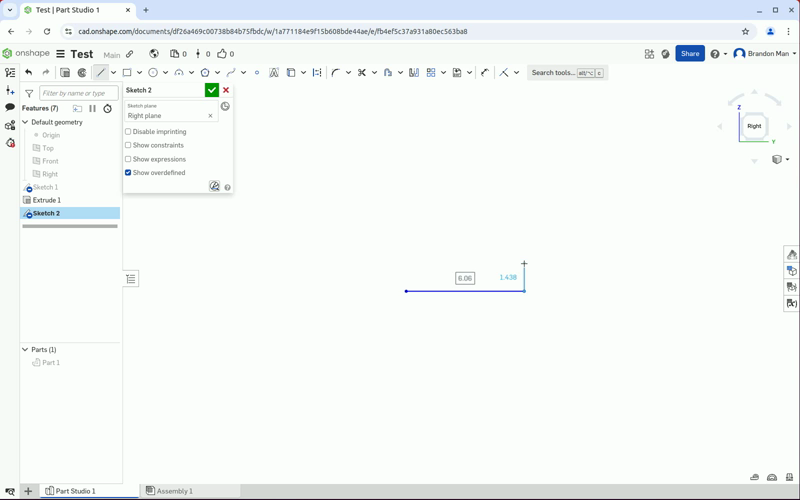
scroll(6)
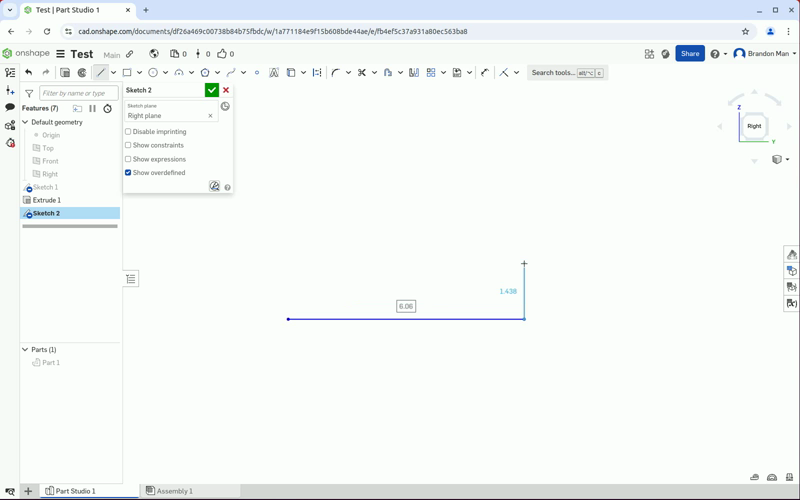
scroll(6)
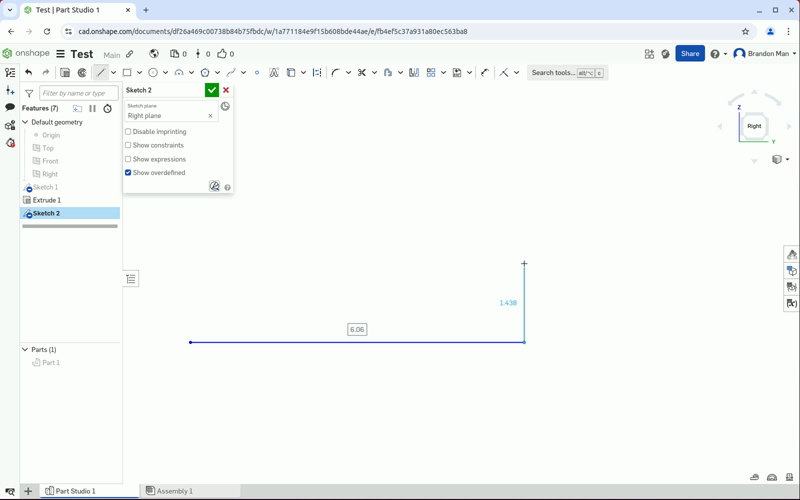
click(524, 263)
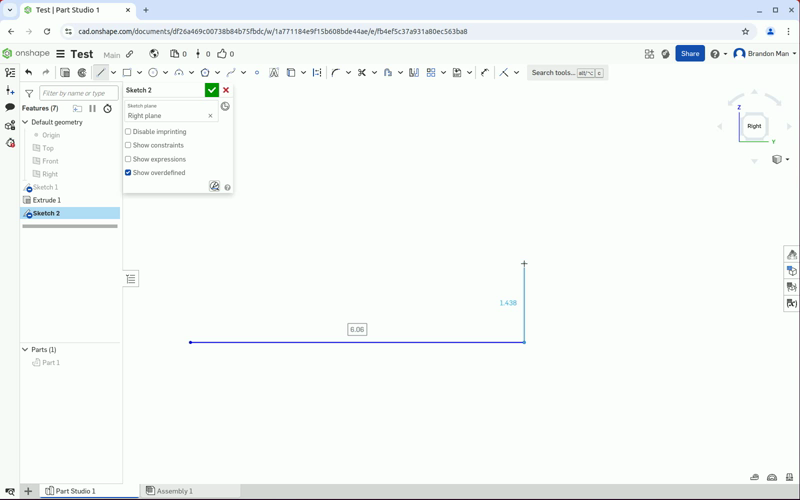
scroll(-6)
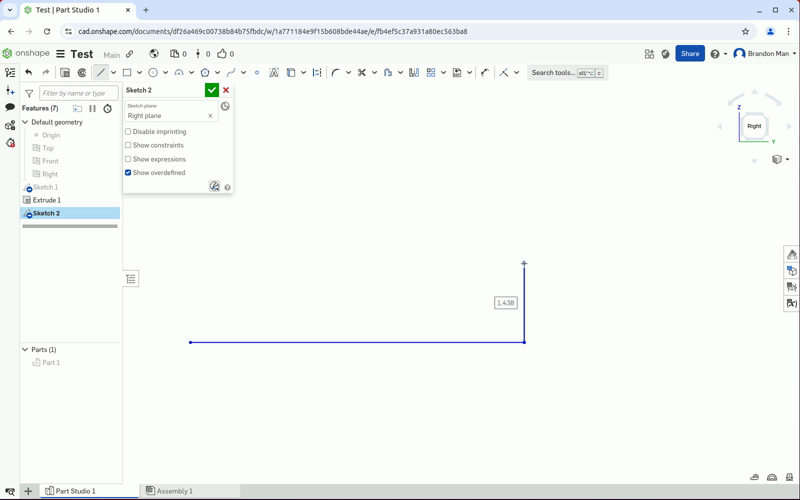
scroll(-6)
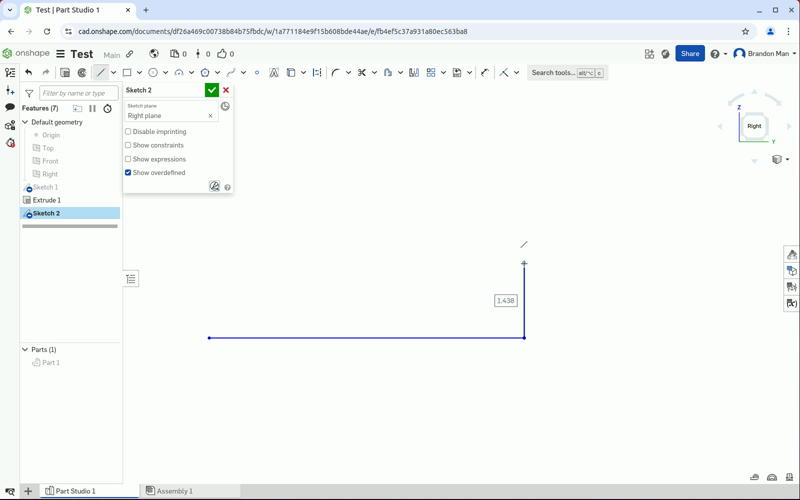
scroll(-6)
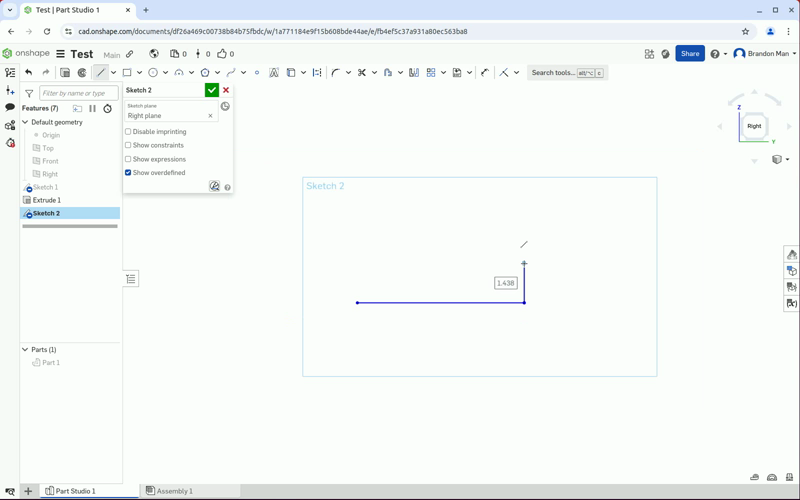
scroll(-6)
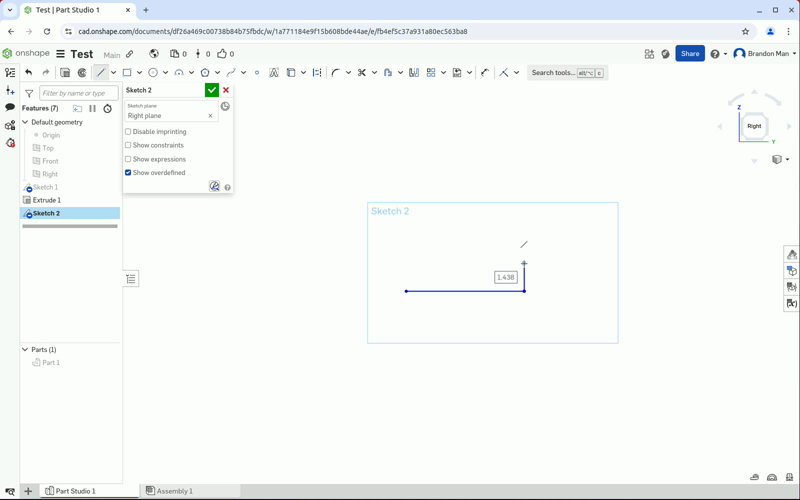
scroll(-6)
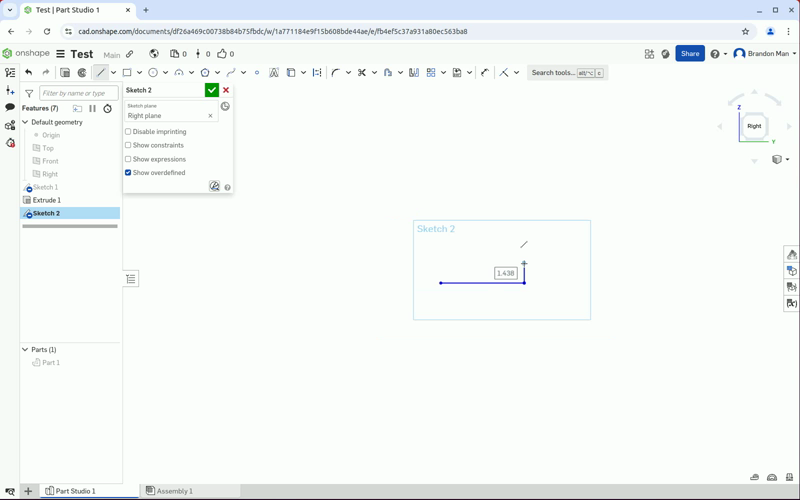
scroll(-6)
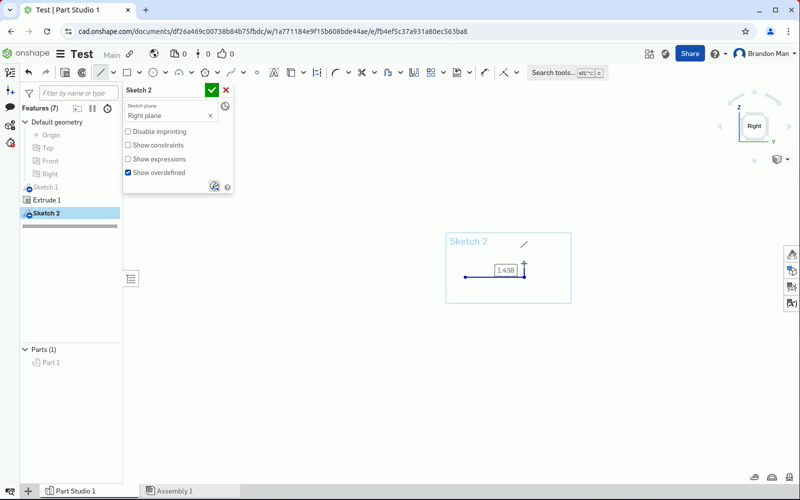
scroll(-6)
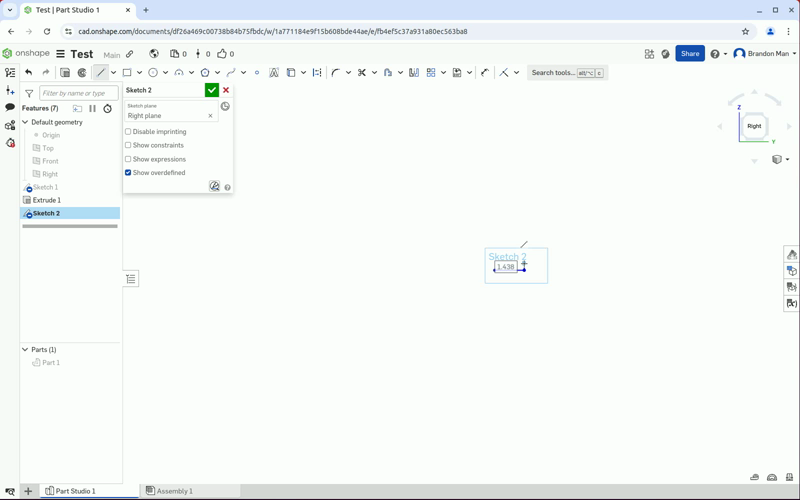
key_up(shift)
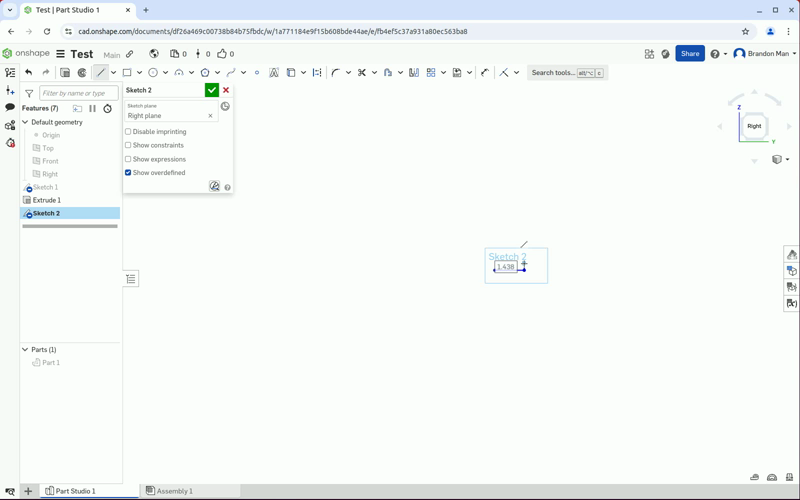
key_down(shift)
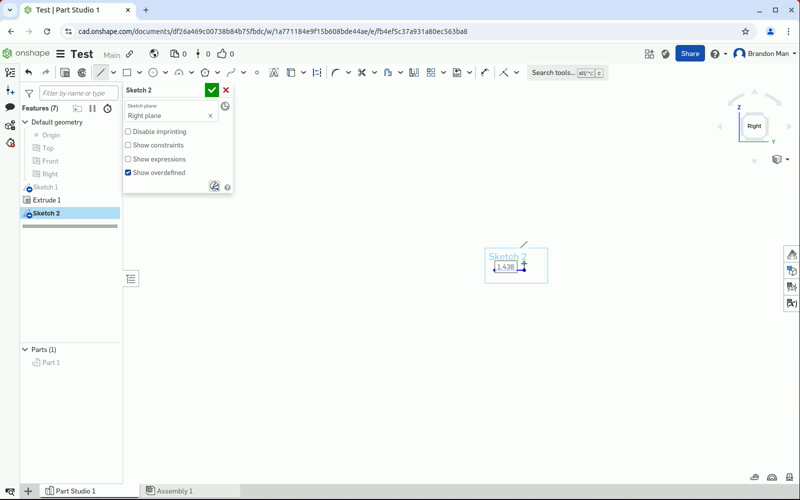
mouse_move(554, 263)
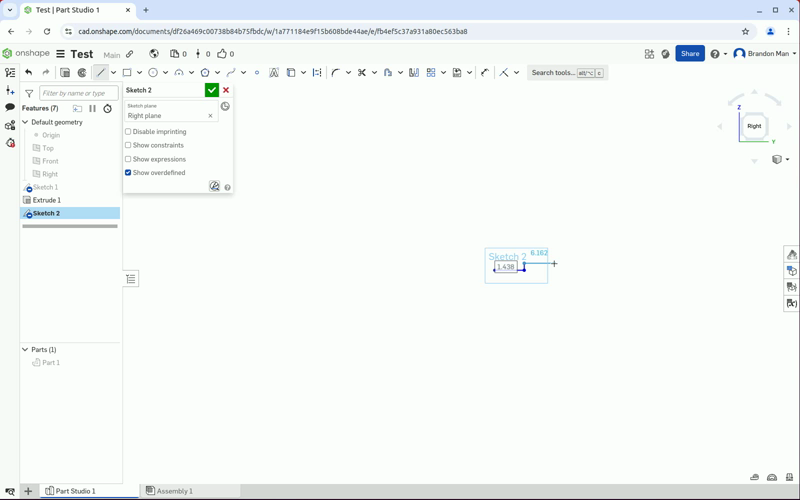
mouse_move(501, 263)
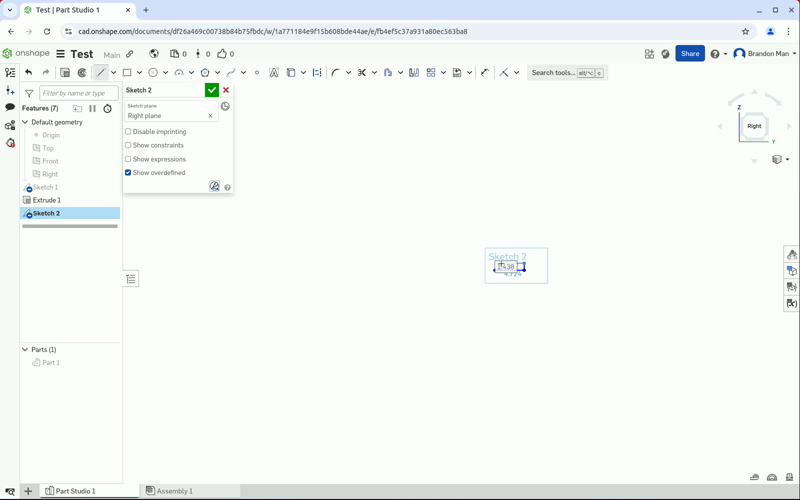
click(501, 263)
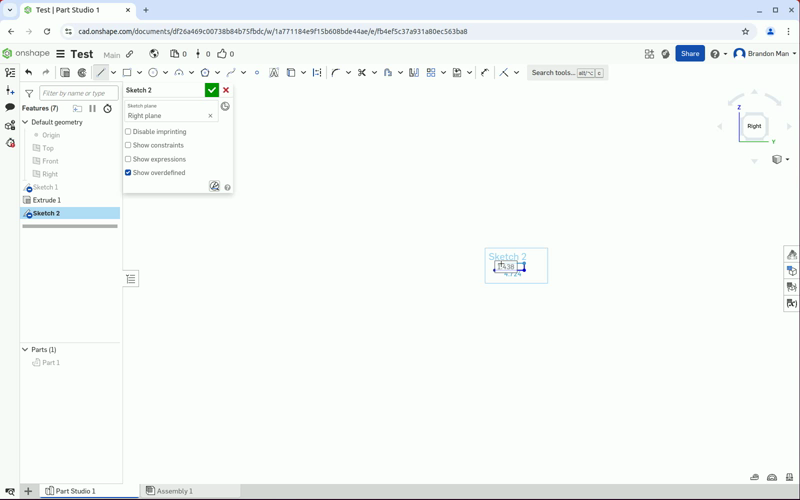
key_up(shift)
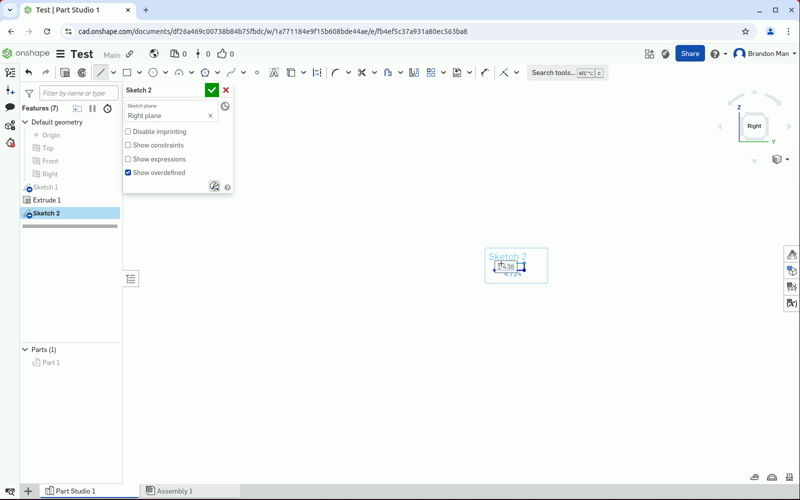
key_down(shift)
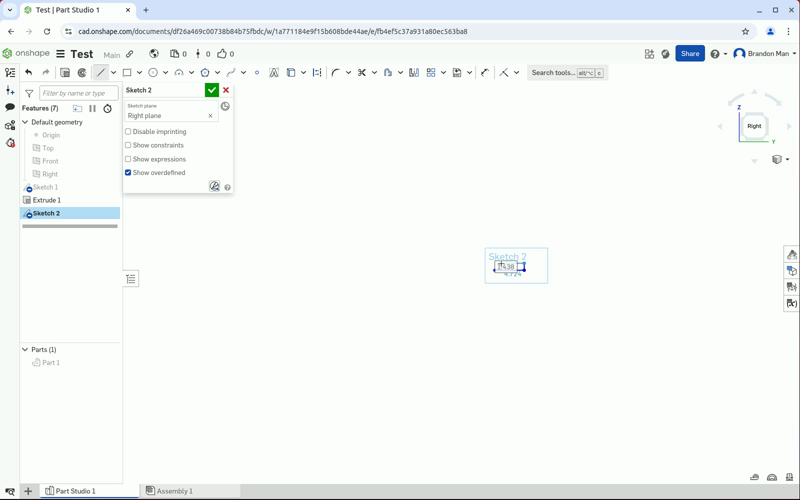
mouse_move(531, 263)
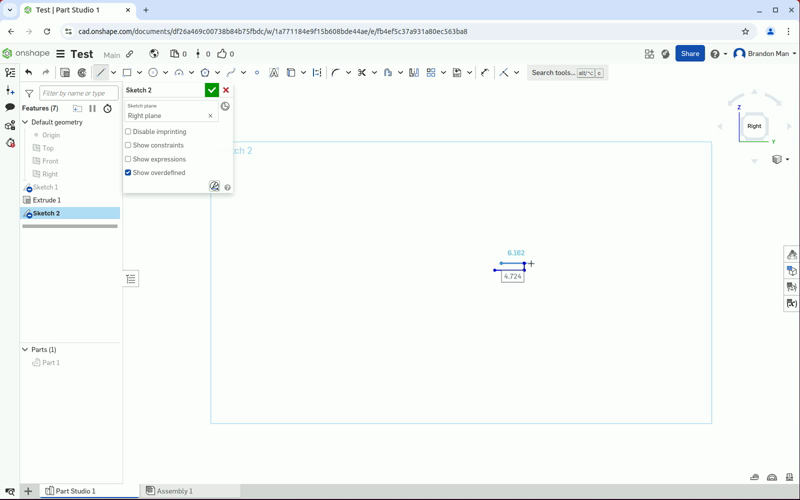
mouse_move(501, 235)
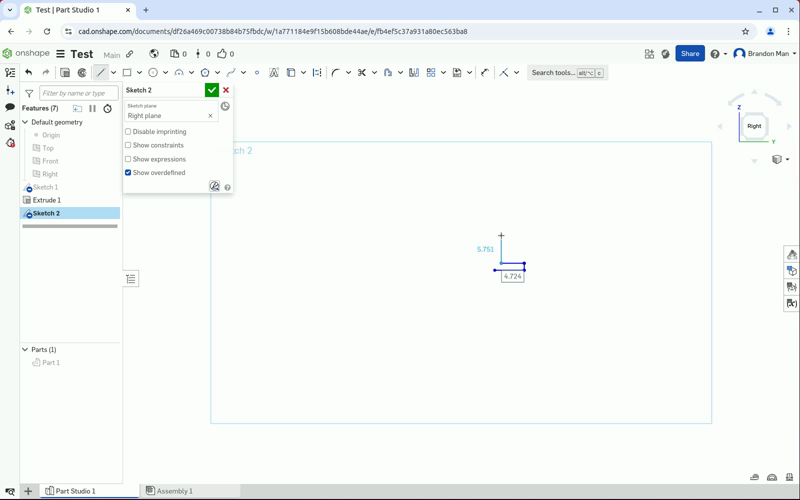
click(501, 235)
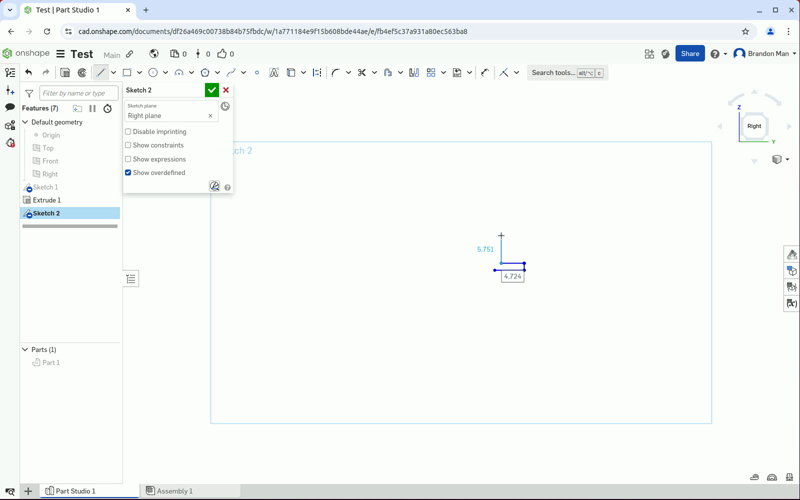
key_up(shift)
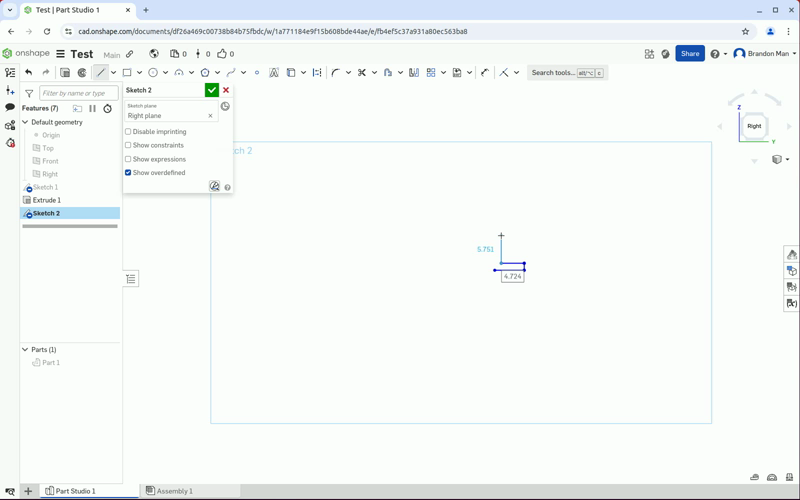
key_down(shift)
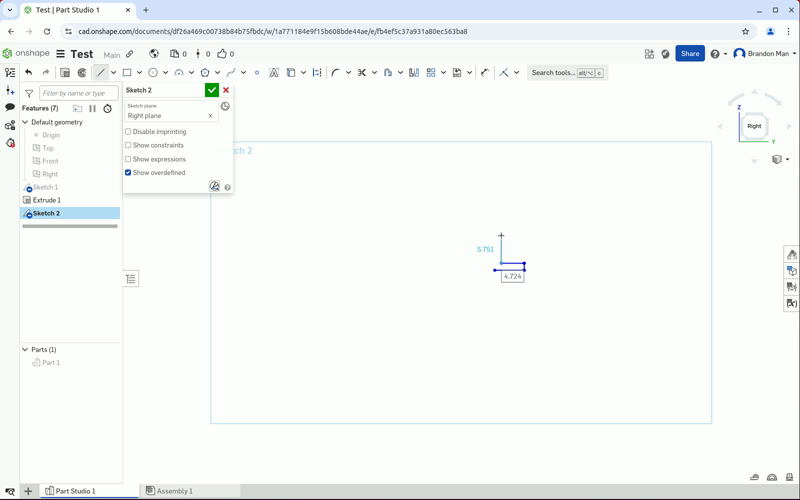
mouse_move(531, 235)
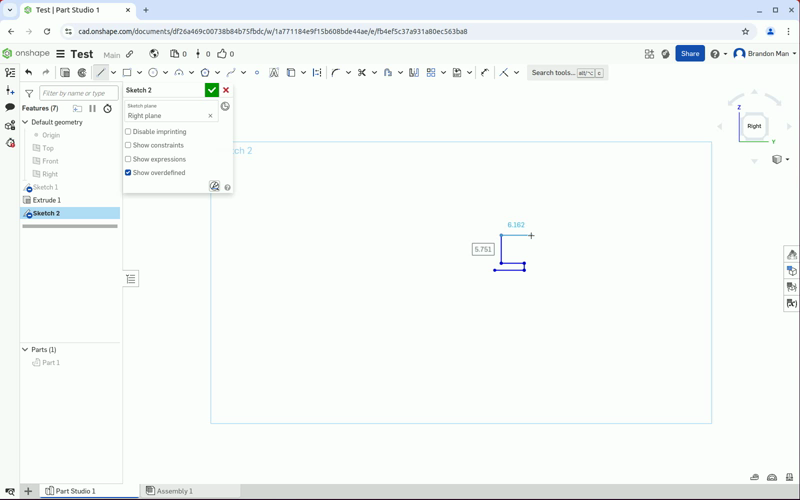
mouse_move(499, 235)
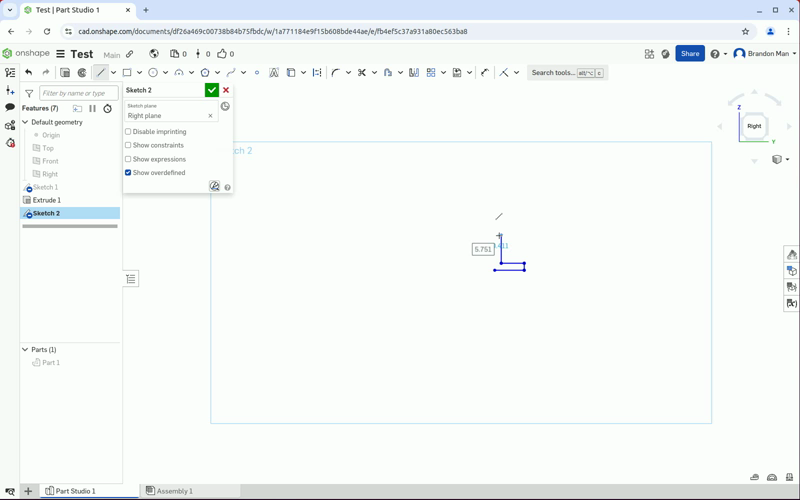
scroll(6)
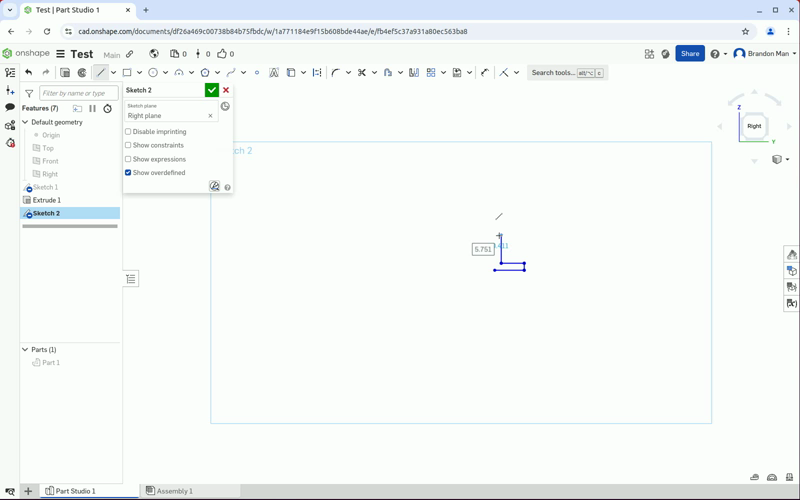
scroll(6)
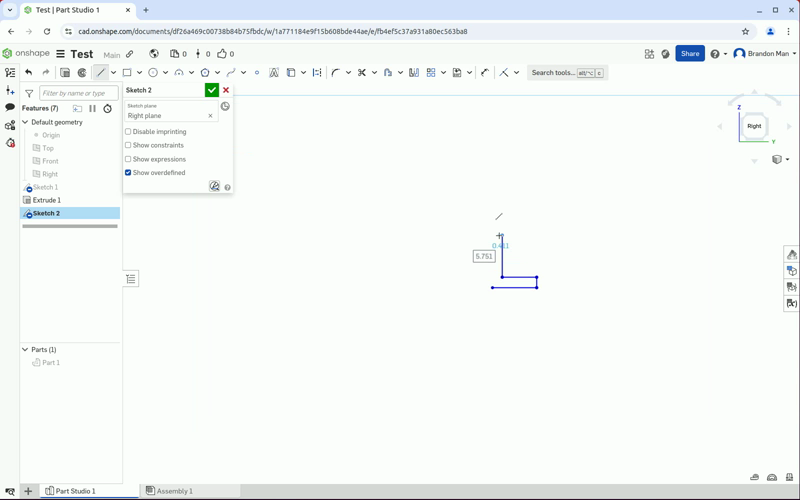
scroll(6)
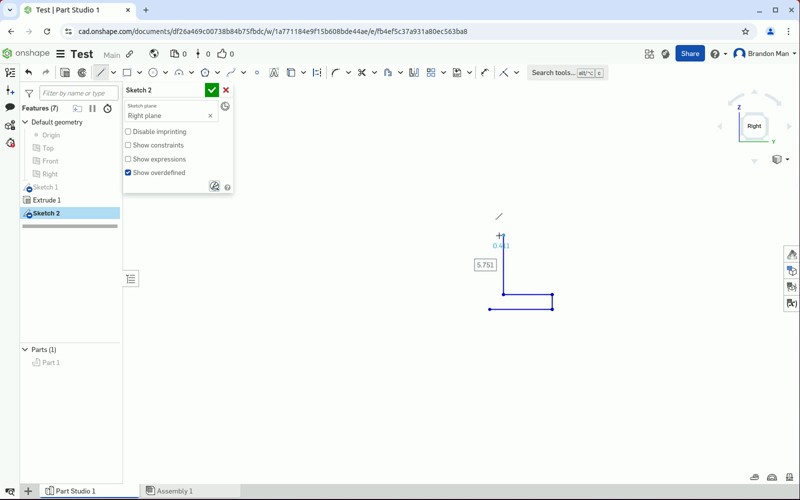
scroll(6)
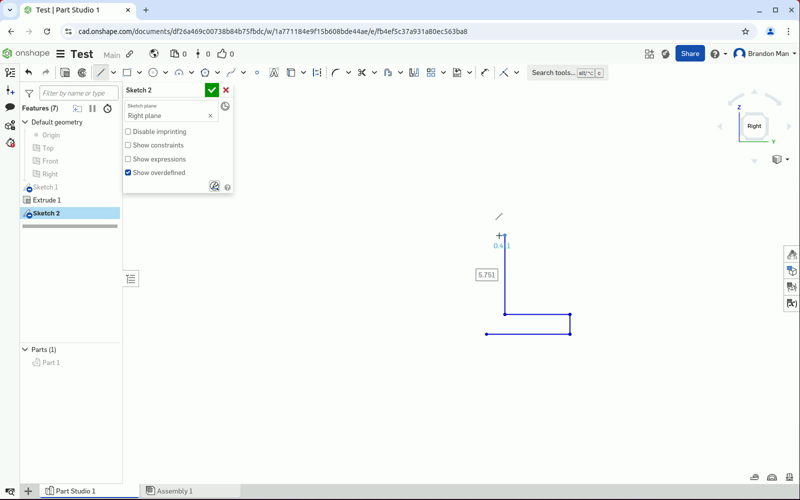
scroll(6)
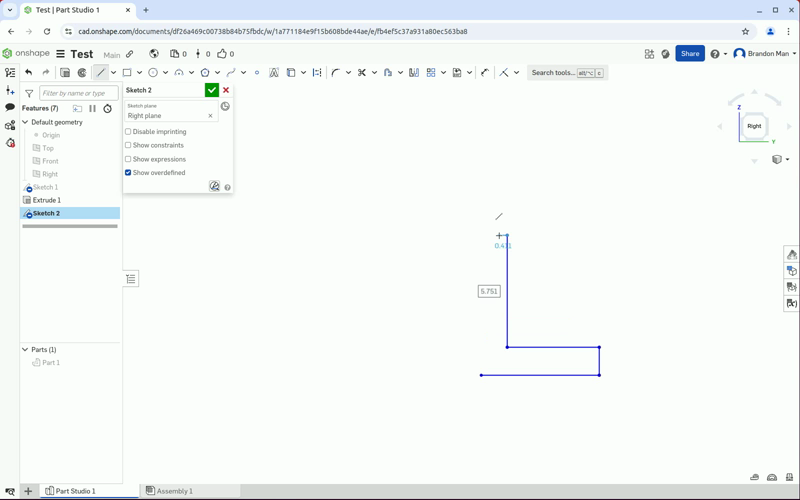
scroll(6)
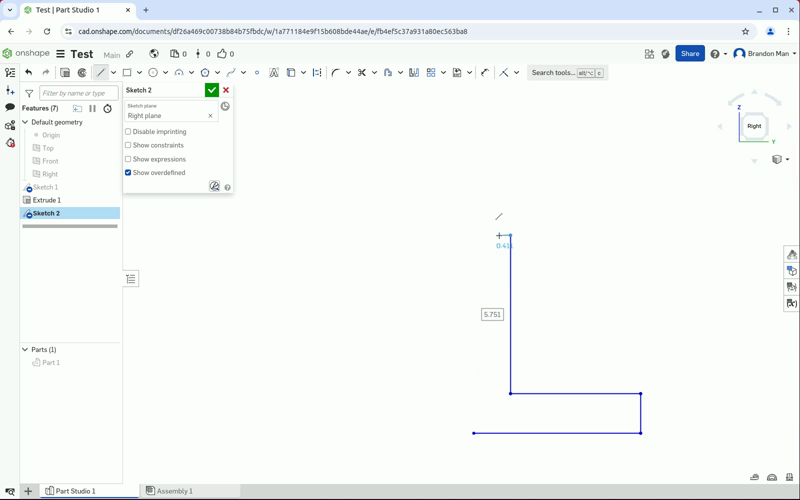
scroll(6)
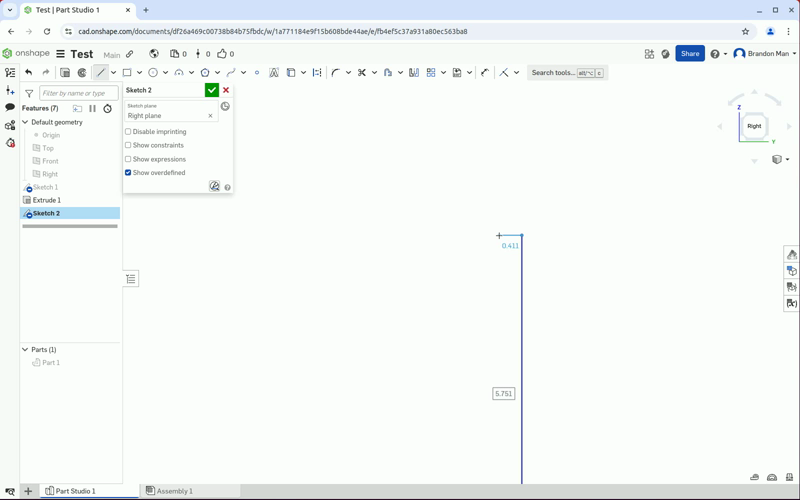
click(499, 235)
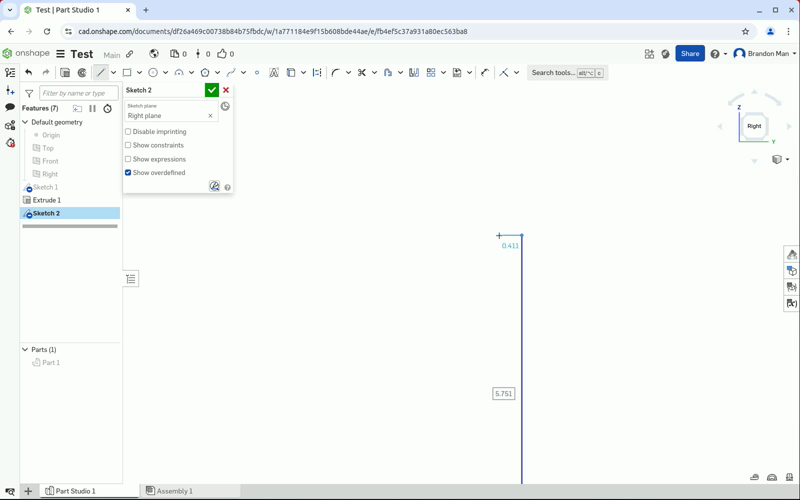
scroll(-6)
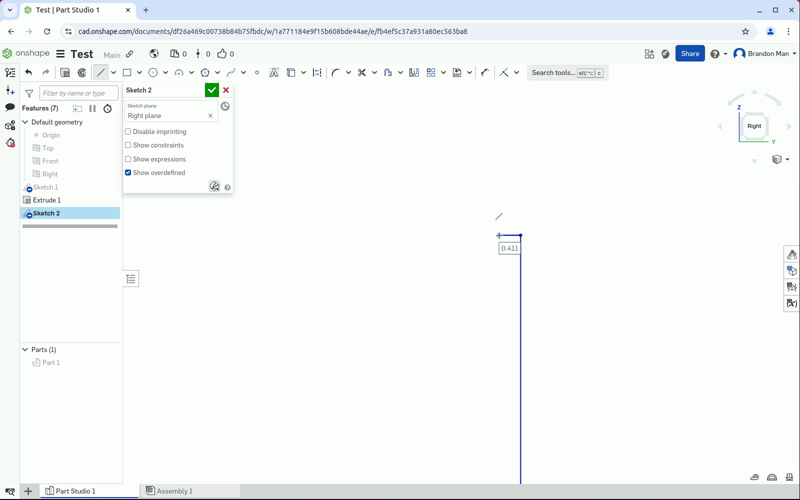
scroll(-6)
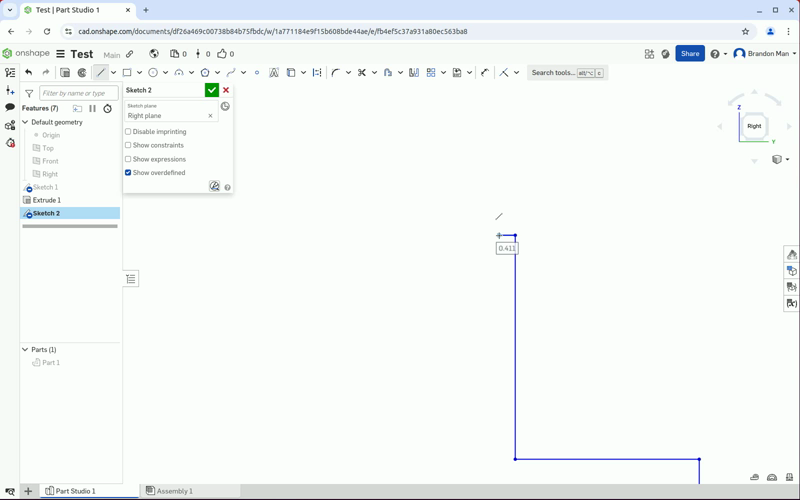
scroll(-6)
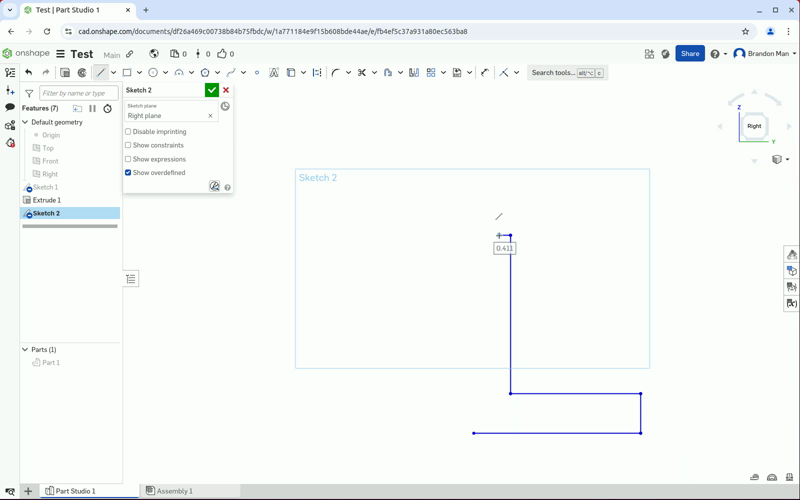
scroll(-6)
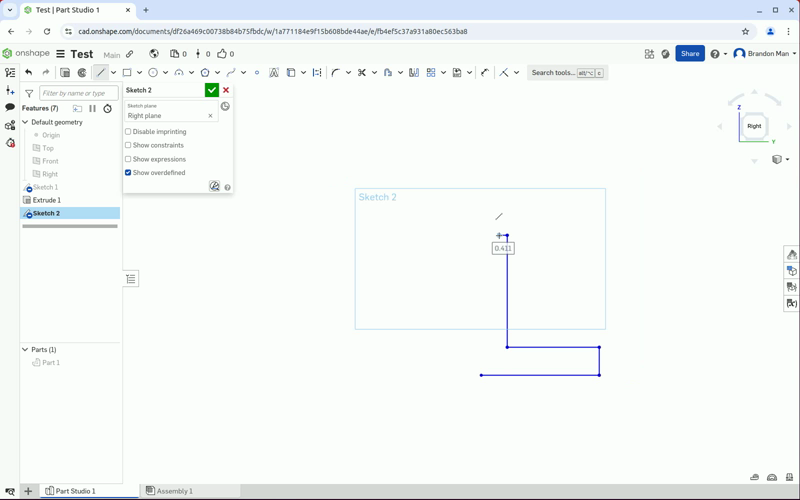
scroll(-6)
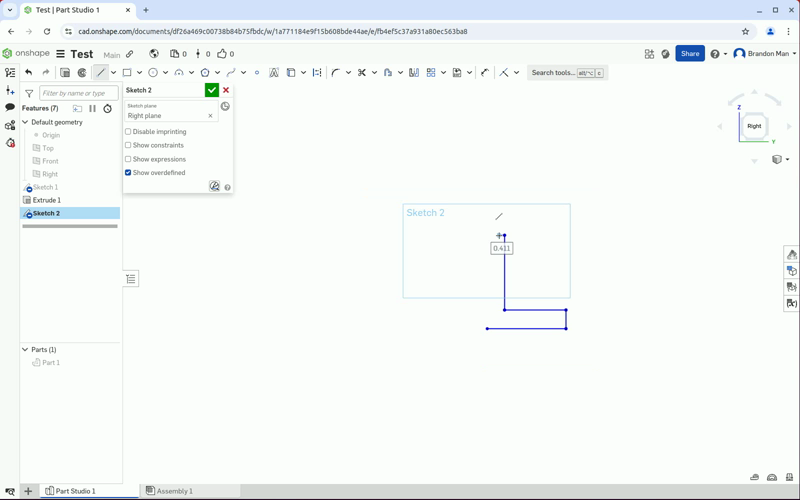
scroll(-6)
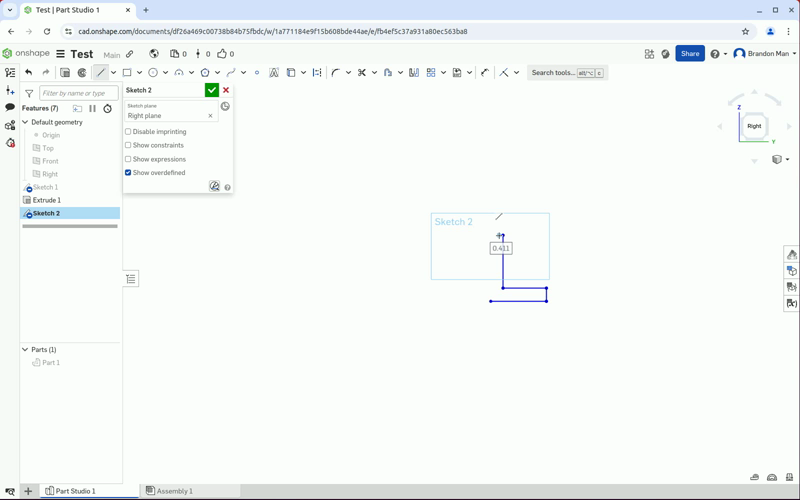
scroll(-6)
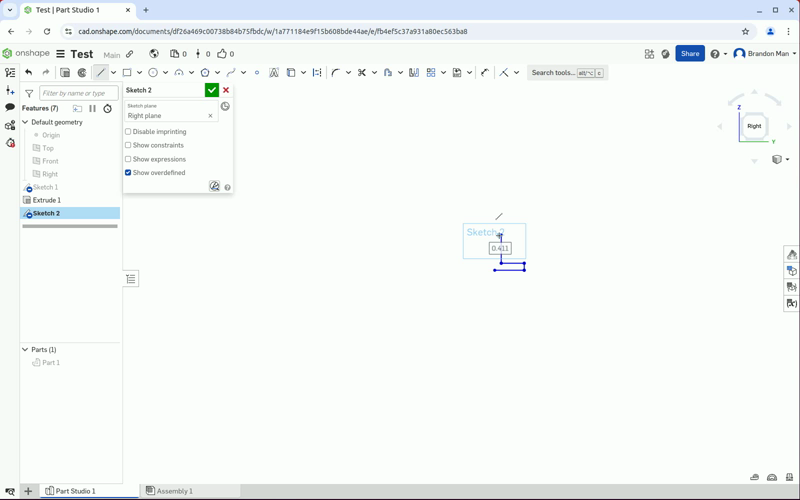
key_up(shift)
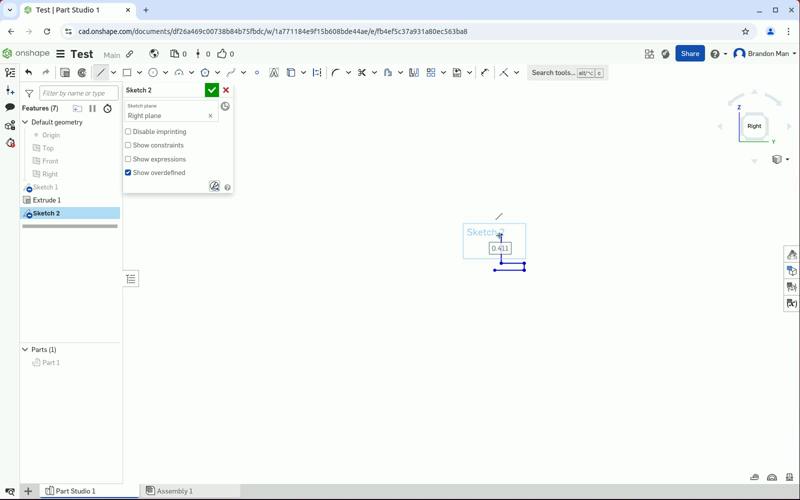
key_down(shift)
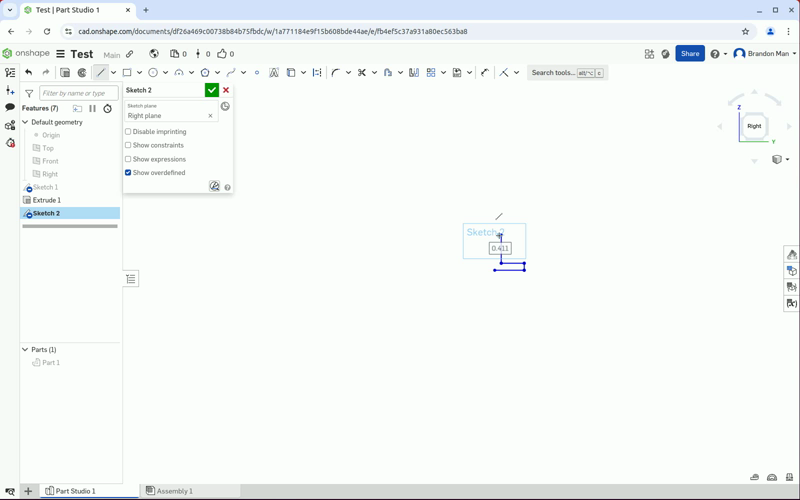
mouse_move(529, 235)
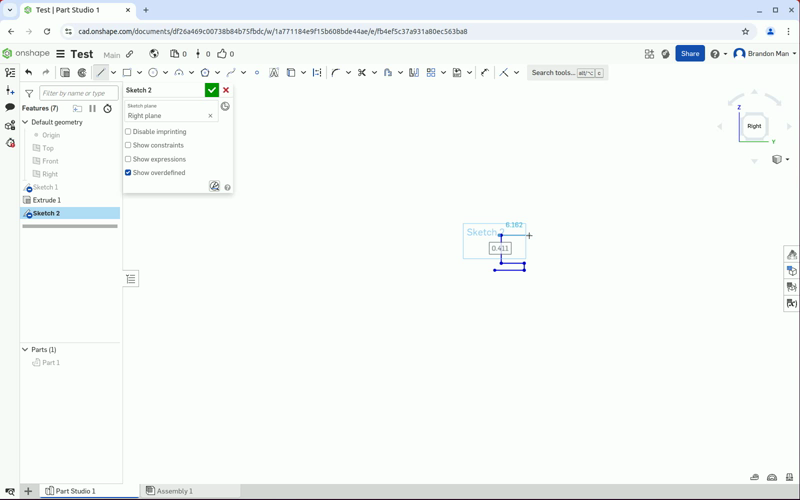
mouse_move(499, 237)
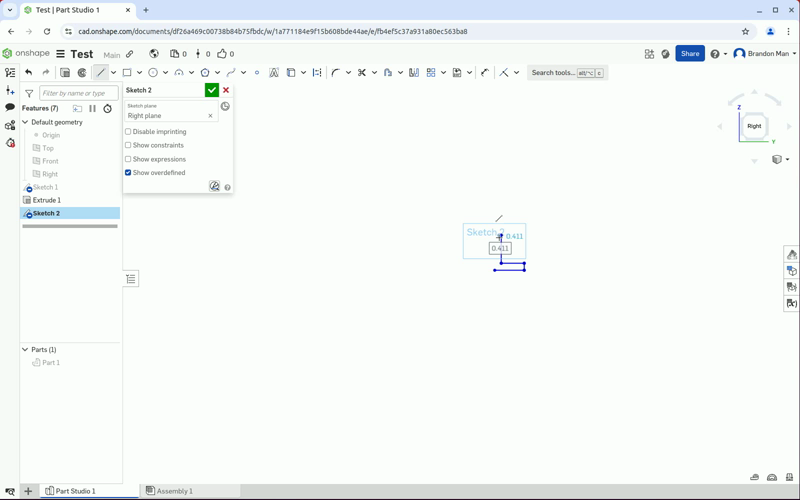
scroll(6)
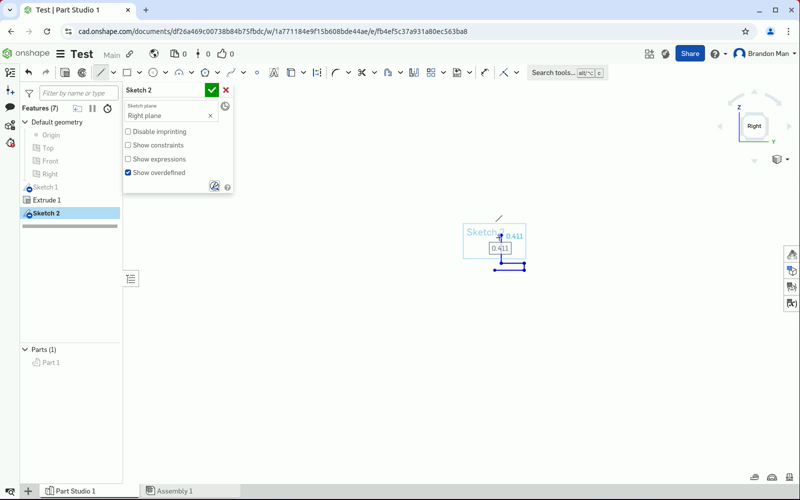
scroll(6)
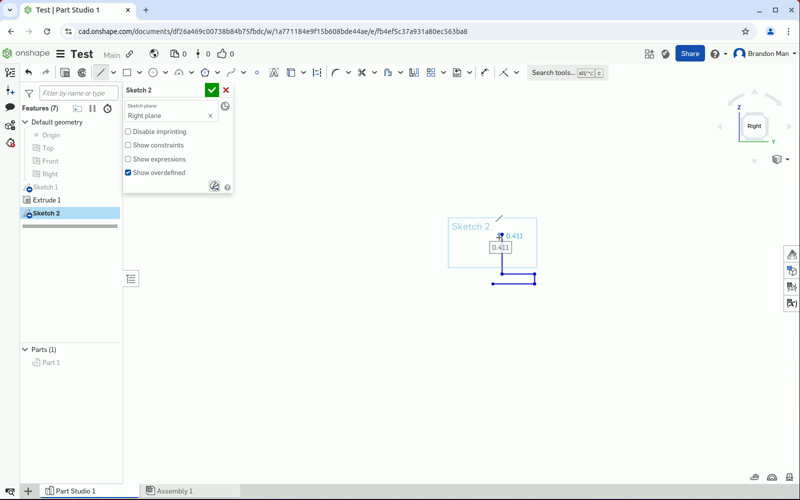
scroll(6)
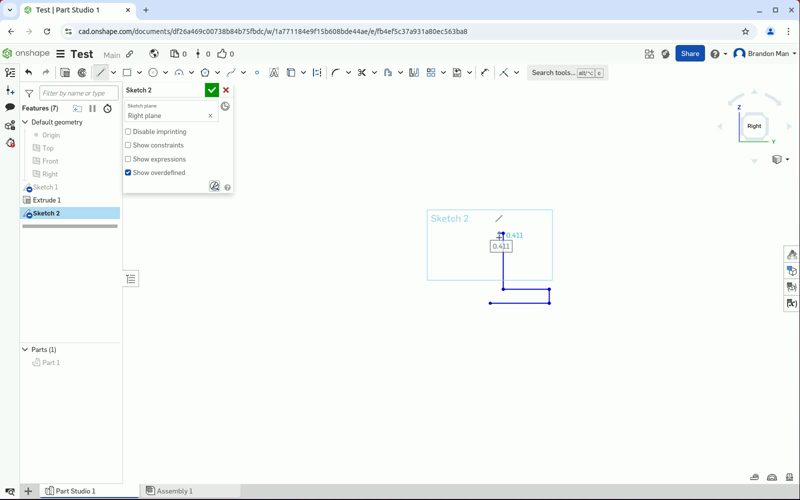
scroll(6)
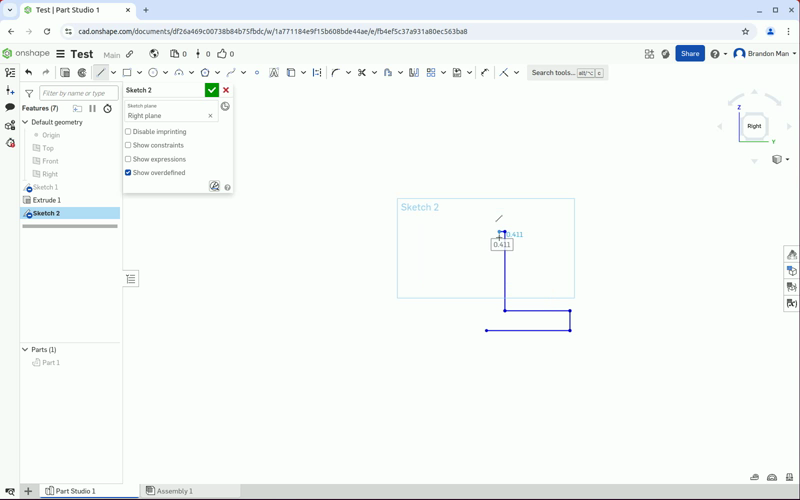
scroll(6)
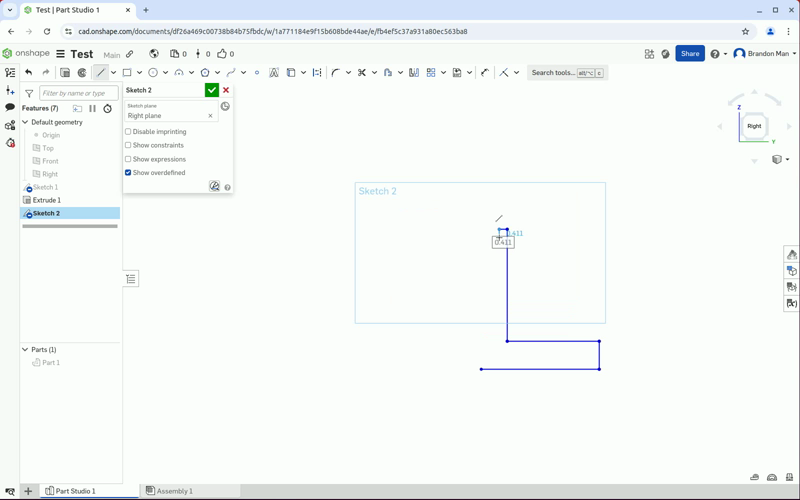
scroll(6)
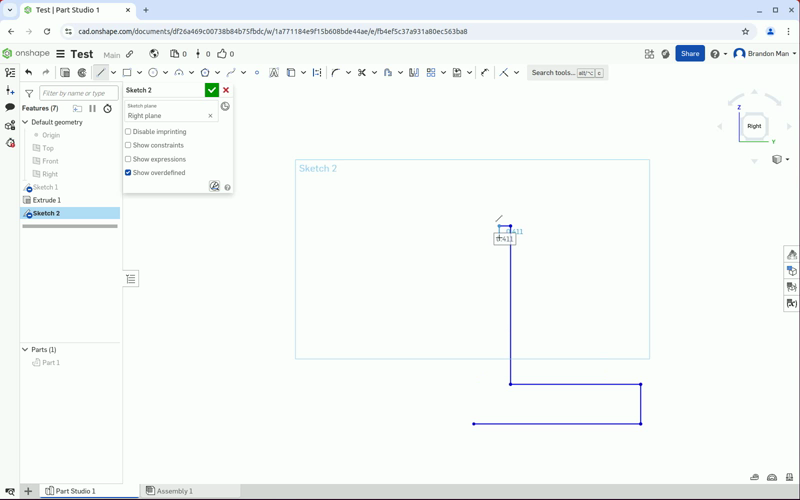
scroll(6)
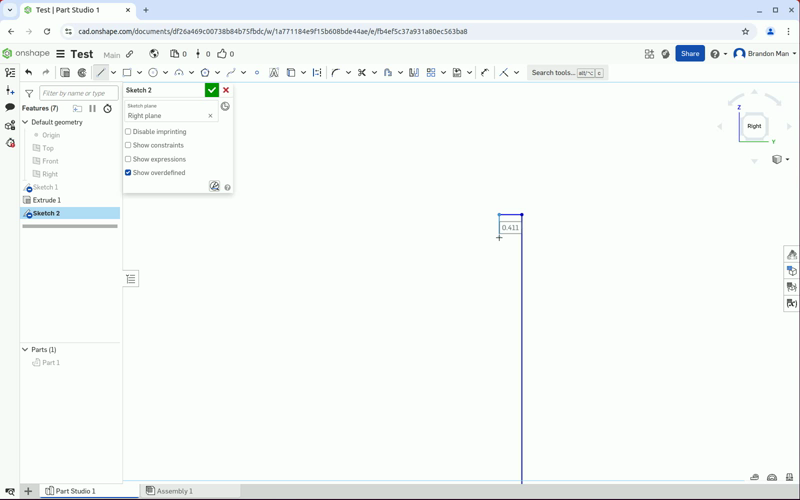
click(499, 237)
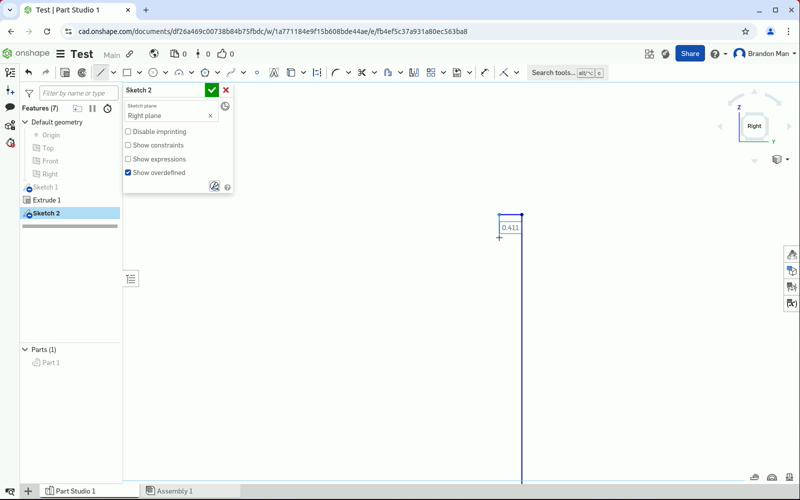
scroll(-6)
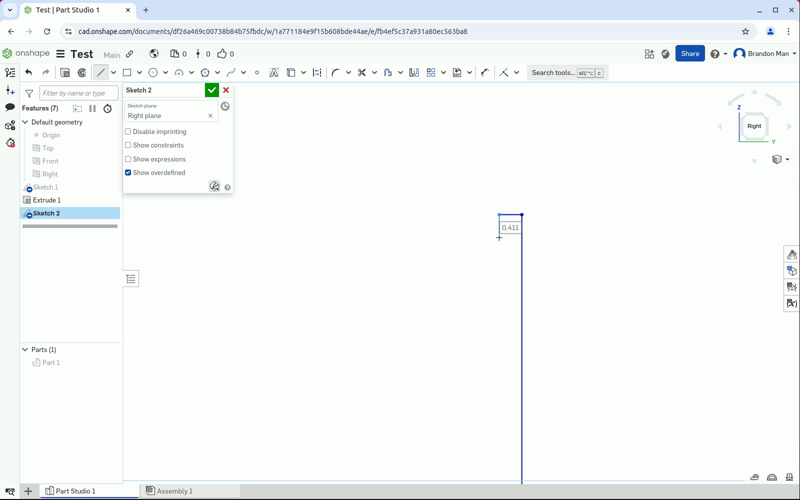
scroll(-6)
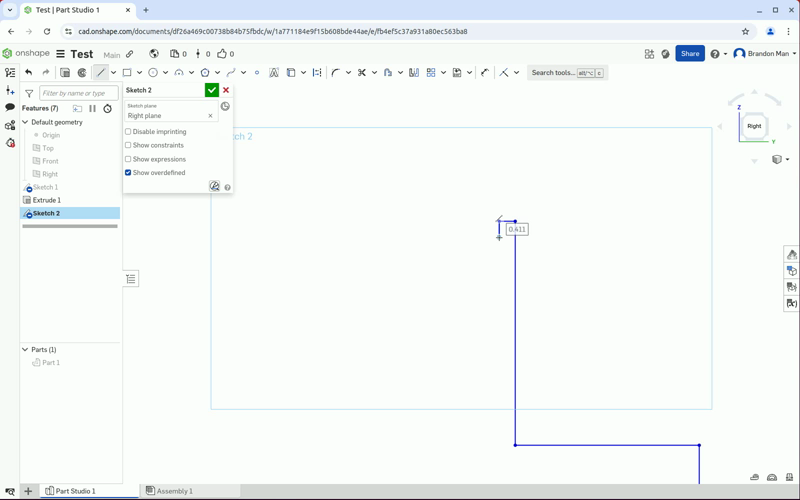
scroll(-6)
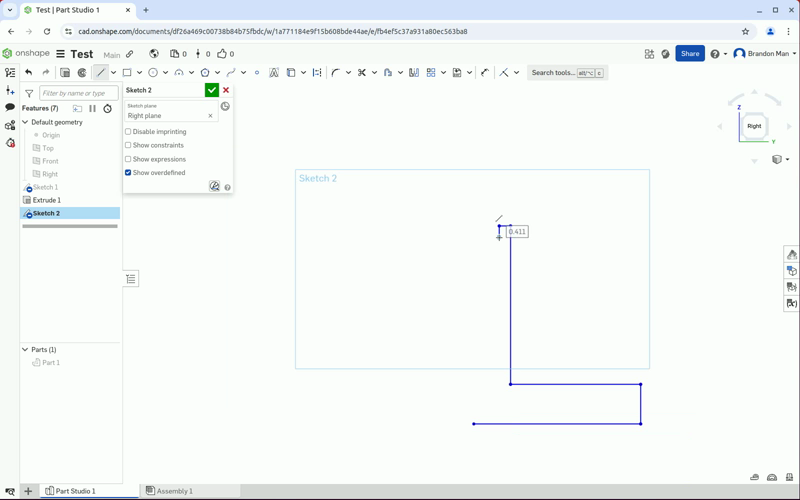
scroll(-6)
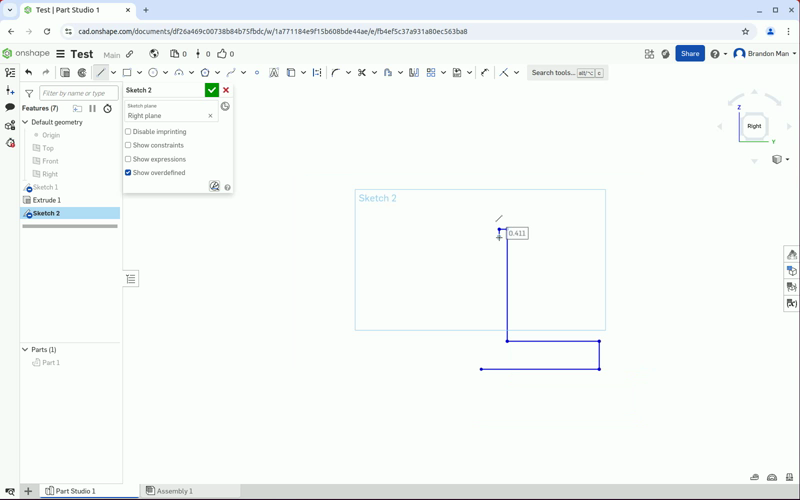
scroll(-6)
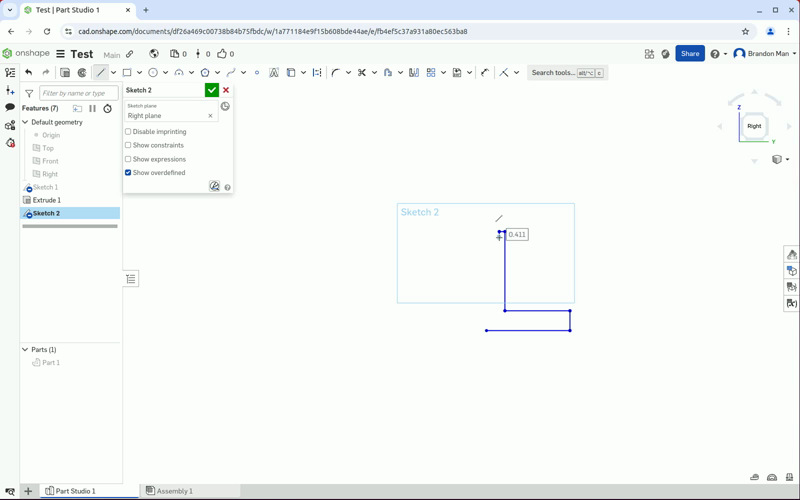
scroll(-6)
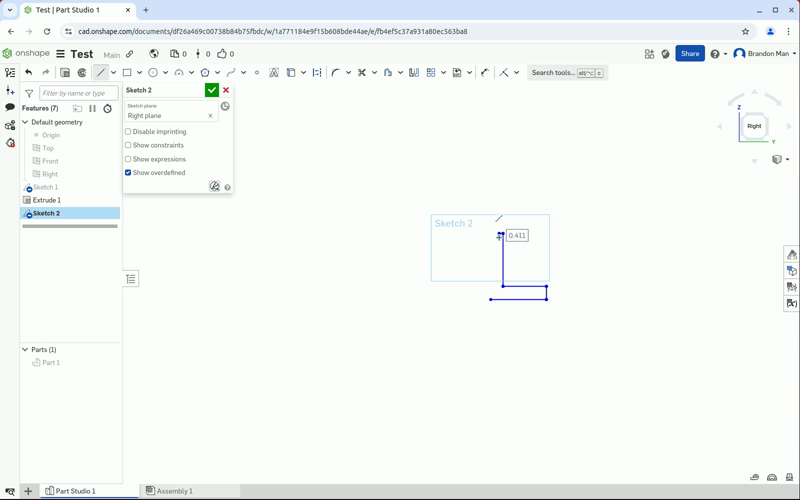
scroll(-6)
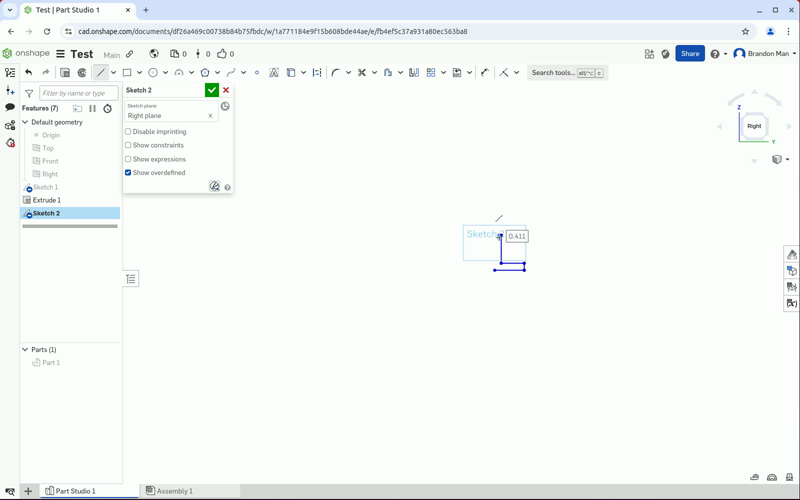
key_up(shift)
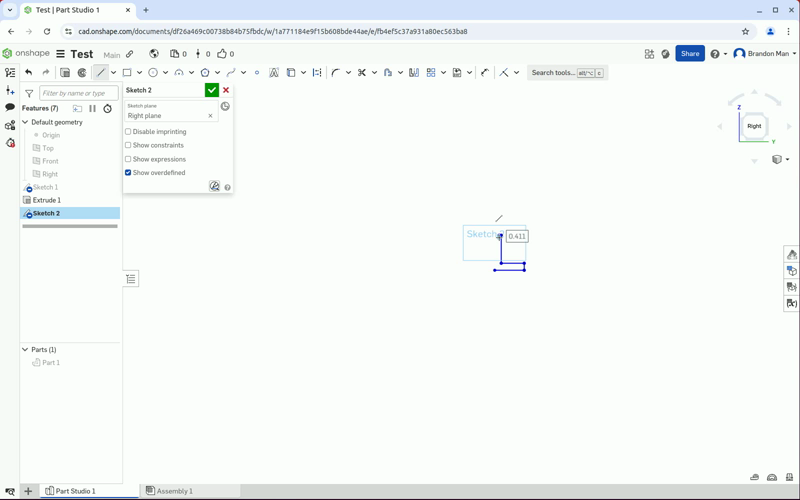
key_down(shift)
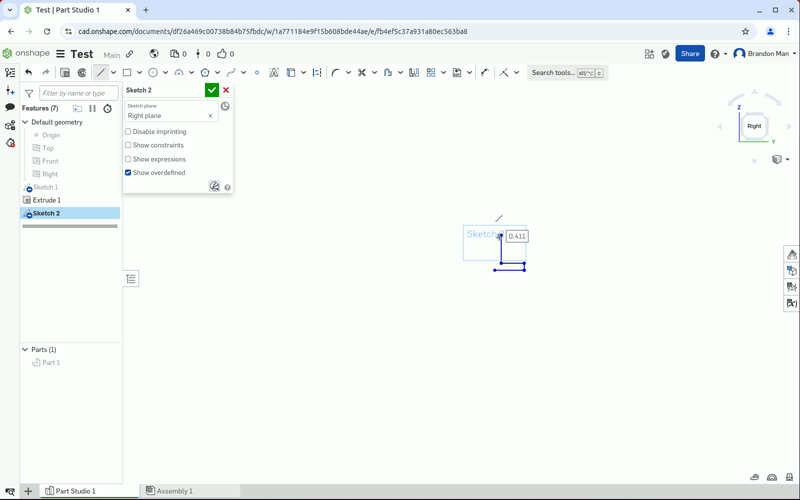
mouse_move(529, 237)
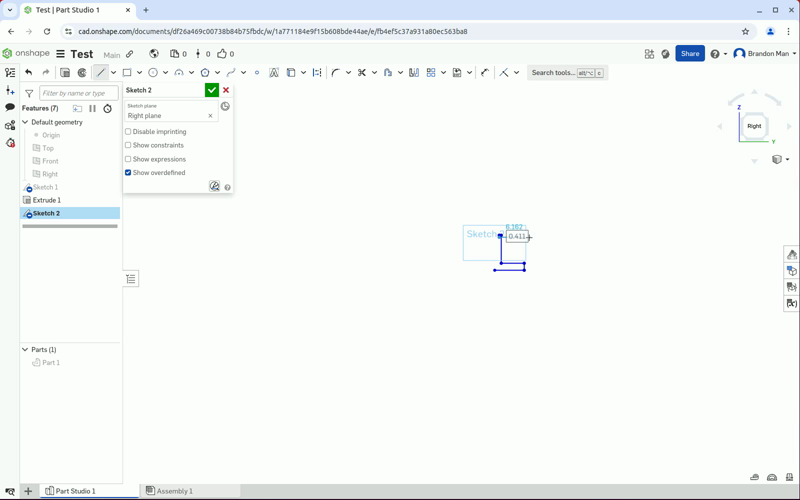
mouse_move(497, 237)
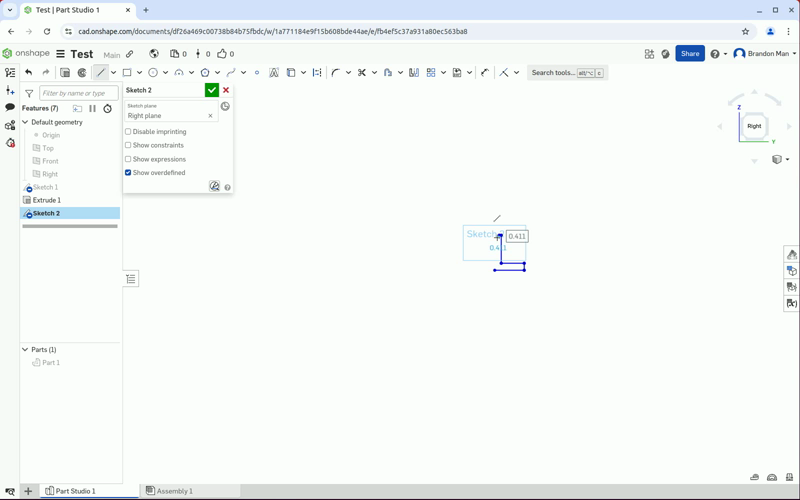
scroll(6)
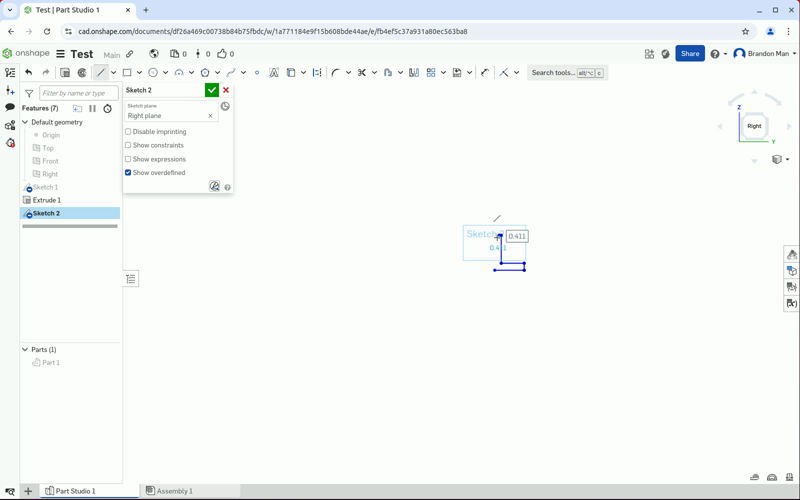
scroll(6)
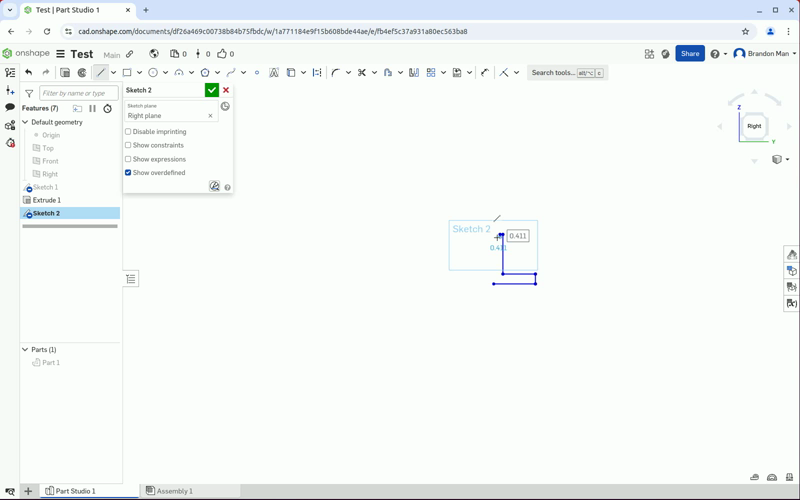
scroll(6)
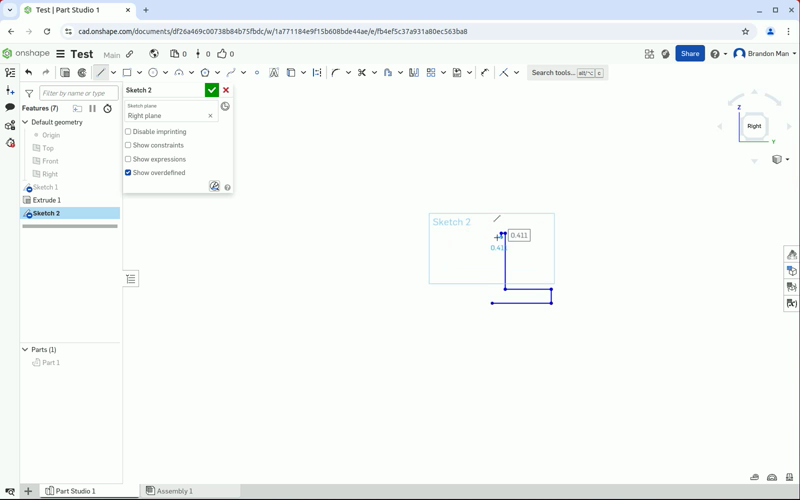
scroll(6)
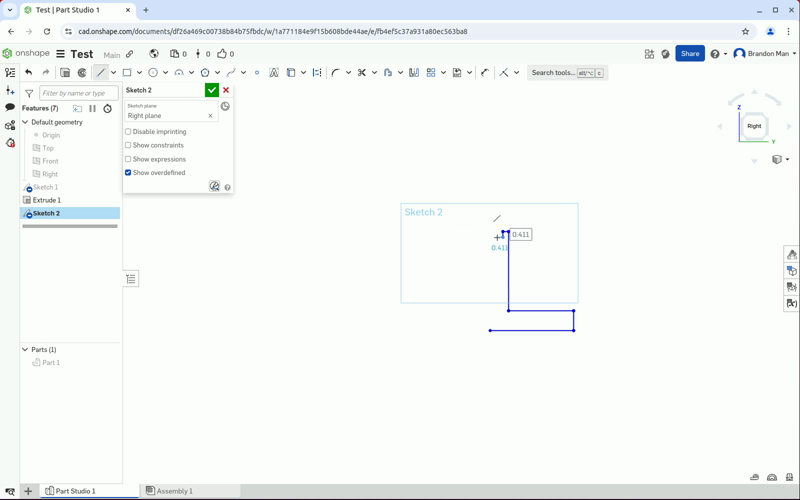
scroll(6)
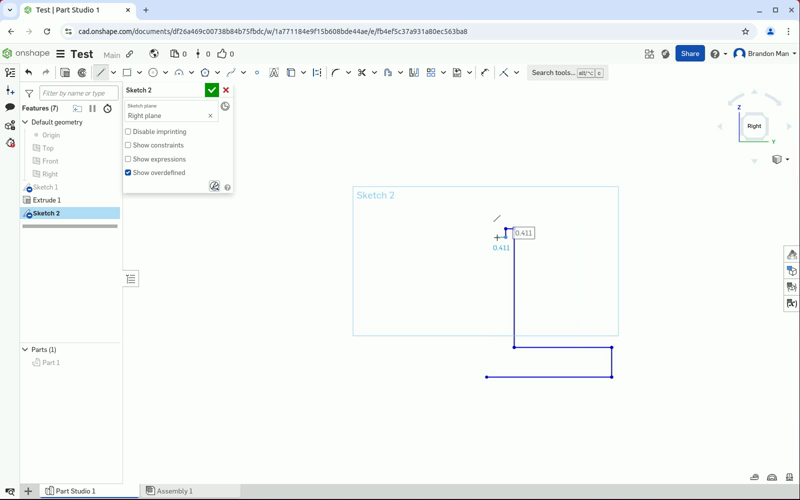
scroll(6)
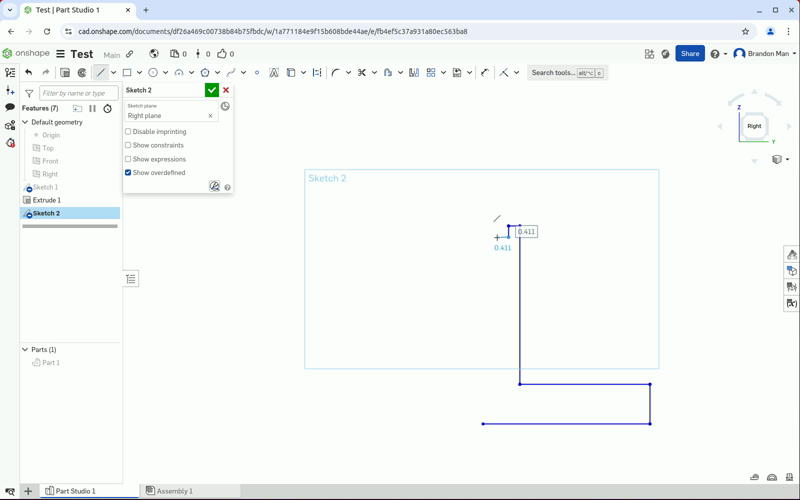
scroll(6)
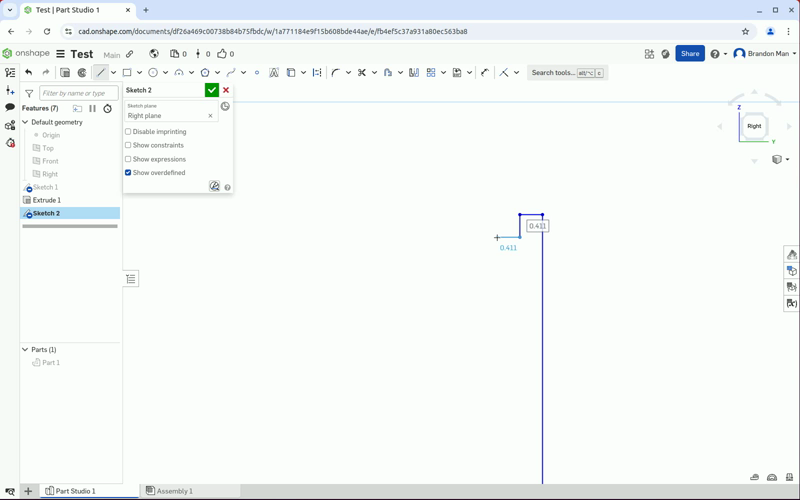
click(497, 237)
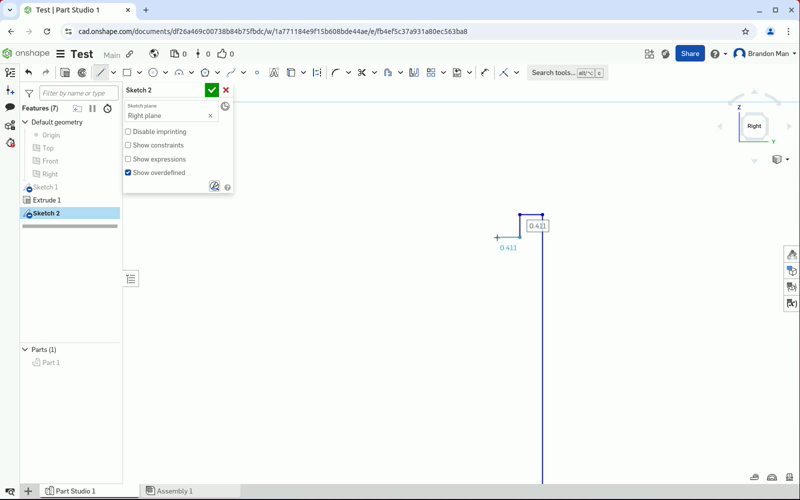
scroll(-6)
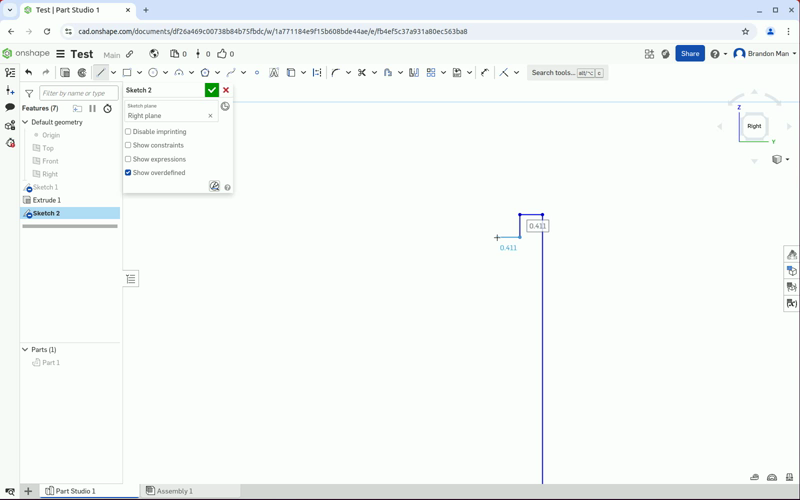
scroll(-6)
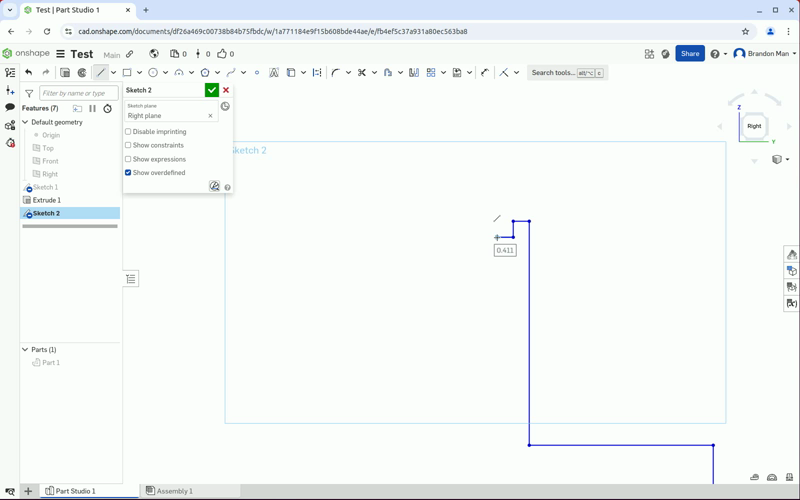
scroll(-6)
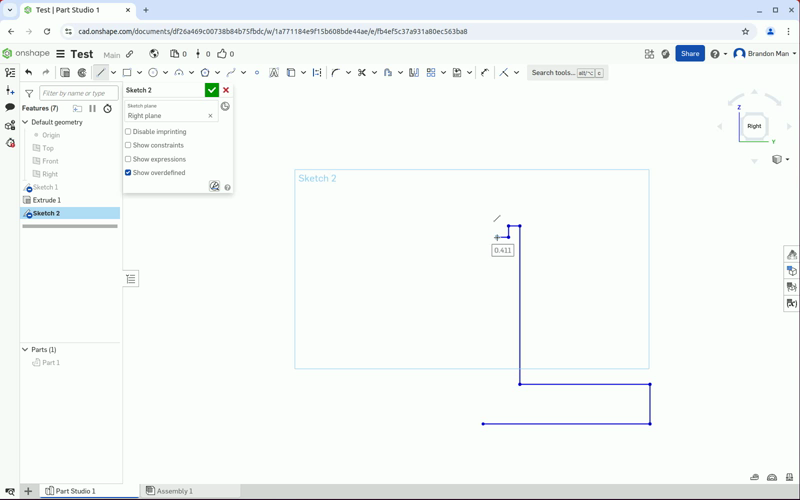
scroll(-6)
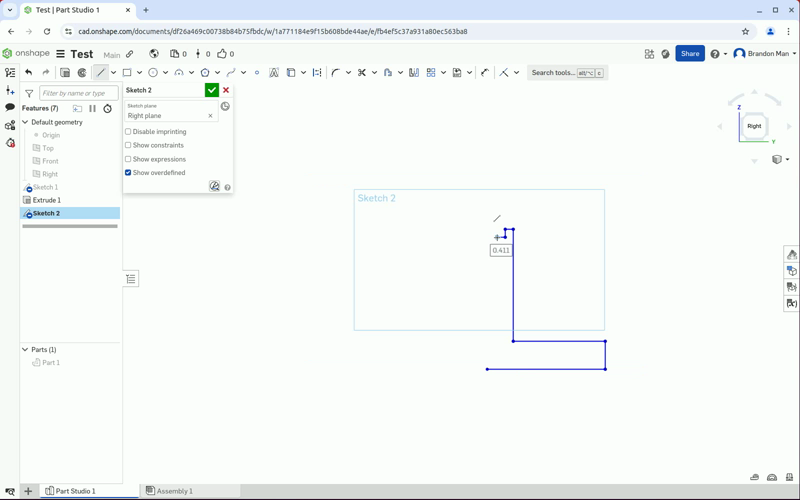
scroll(-6)
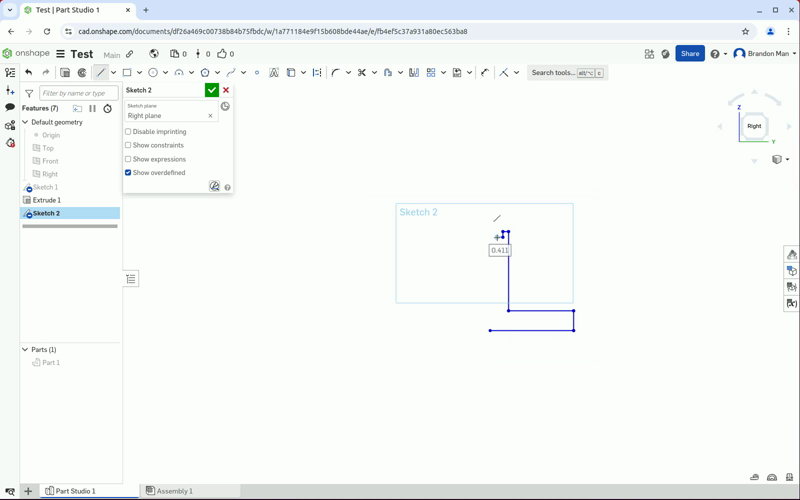
scroll(-6)
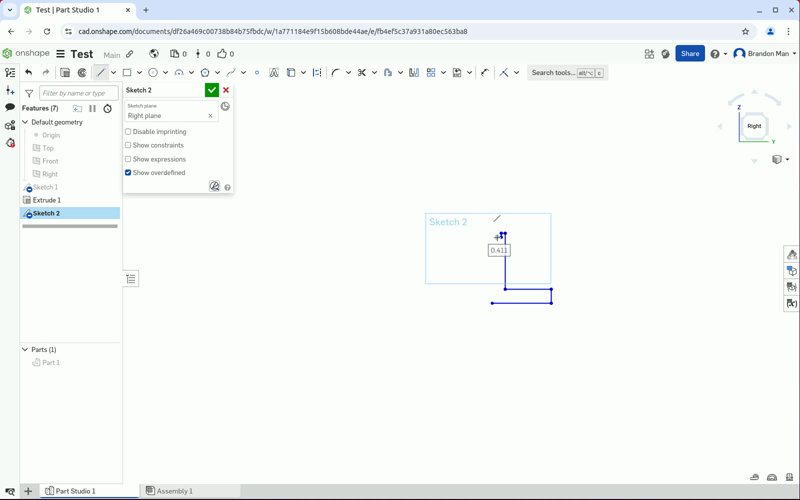
scroll(-6)
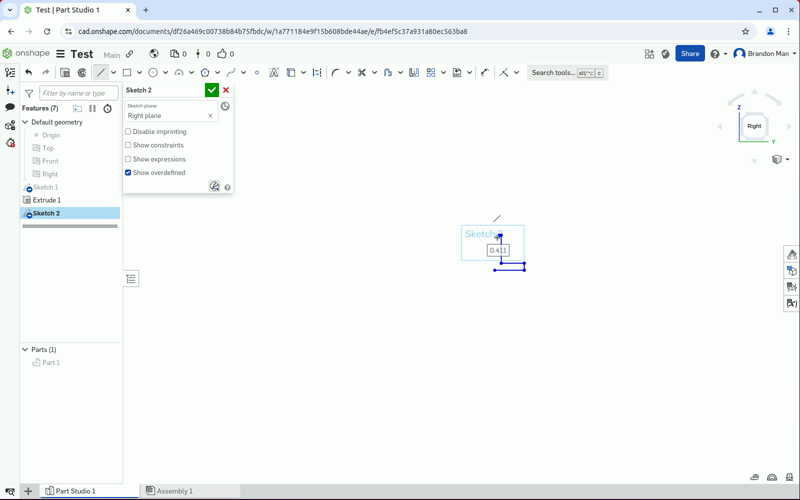
key_up(shift)
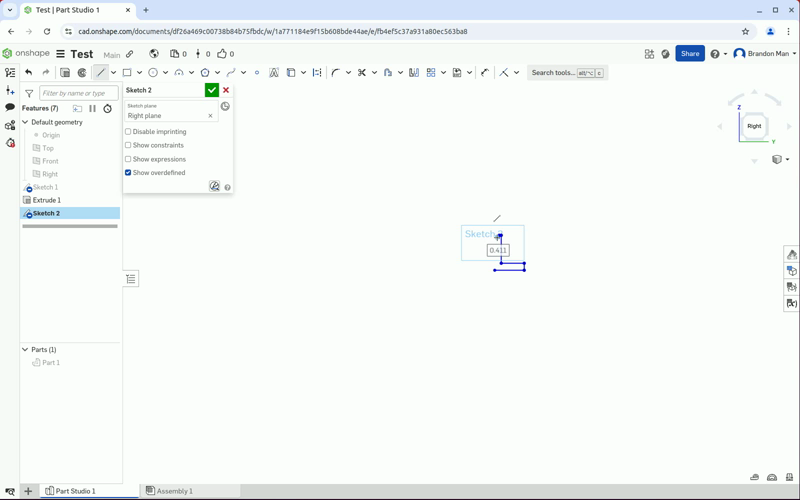
key_down(shift)
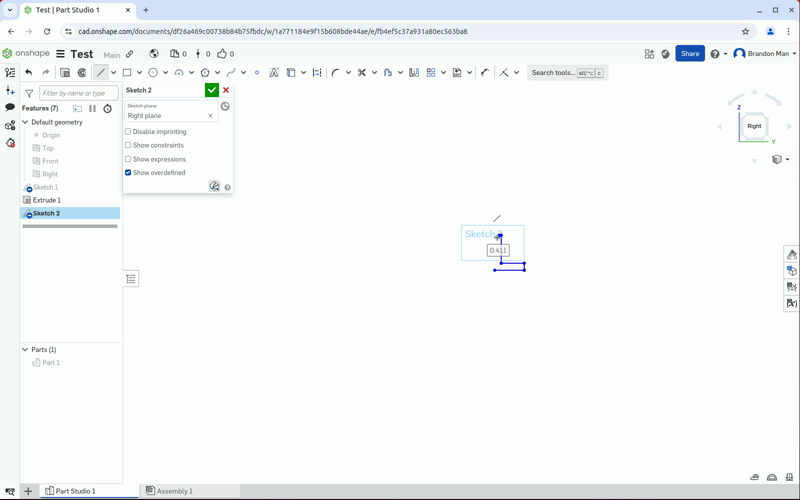
mouse_move(527, 237)
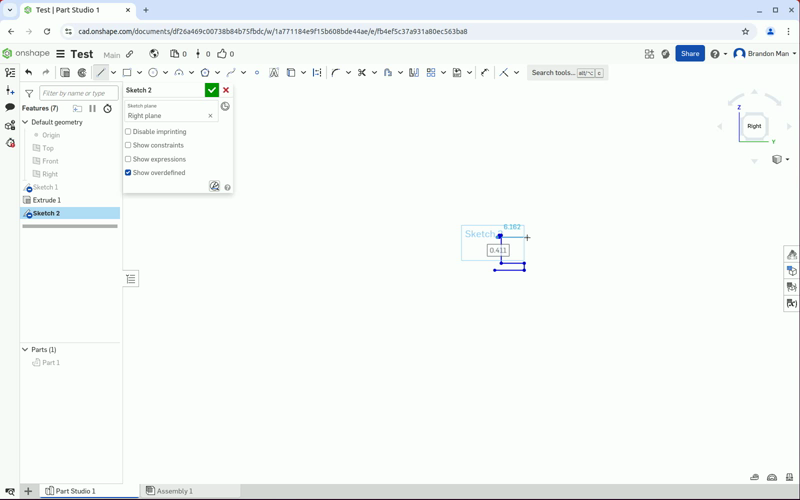
mouse_move(497, 235)
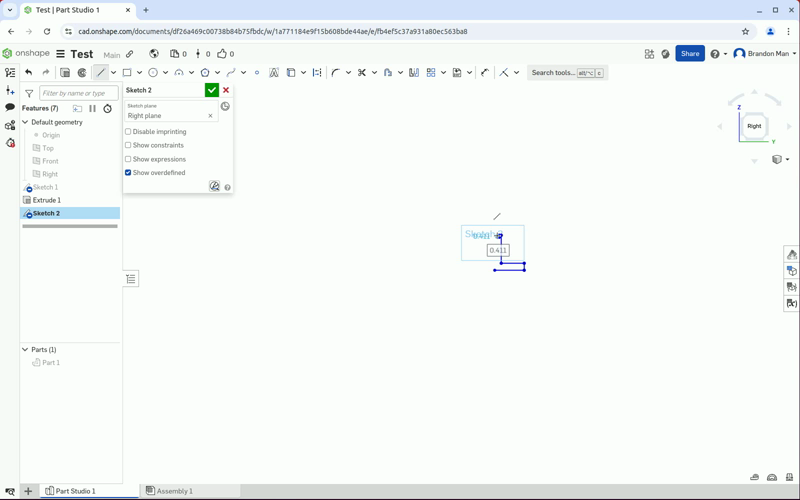
scroll(6)
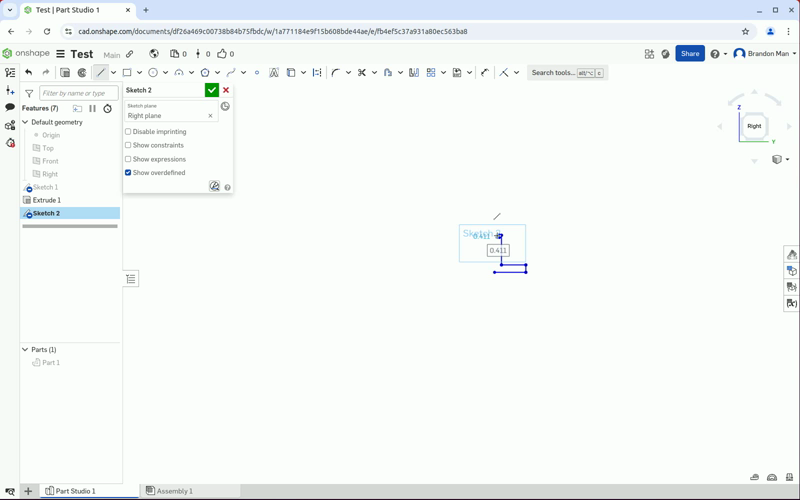
scroll(6)
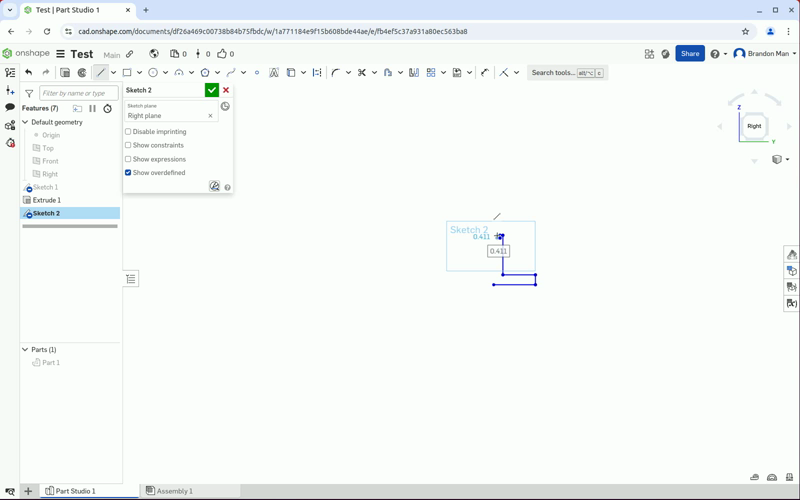
scroll(6)
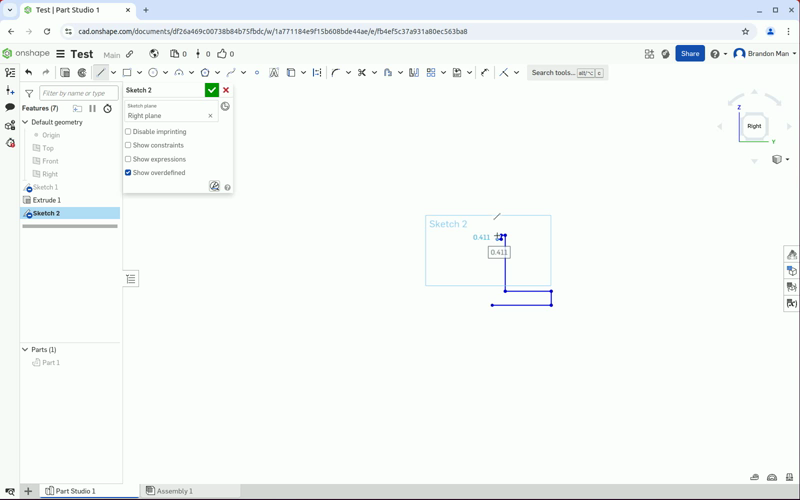
scroll(6)
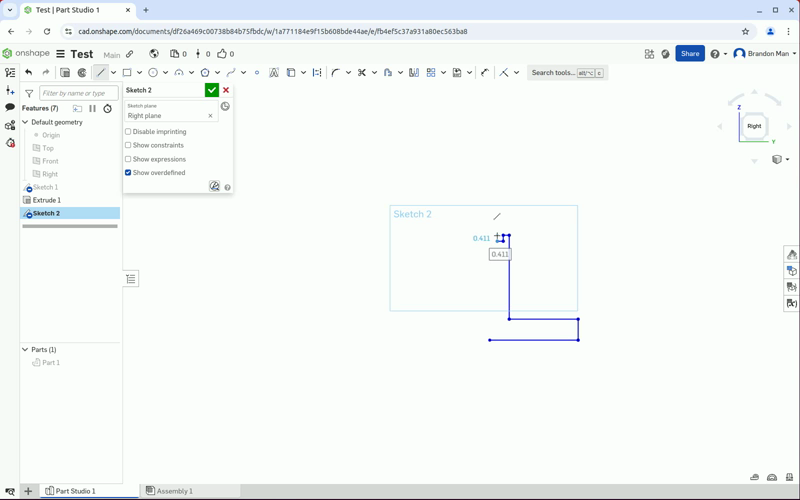
scroll(6)
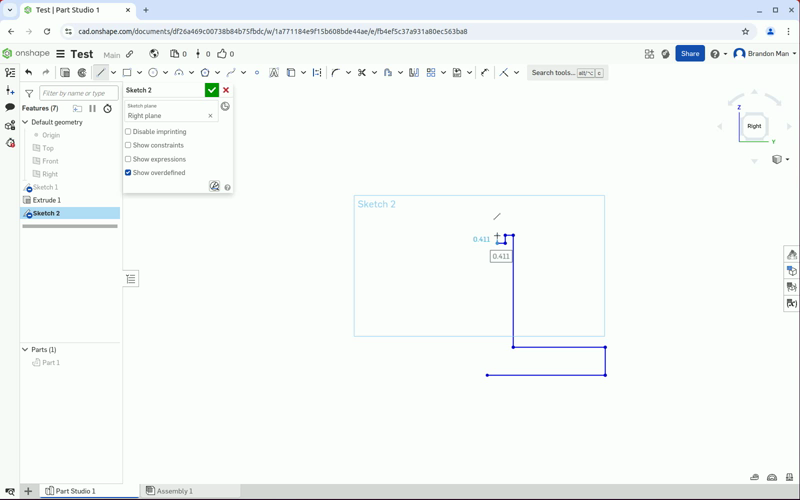
scroll(6)
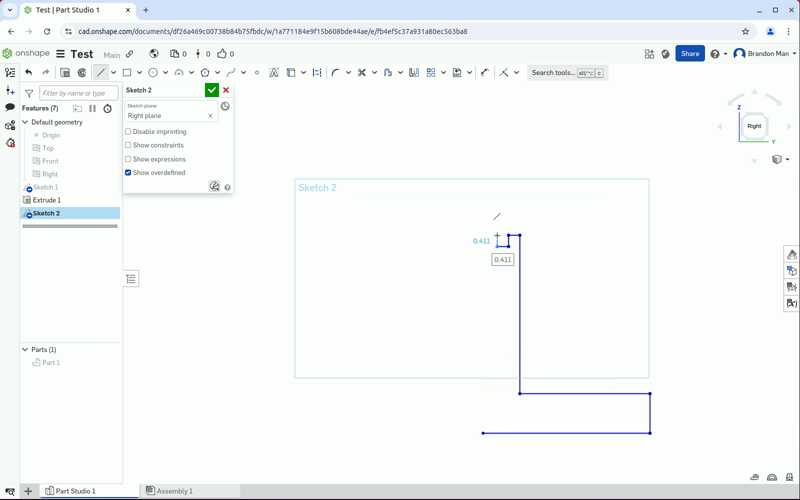
scroll(6)
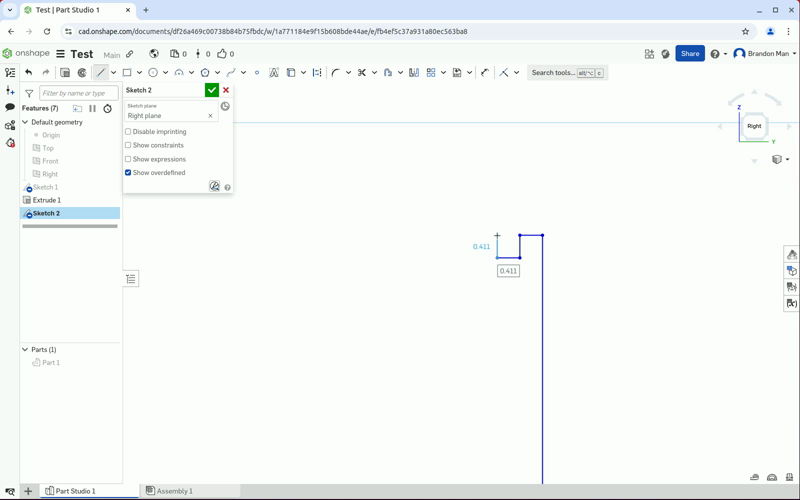
click(497, 235)
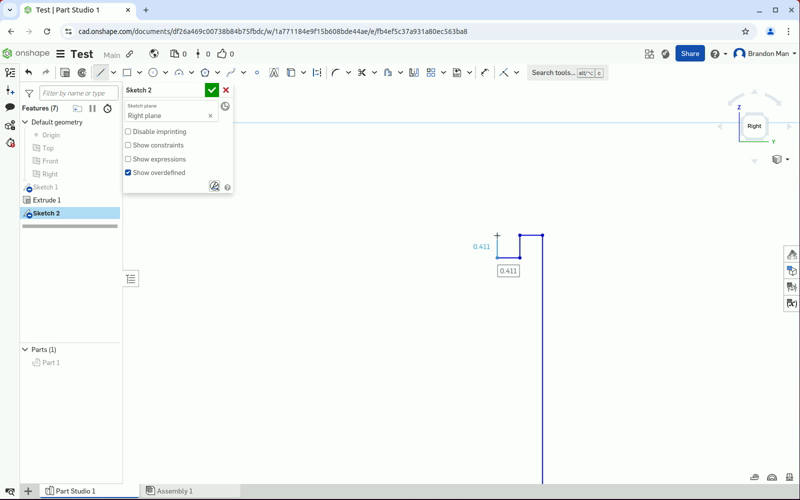
scroll(-6)
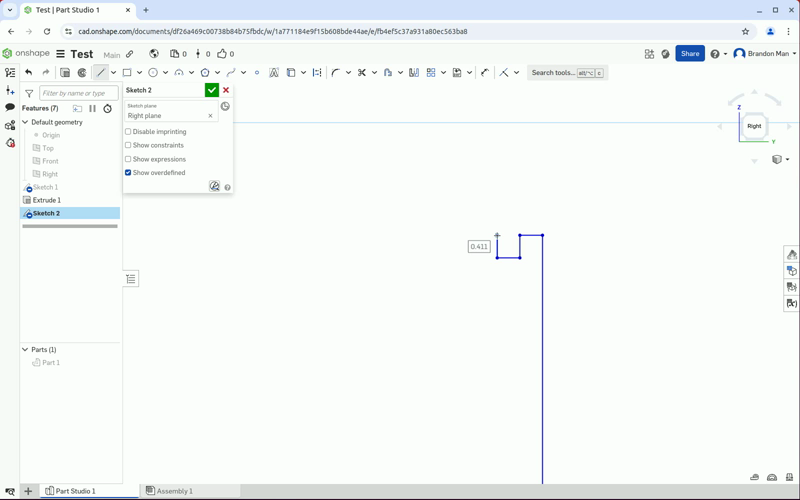
scroll(-6)
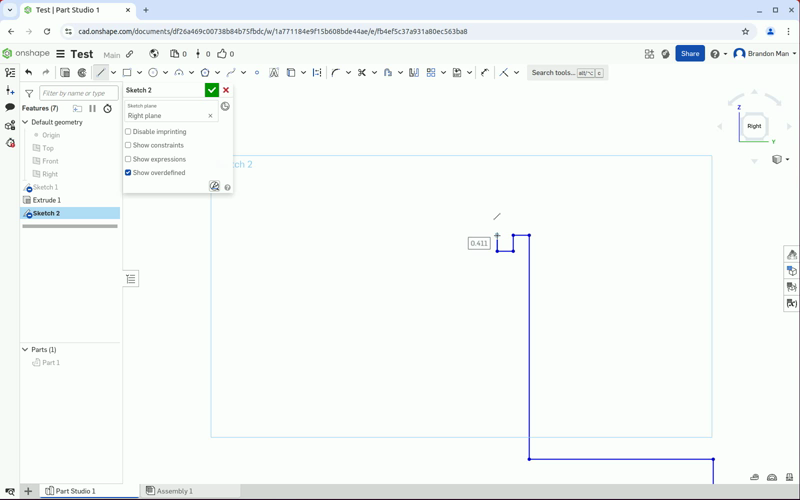
scroll(-6)
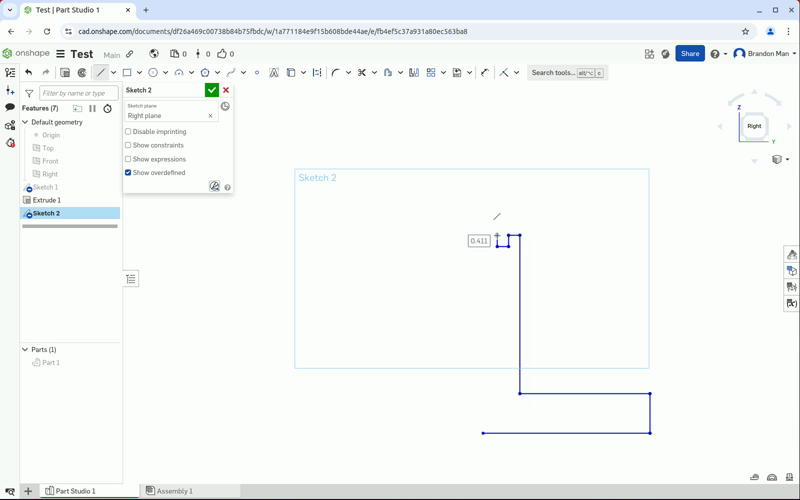
scroll(-6)
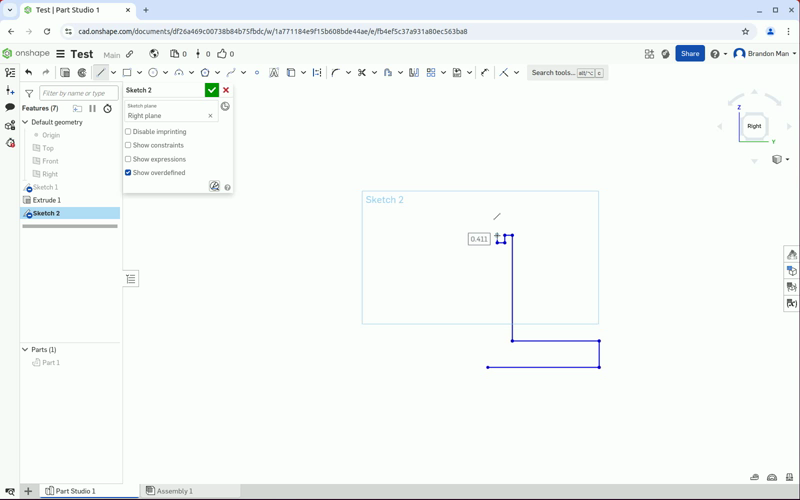
scroll(-6)
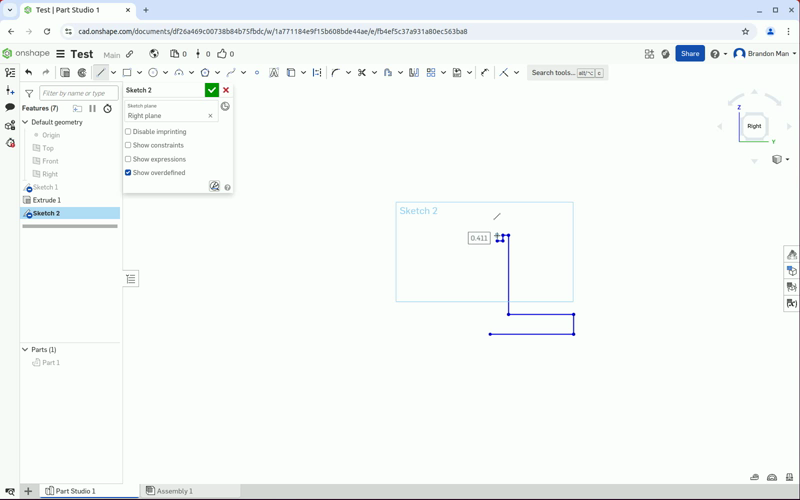
scroll(-6)
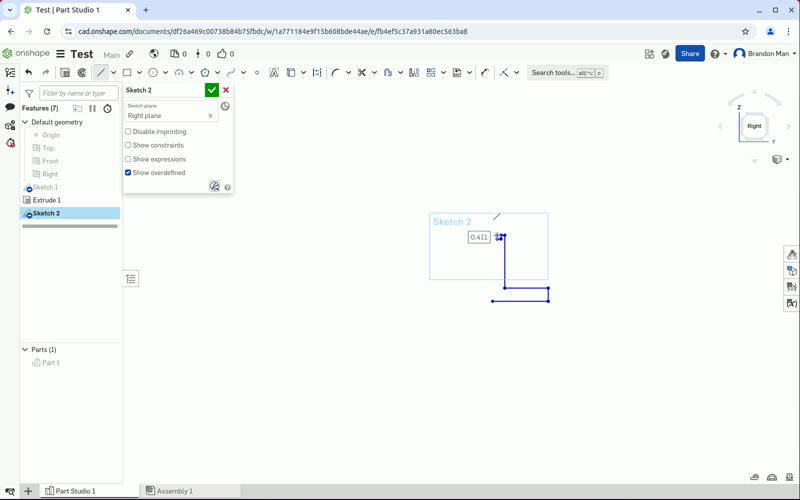
scroll(-6)
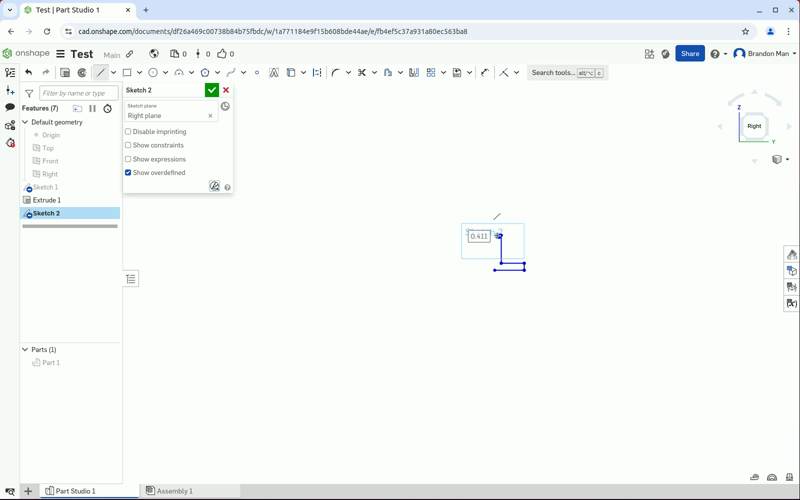
key_up(shift)
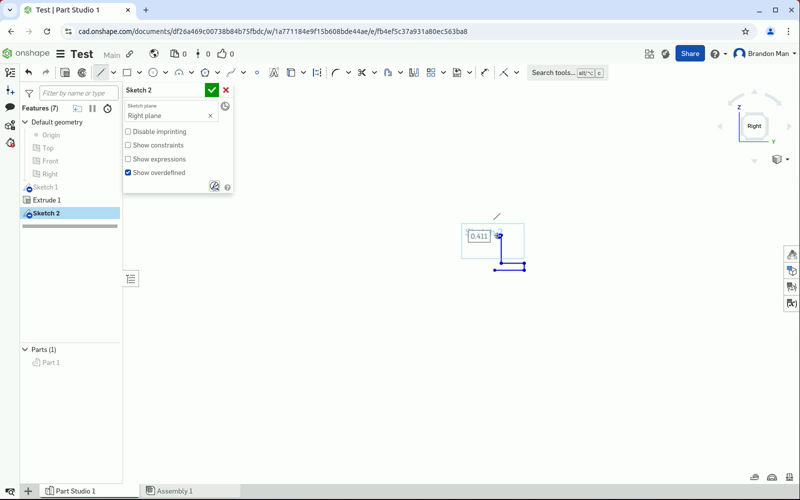
key_down(shift)
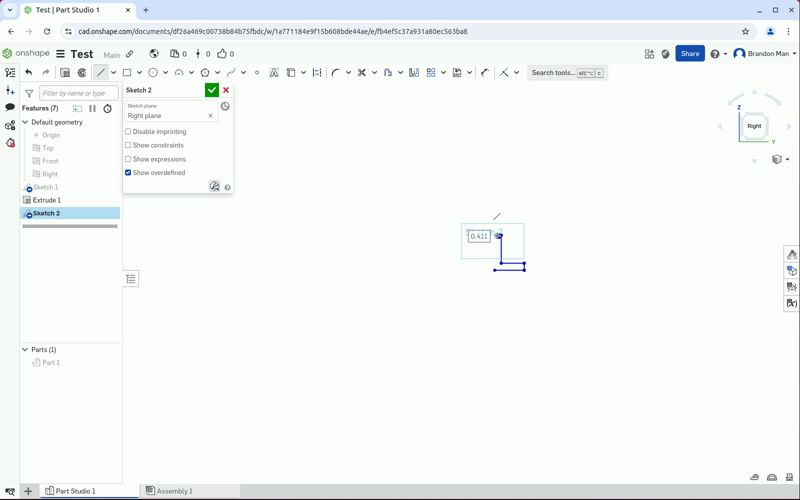
mouse_move(527, 235)
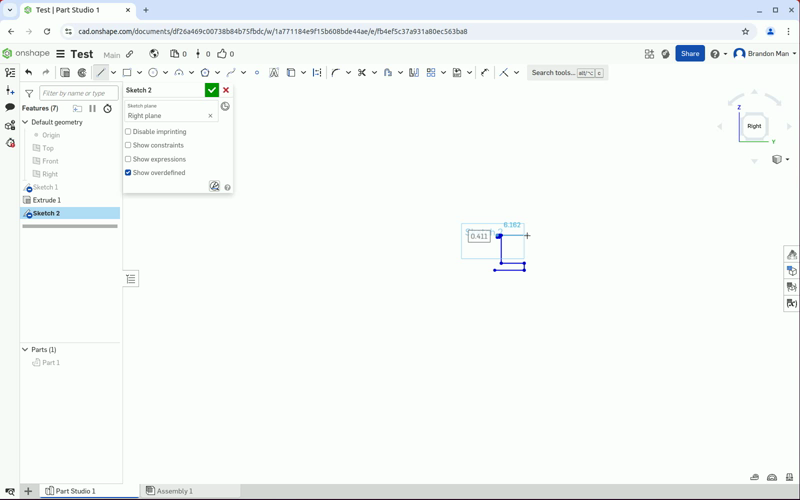
mouse_move(494, 235)
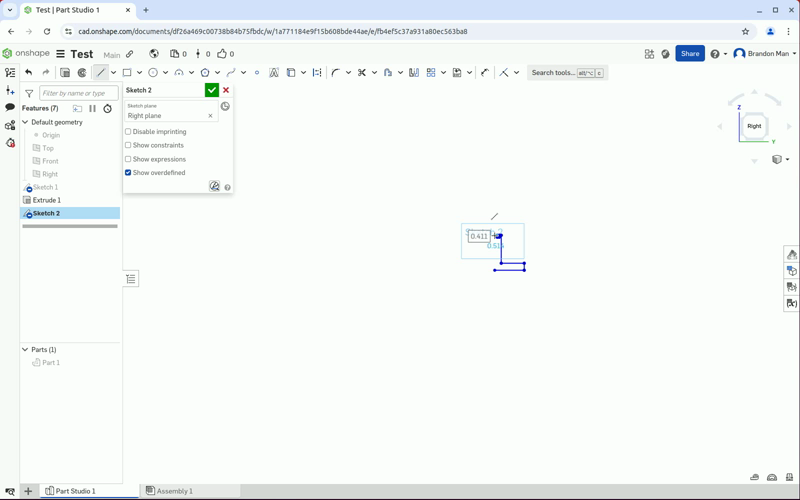
scroll(6)
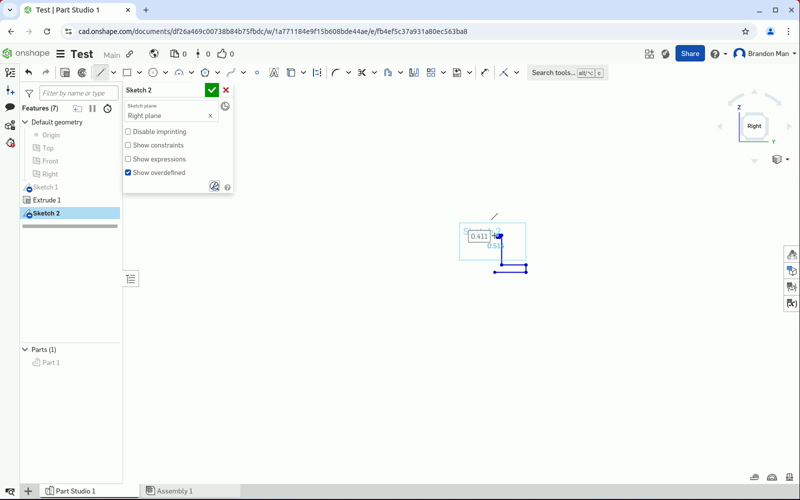
scroll(6)
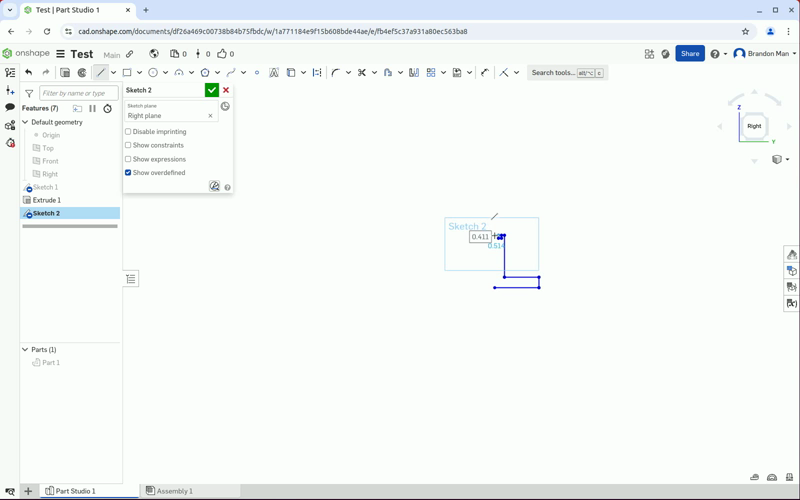
scroll(6)
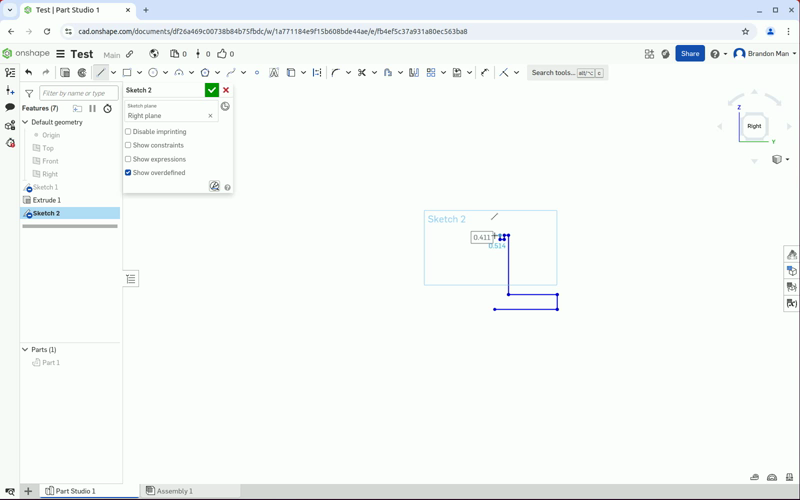
scroll(6)
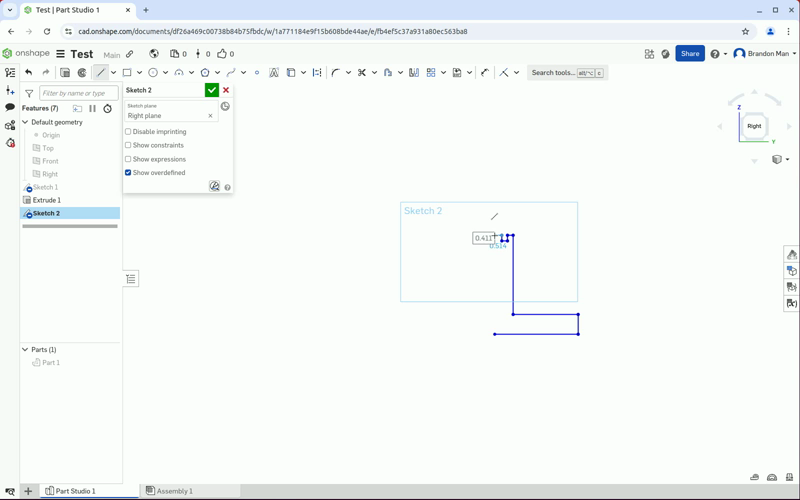
scroll(6)
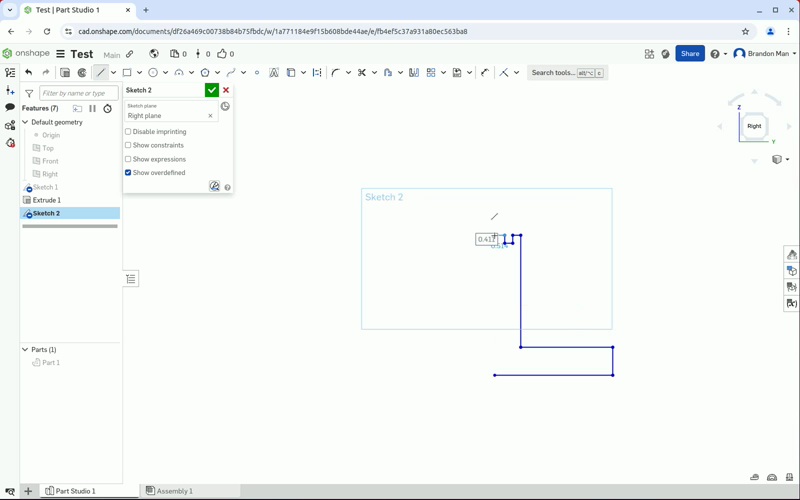
scroll(6)
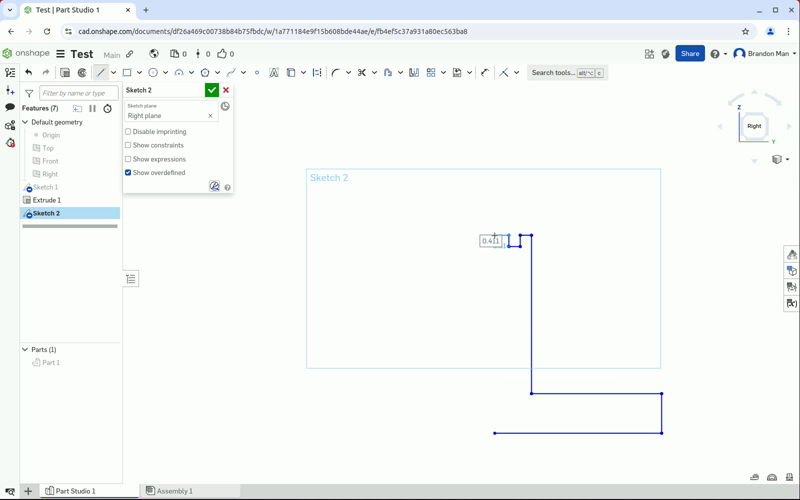
scroll(6)
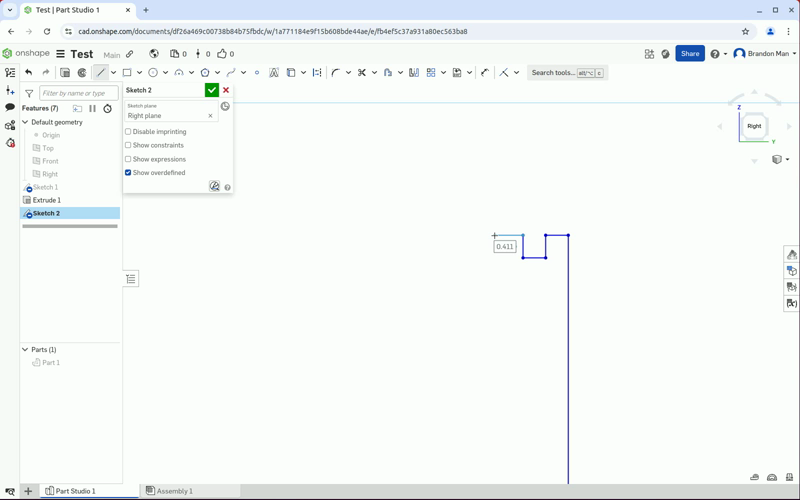
click(494, 235)
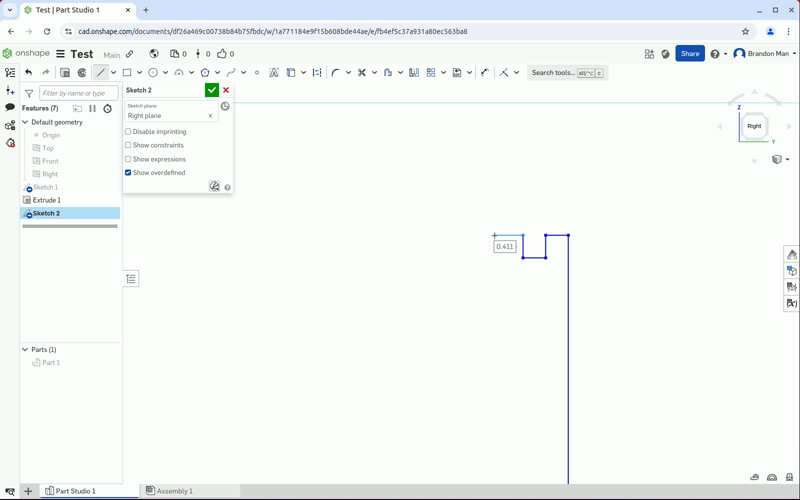
scroll(-6)
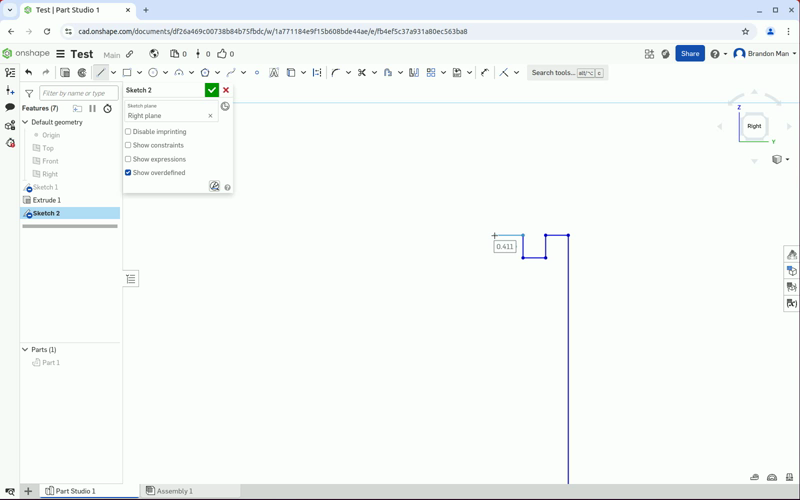
scroll(-6)
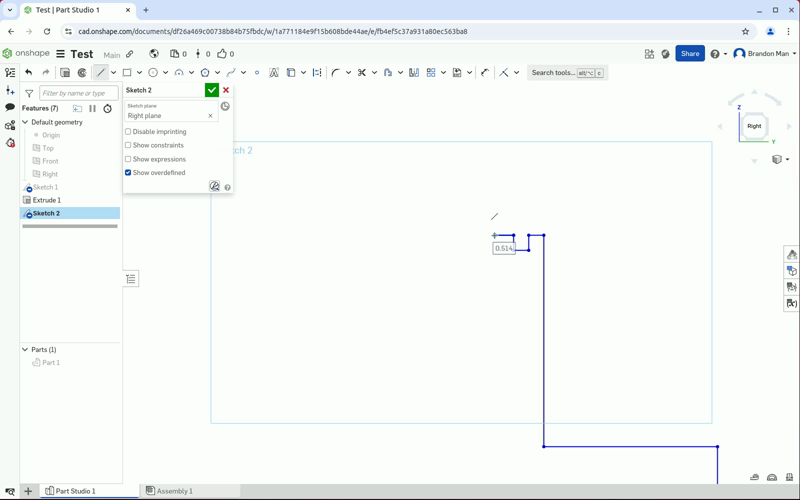
scroll(-6)
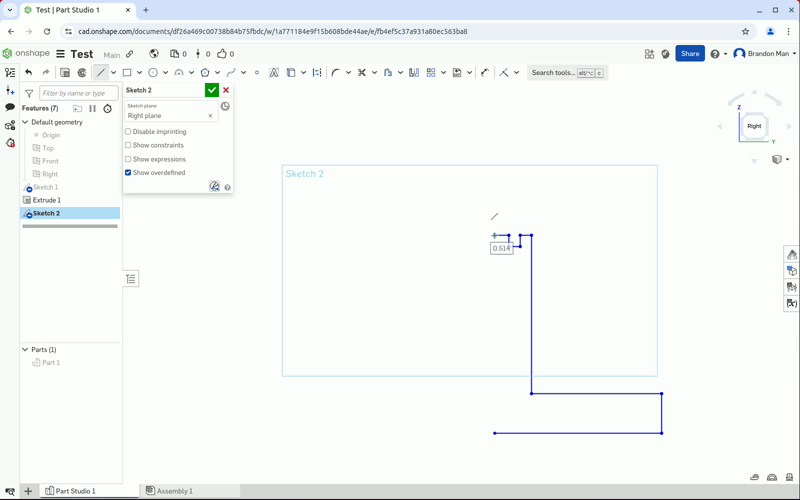
scroll(-6)
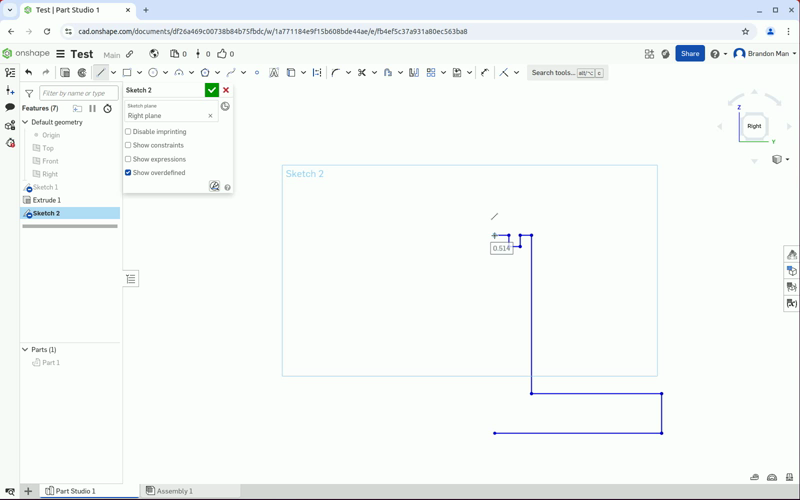
scroll(-6)
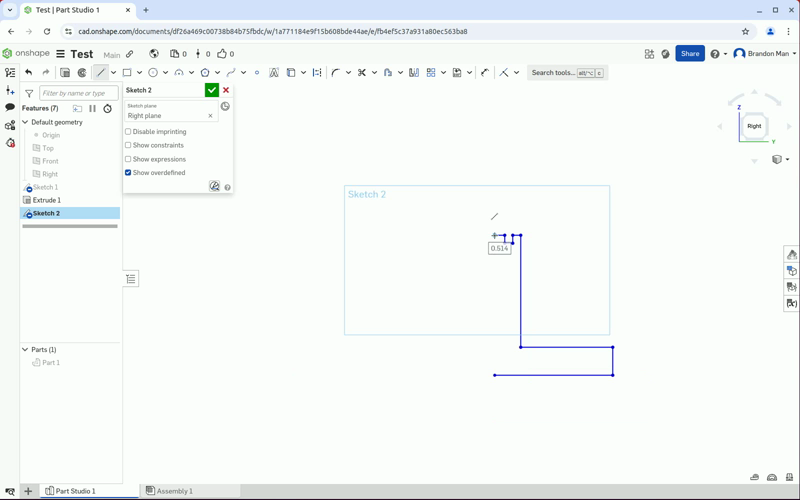
scroll(-6)
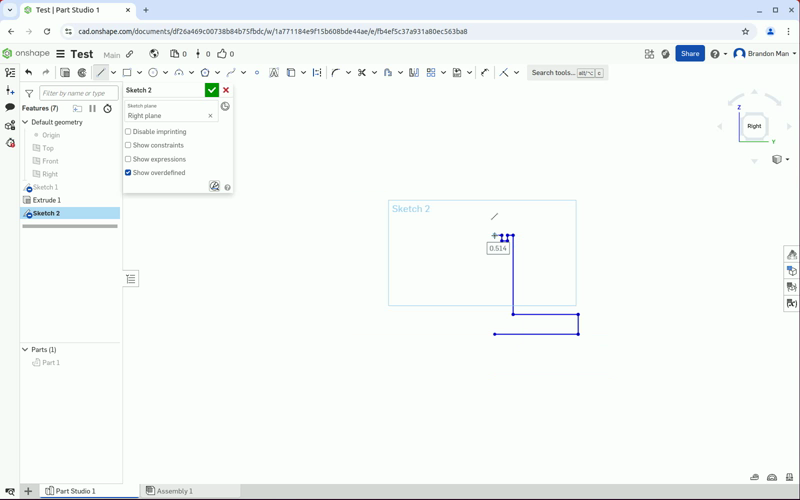
scroll(-6)
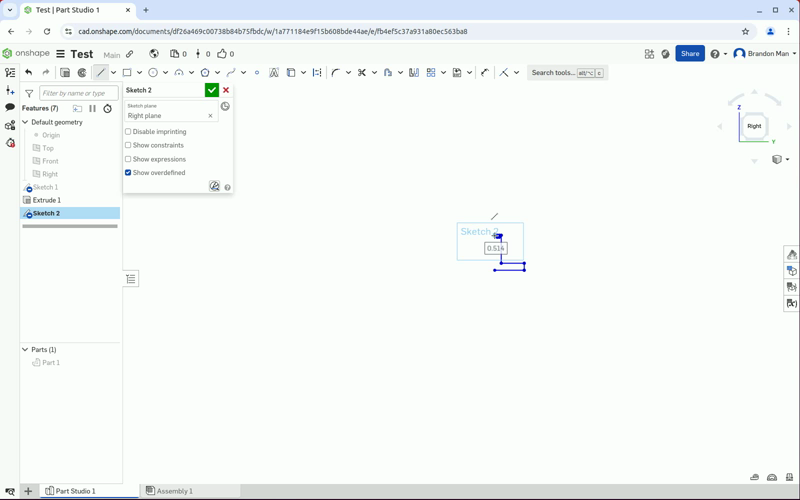
key_up(shift)
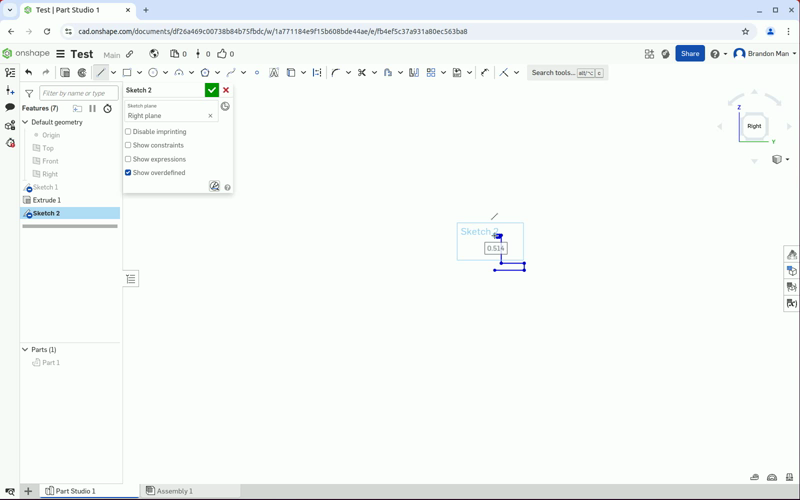
mouse_move(524, 235)
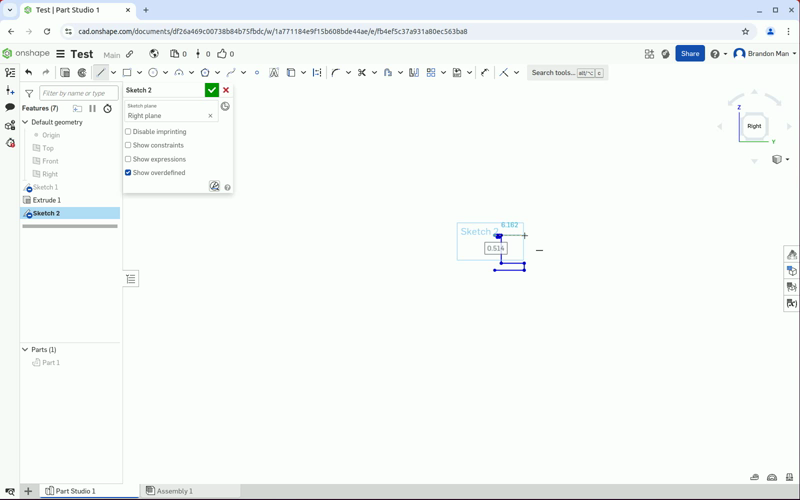
key_down(shift)
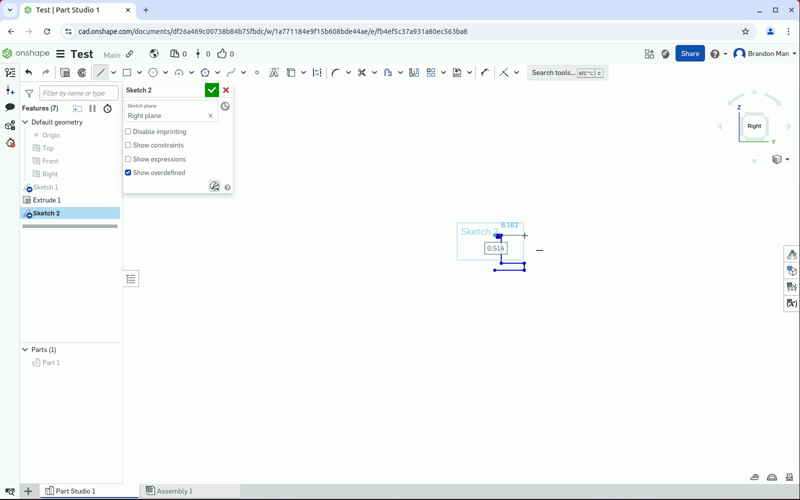
mouse_move(494, 270)
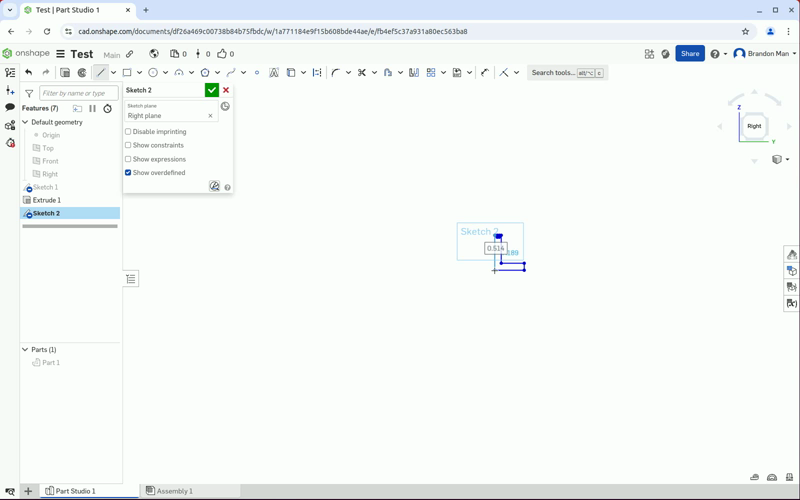
key_up(shift)
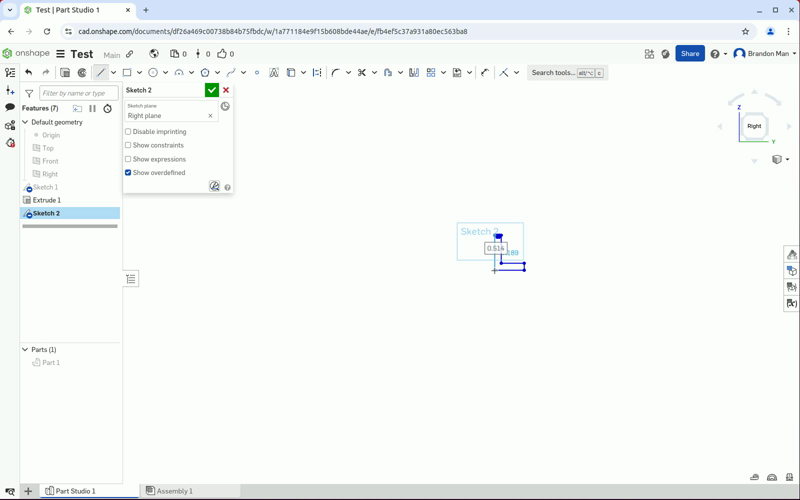
click(494, 270)
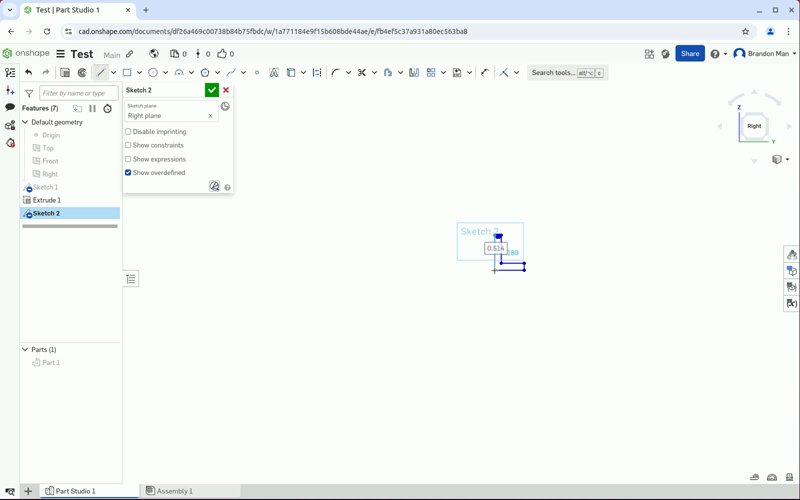
key(esc)
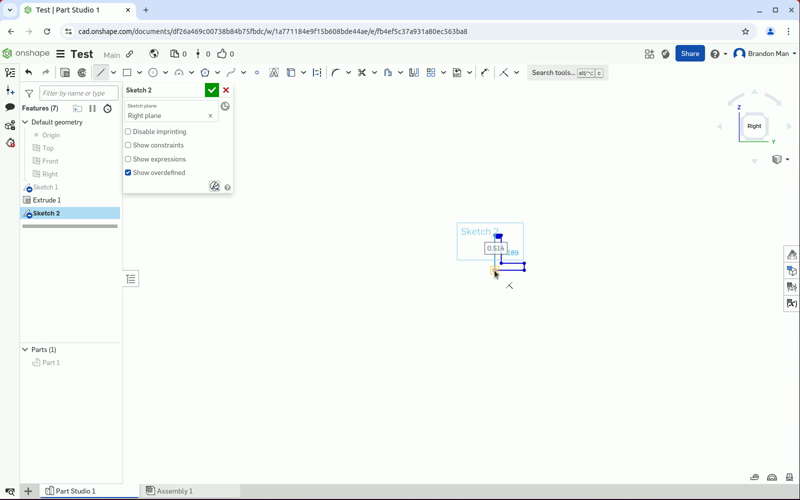
mouse_move(508, 268)
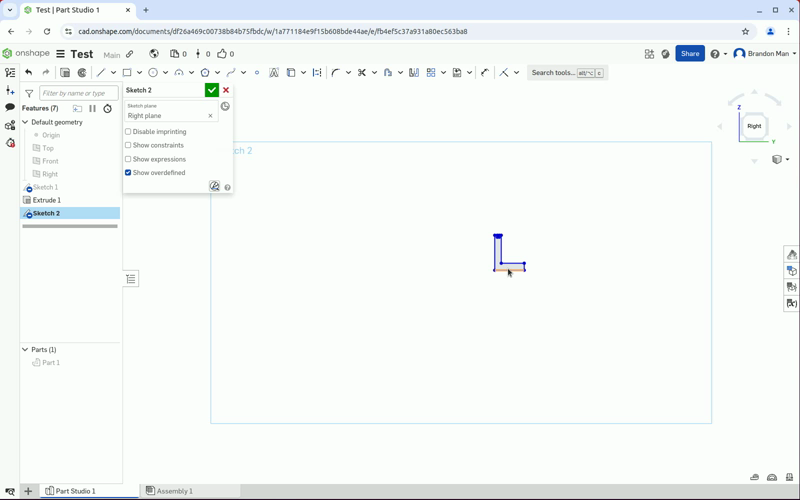
scroll(6)
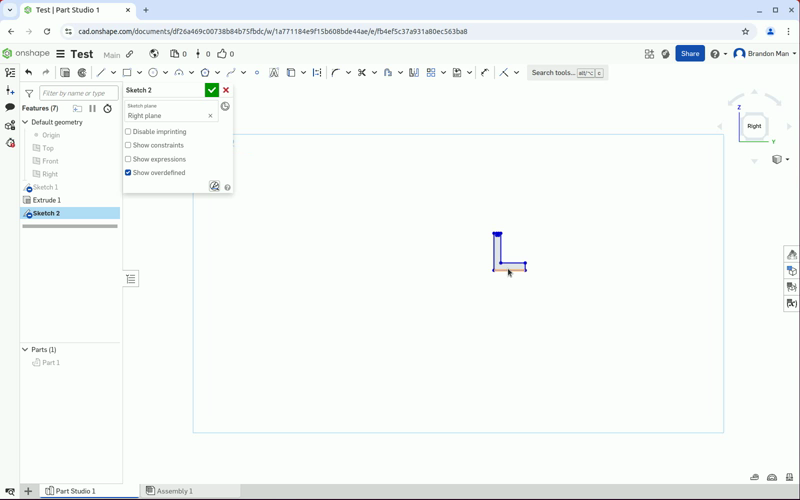
scroll(6)
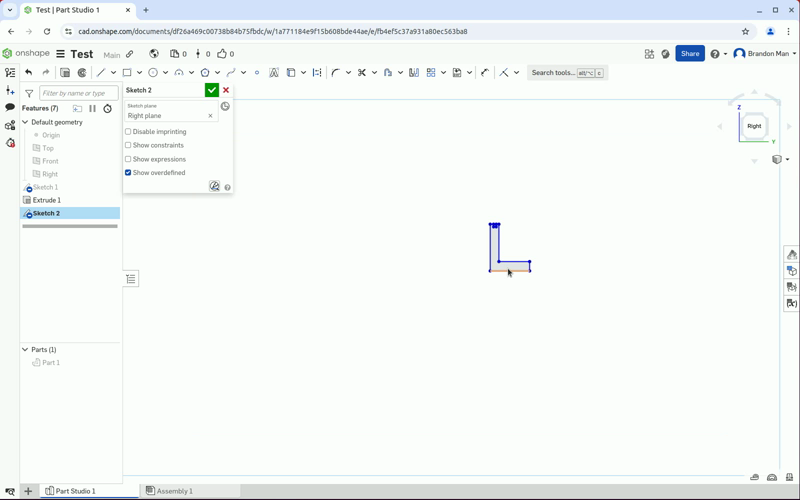
scroll(6)
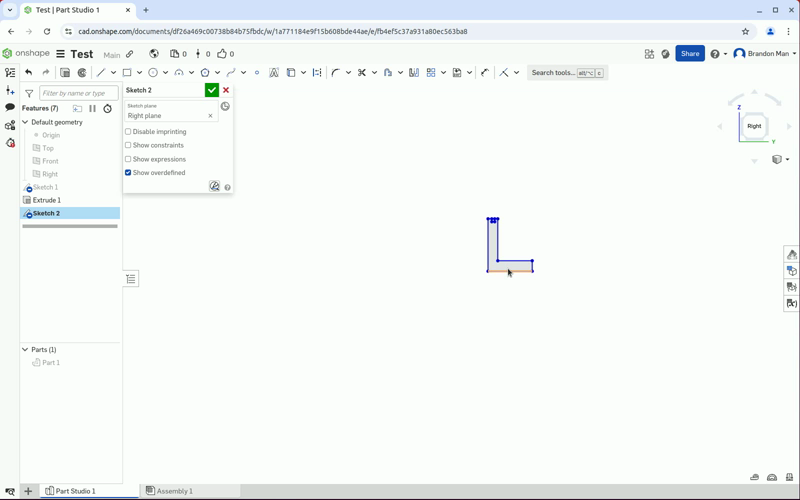
scroll(6)
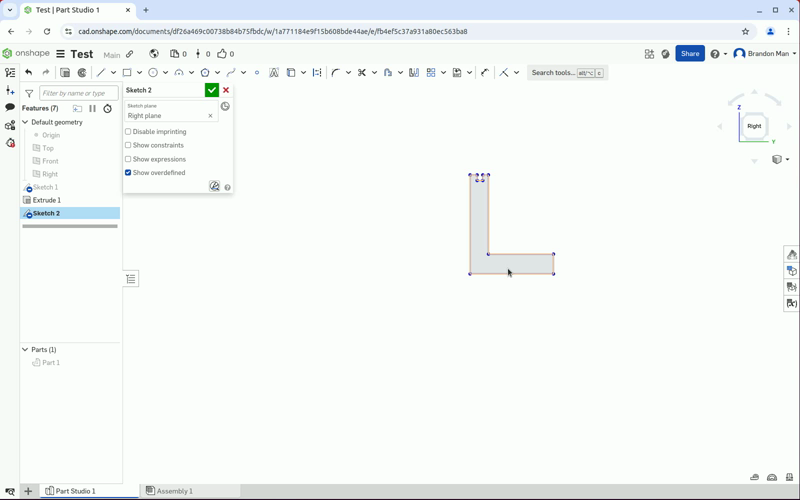
scroll(6)
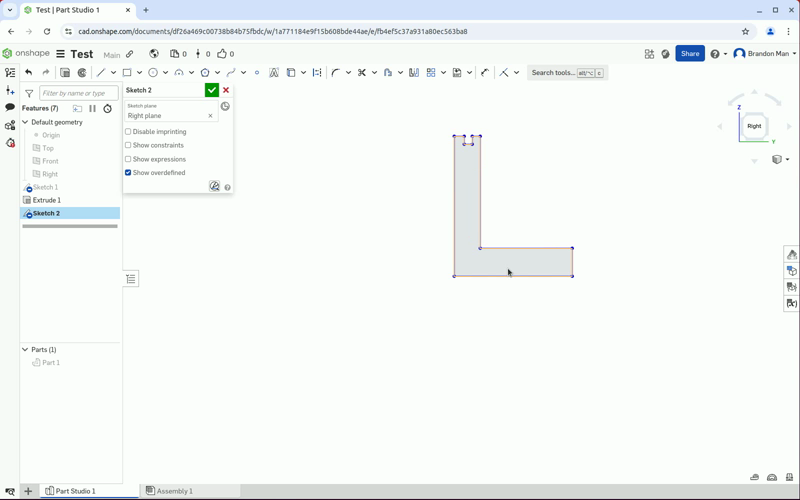
scroll(6)
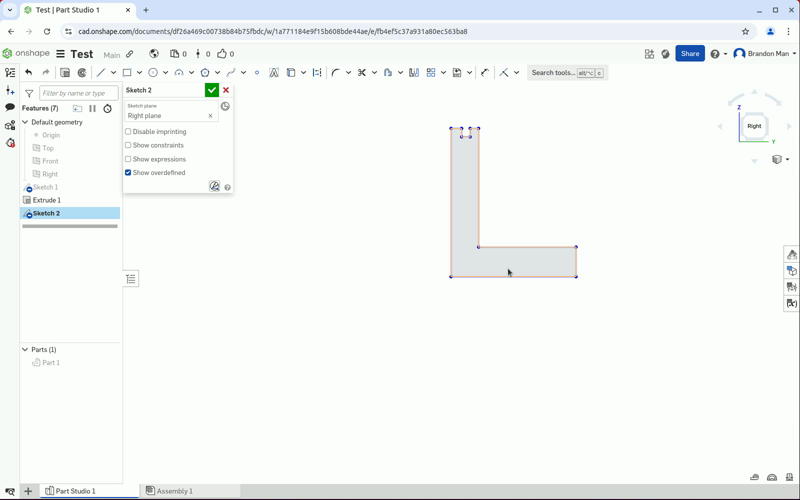
scroll(6)
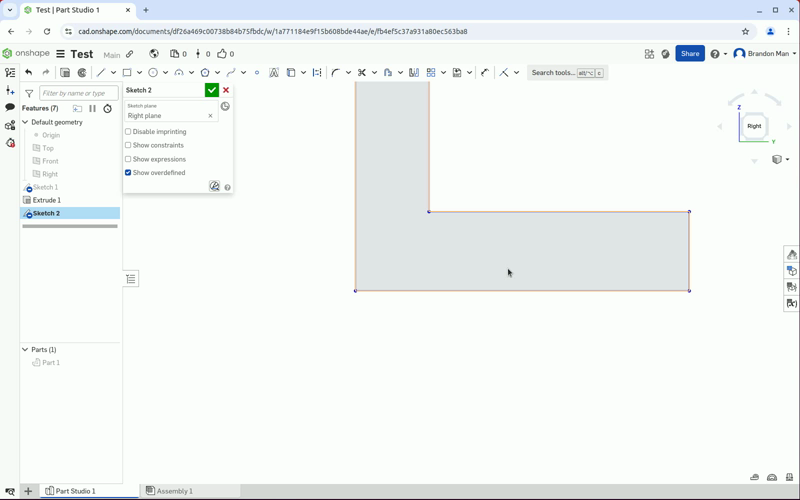
click(508, 268)
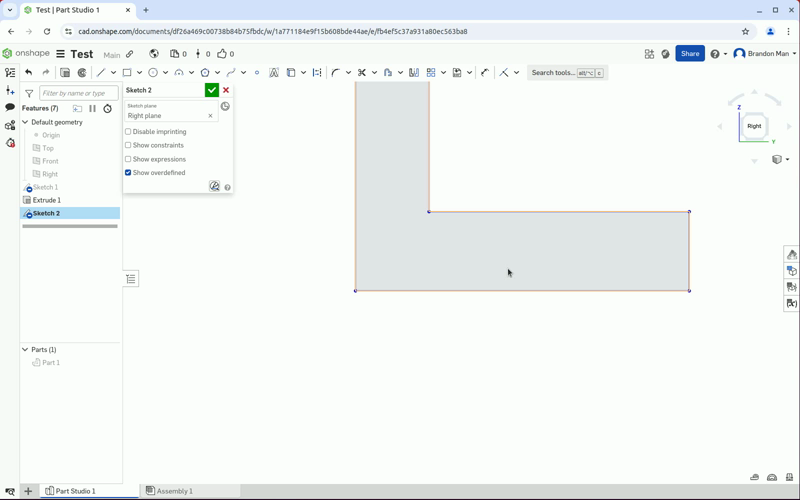
scroll(-6)
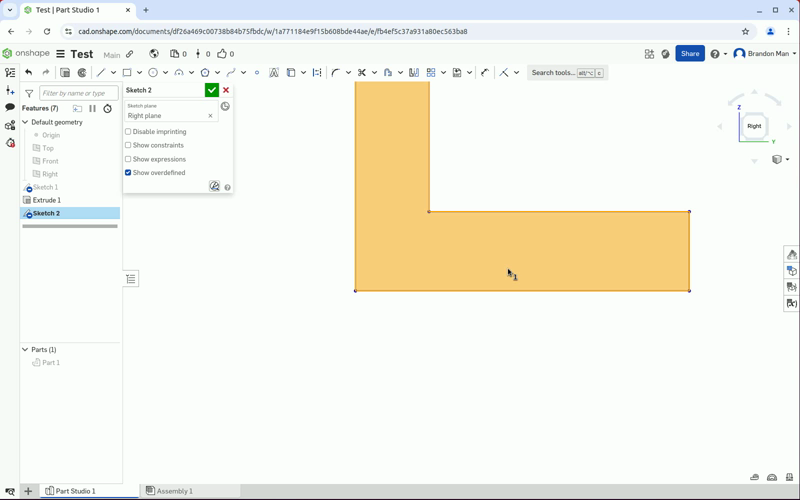
scroll(-6)
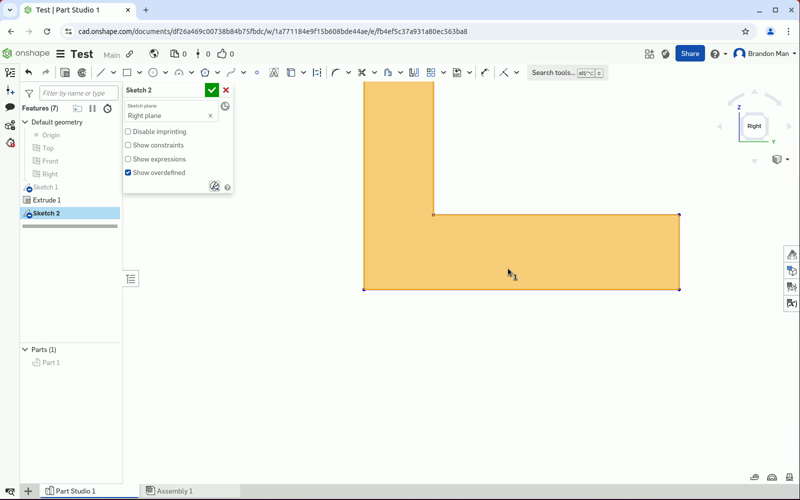
scroll(-6)
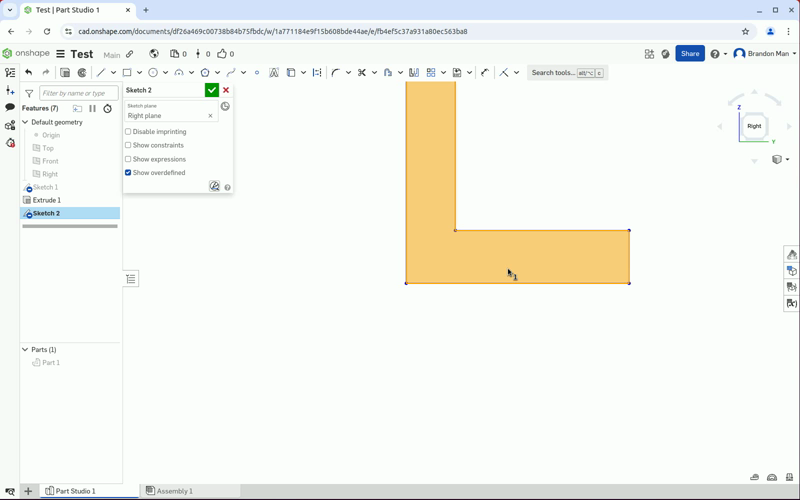
scroll(-6)
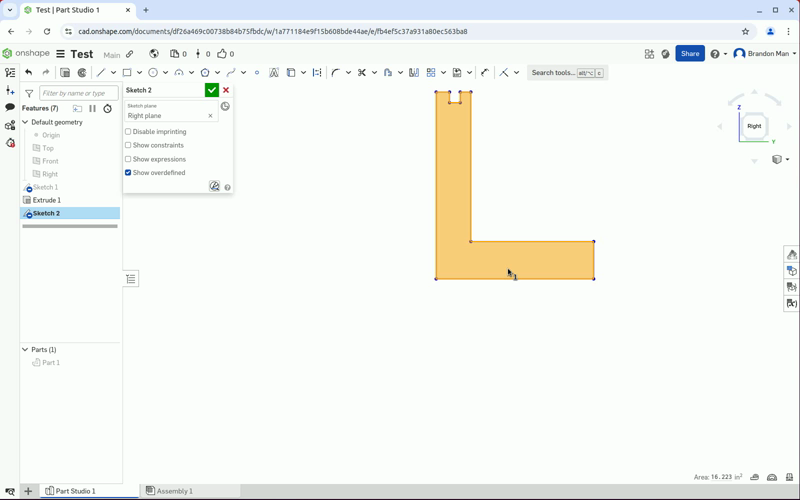
scroll(-6)
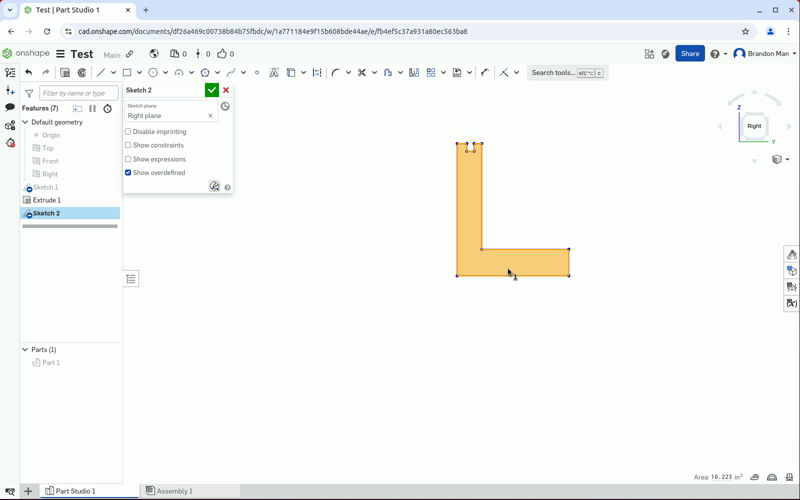
scroll(-6)
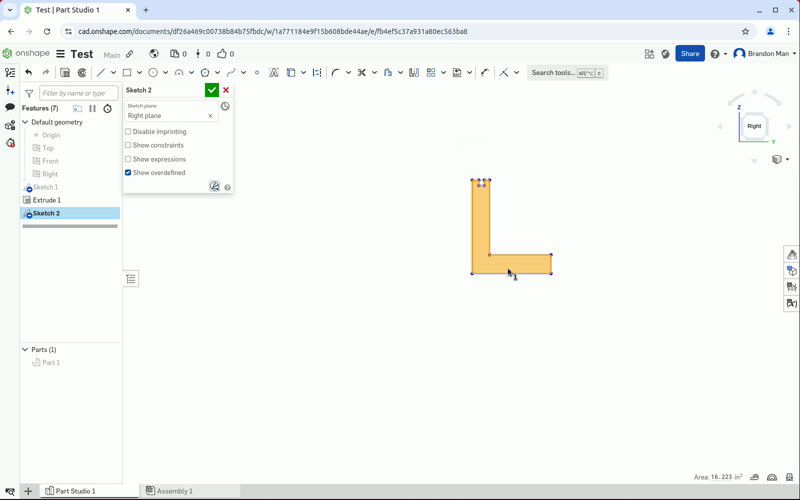
scroll(-6)
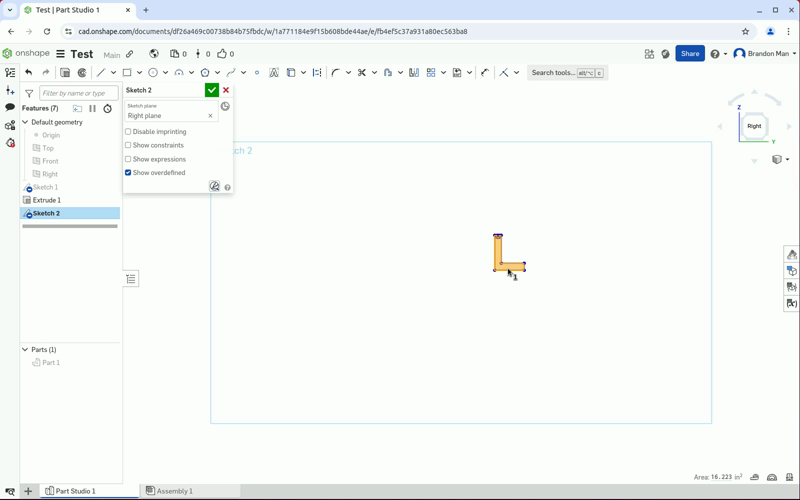
mouse_move(73, 352)
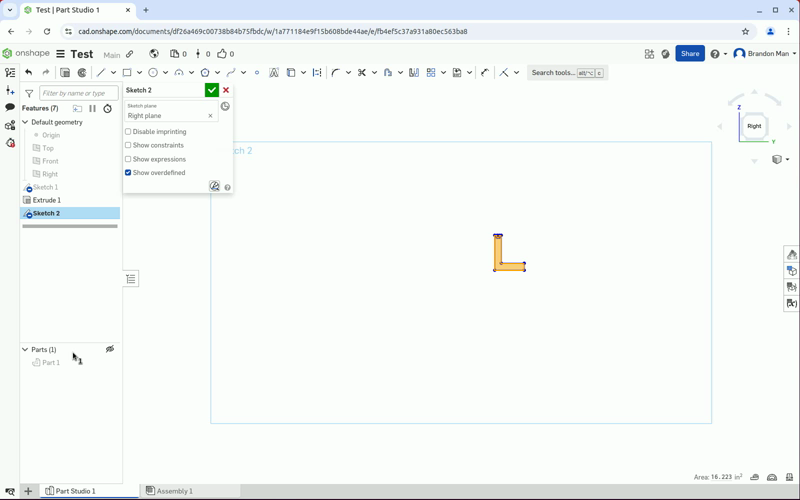
key(shift+y)
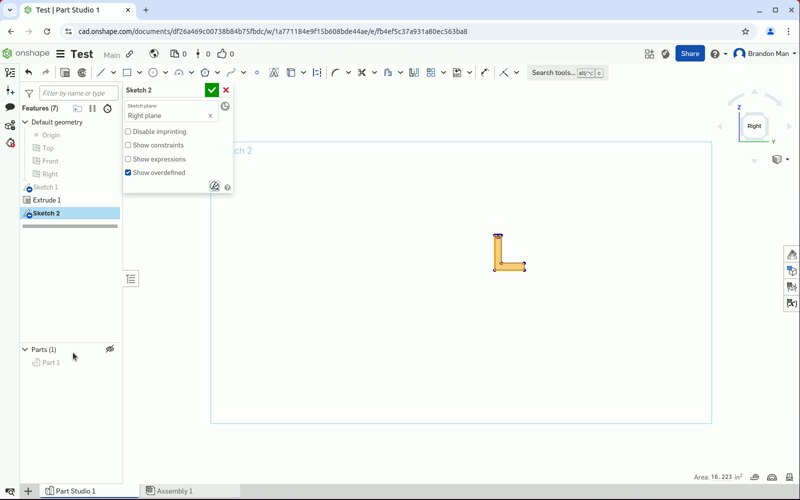
key(shift+e)
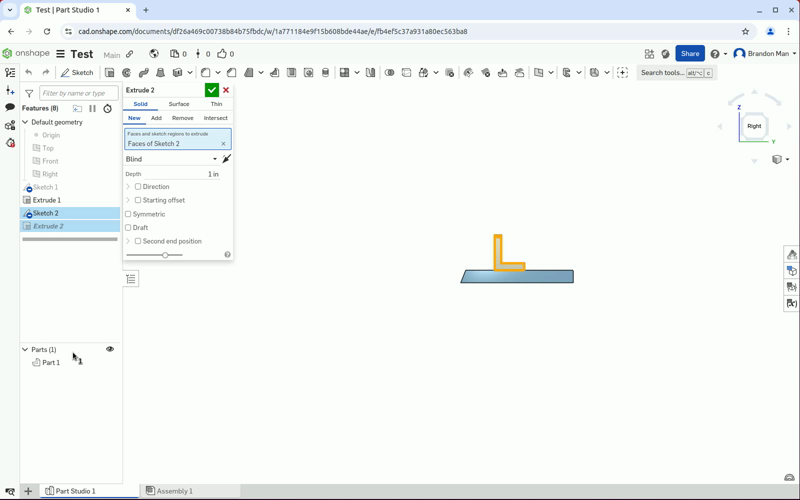
mouse_move(143, 106)
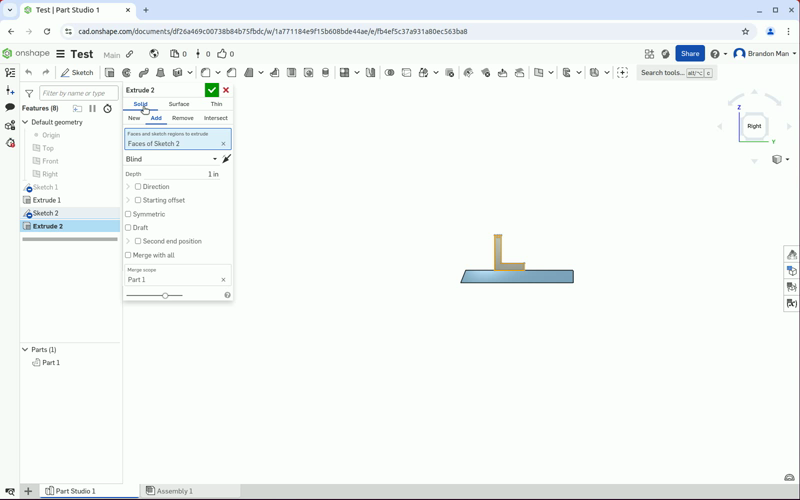
click(143, 106)
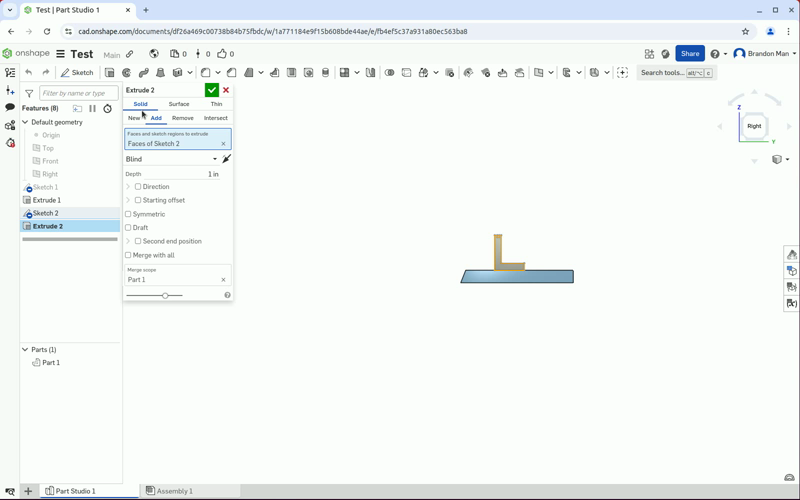
mouse_move(137, 120)
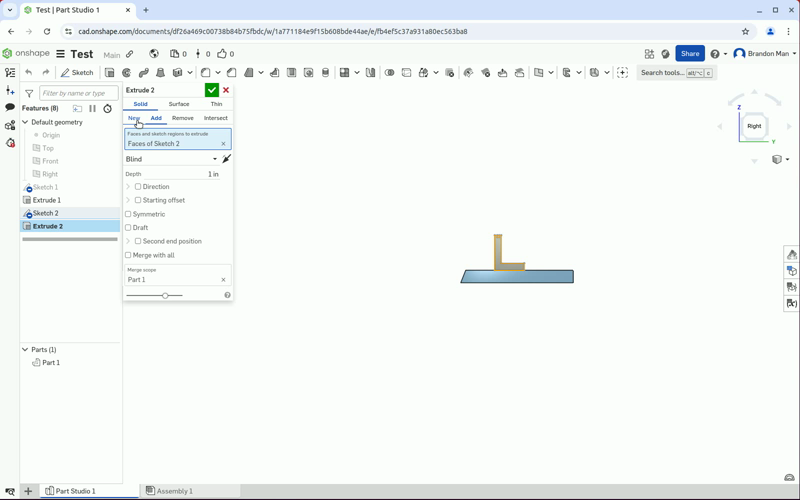
click(137, 120)
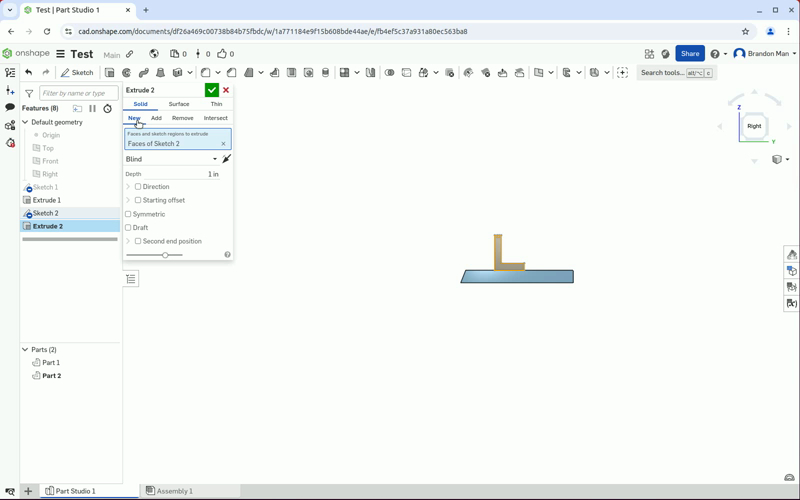
key(tab, 4)
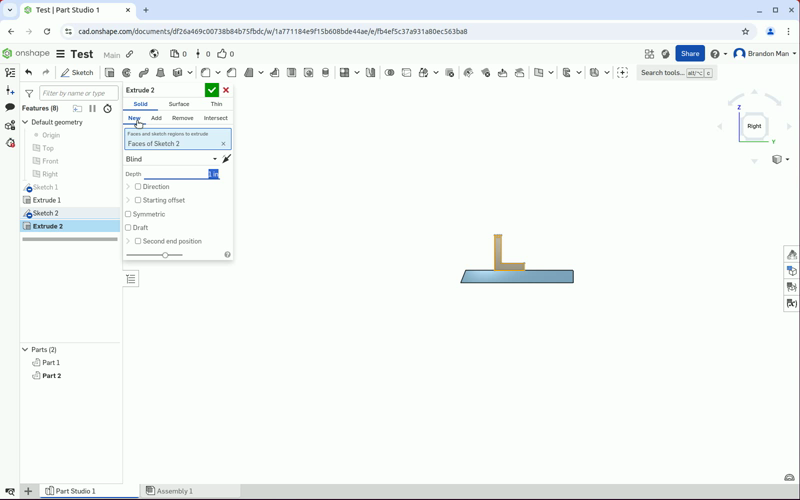
text(13.48)
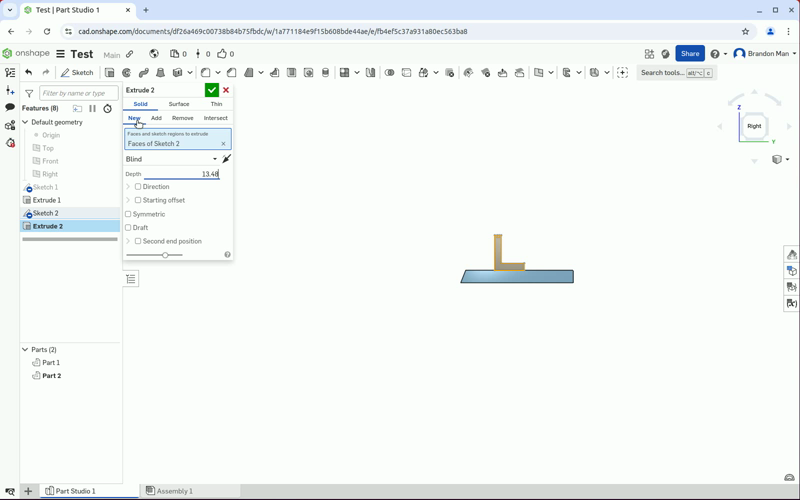
key(tab, 3)
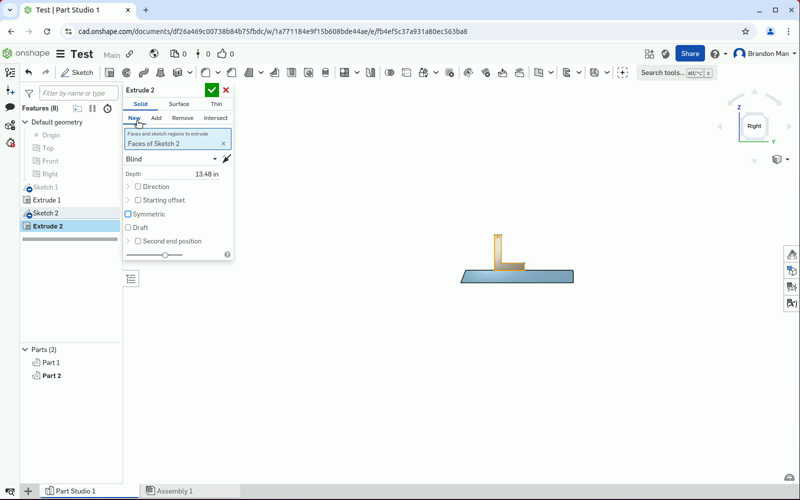
key(space)
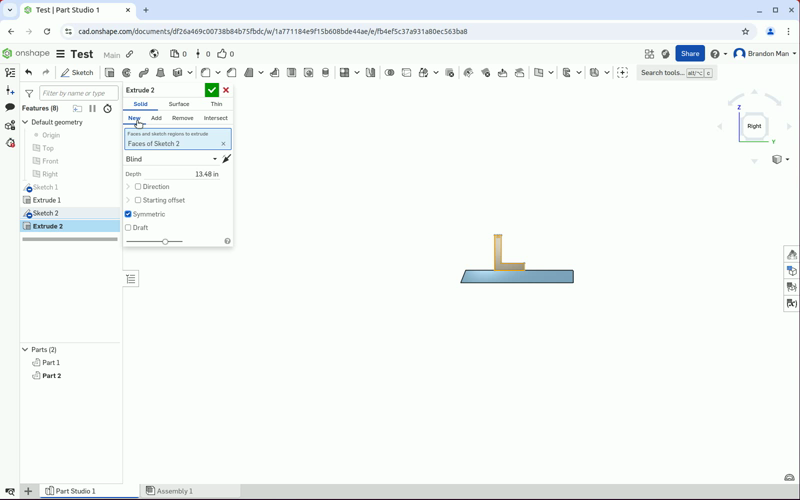
key(enter)
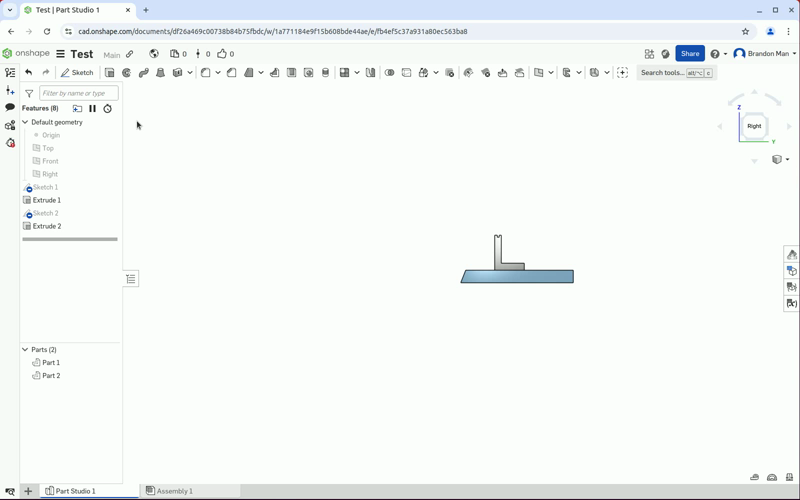
key(shift+h)
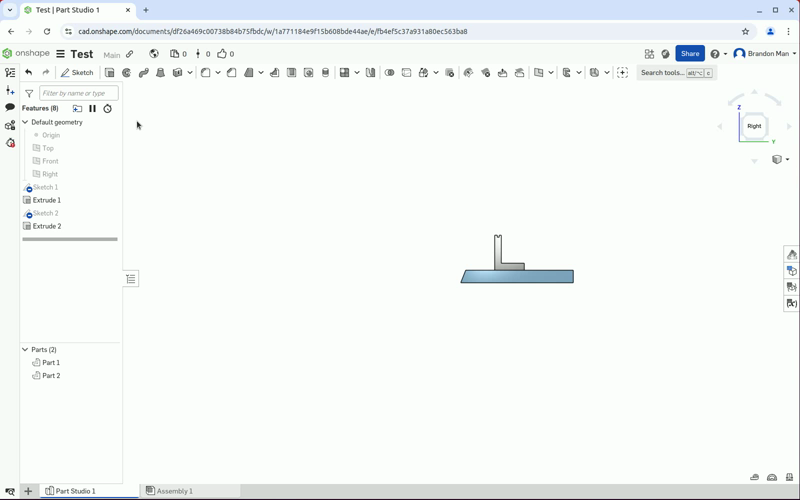
key(shift+h)
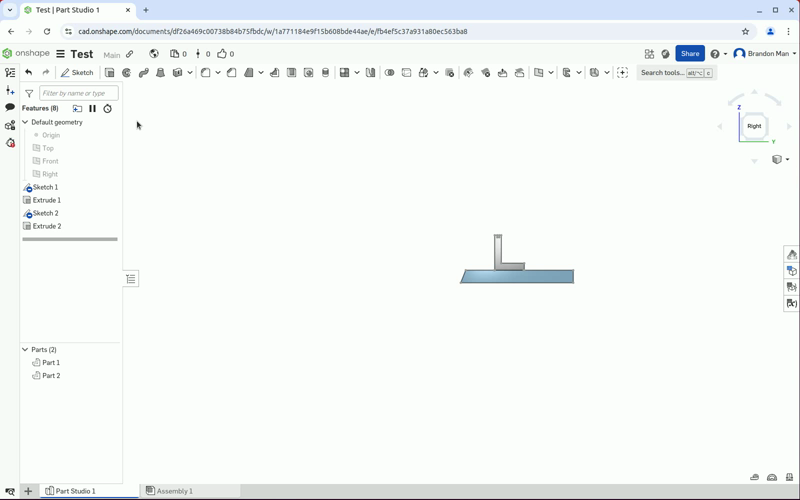
key(shift+7)
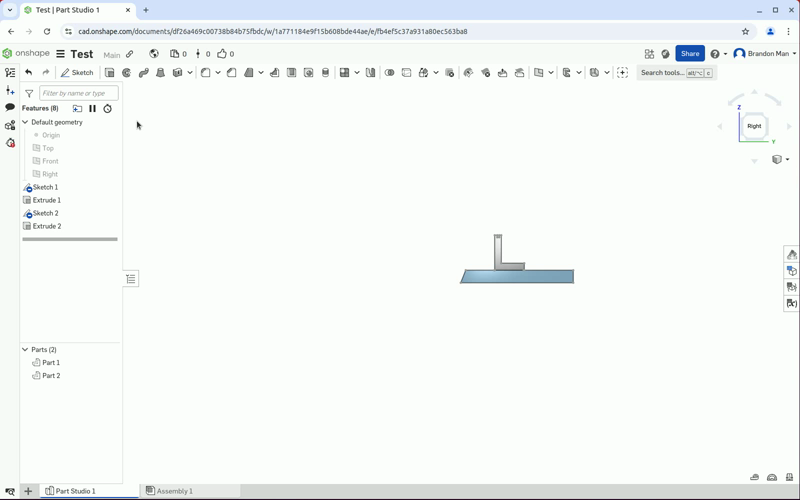
key(right, 2)
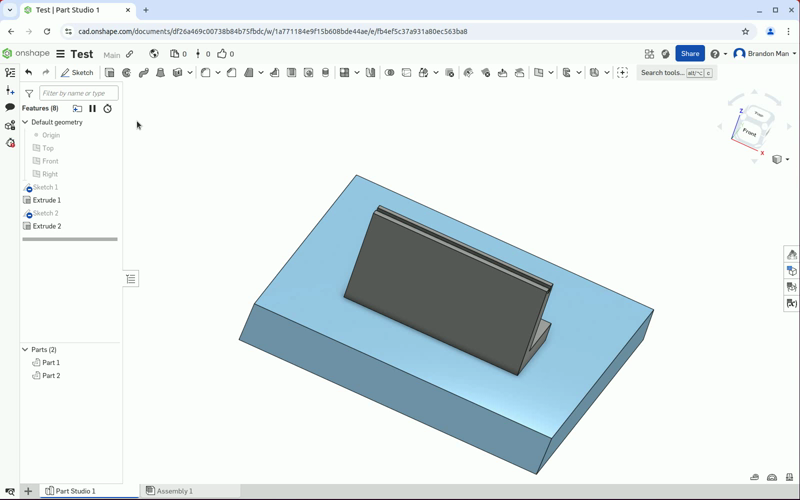
key(down, 2)
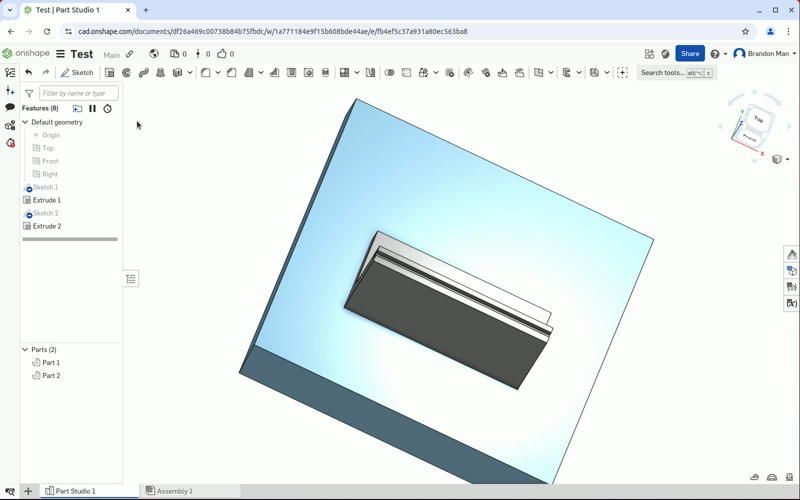
key(up, 2)
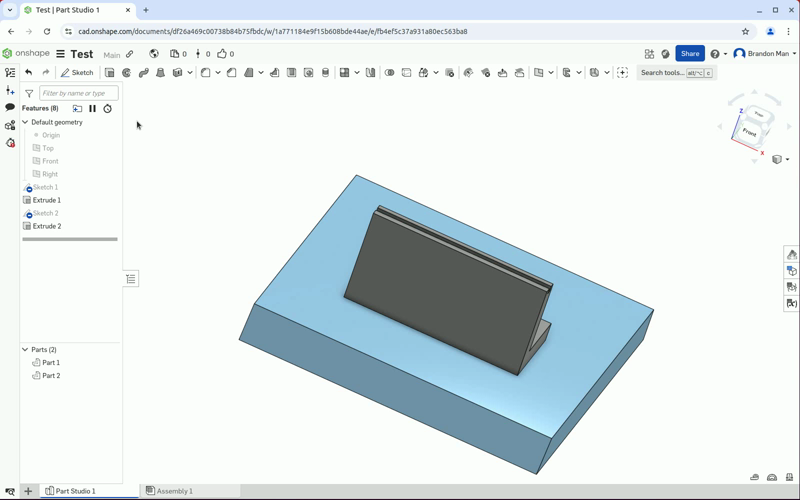
key(left, 2)
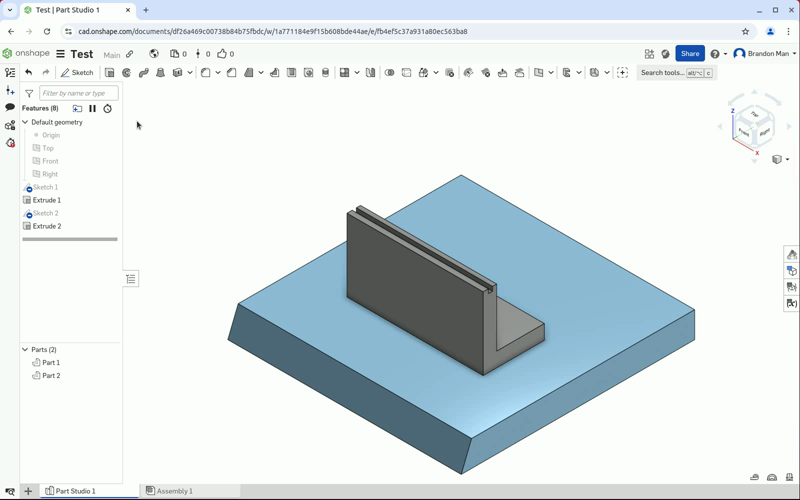
mouse_move(73, 189)
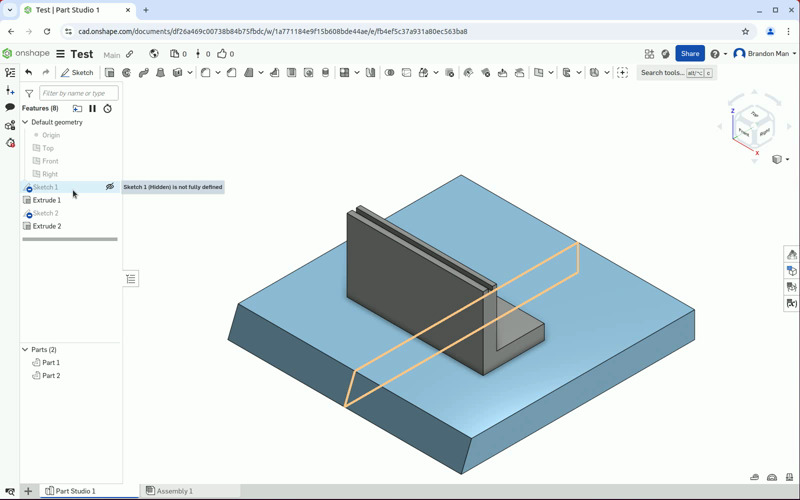
click(73, 189)